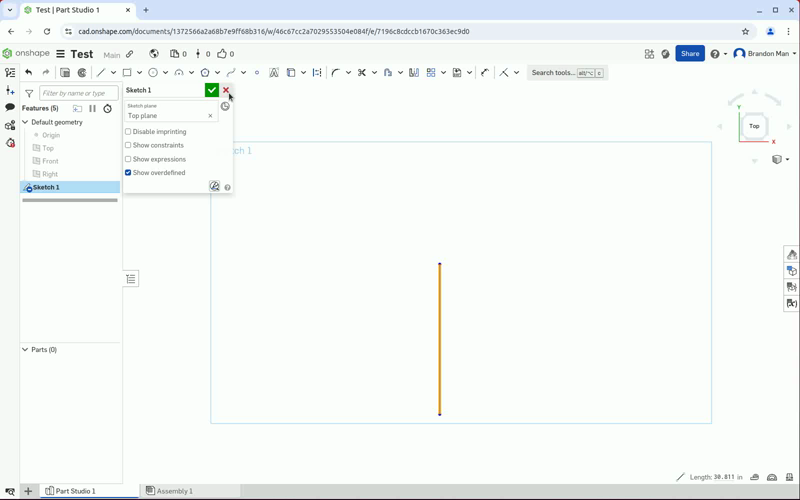
key(shift+h)
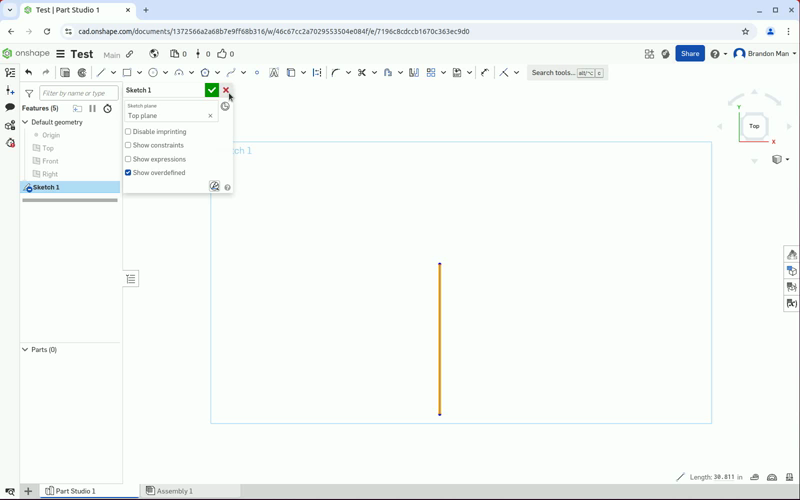
key(shift+s)
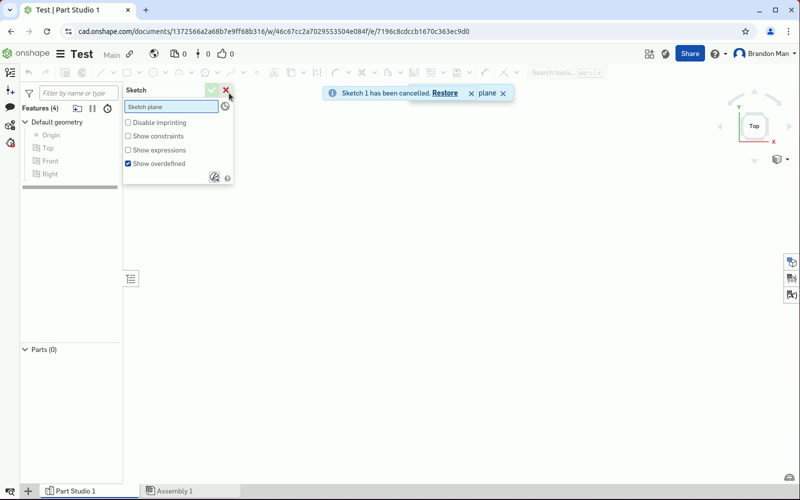
mouse_move(73, 150)
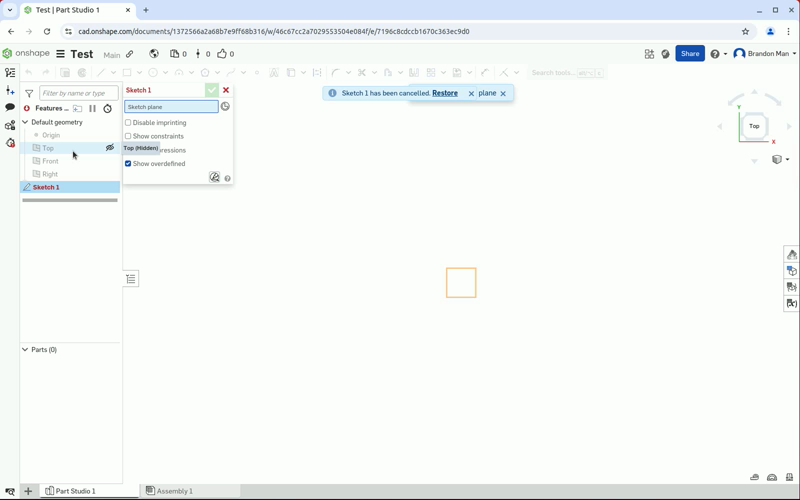
click(73, 150)
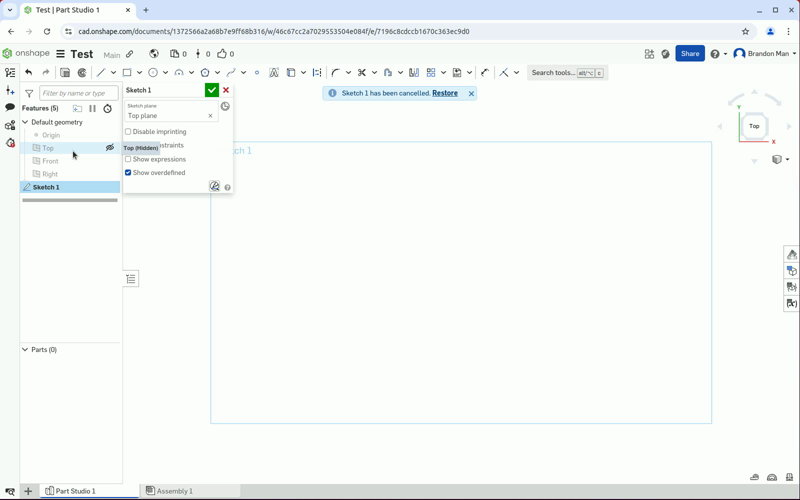
mouse_move(73, 352)
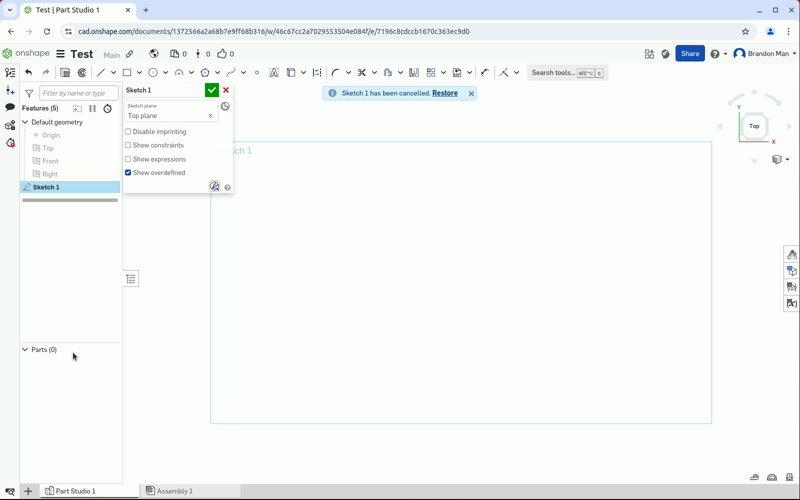
key(y)
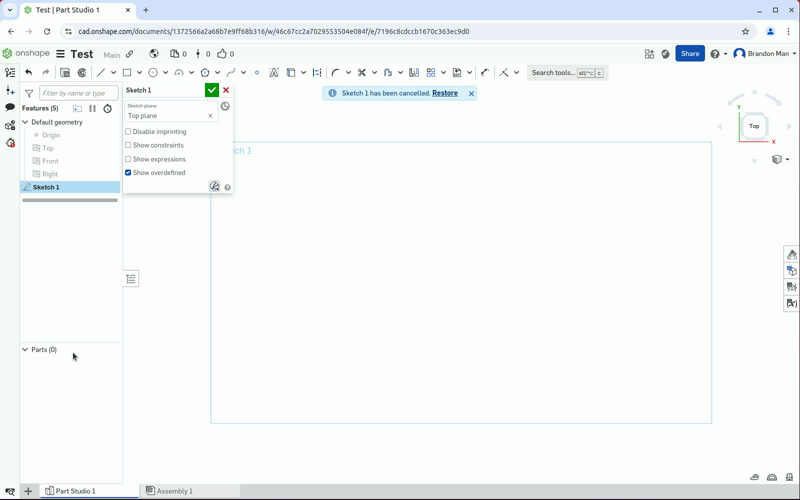
key(a)
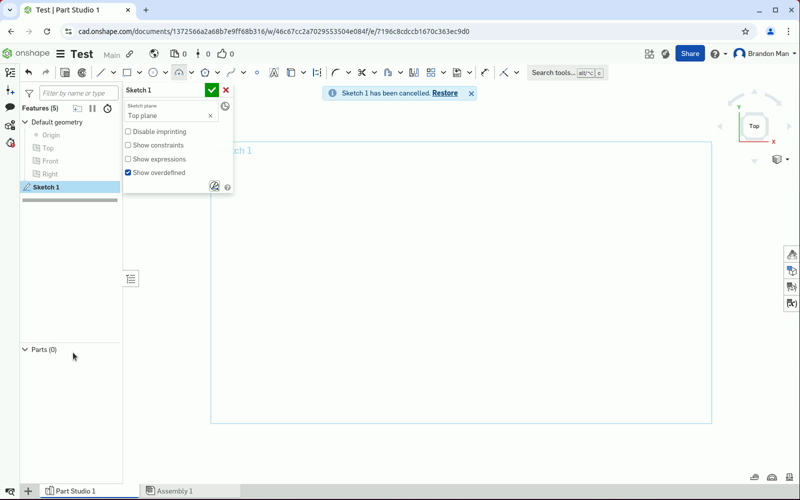
key_down(shift)
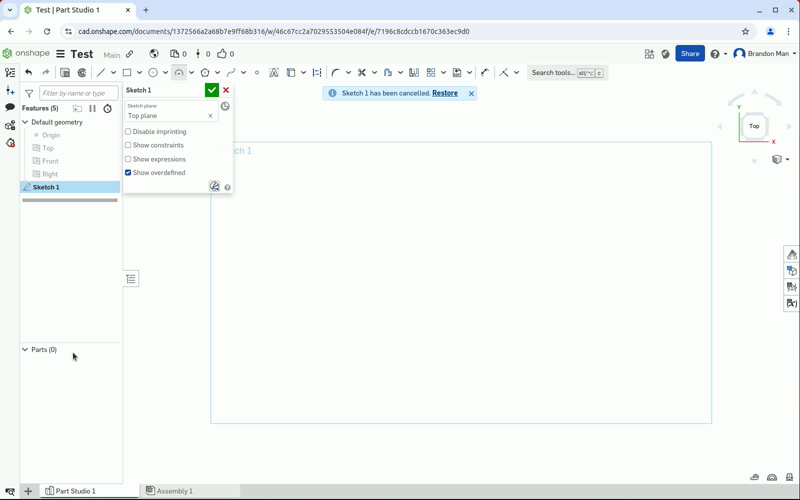
mouse_move(357, 265)
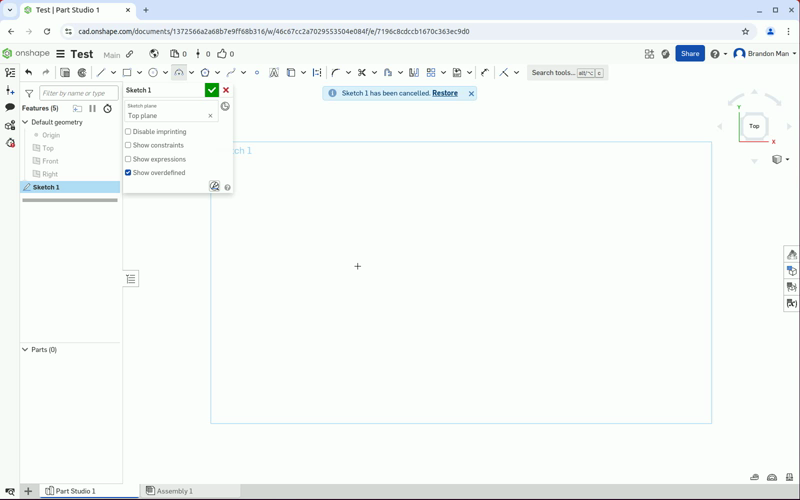
click(357, 265)
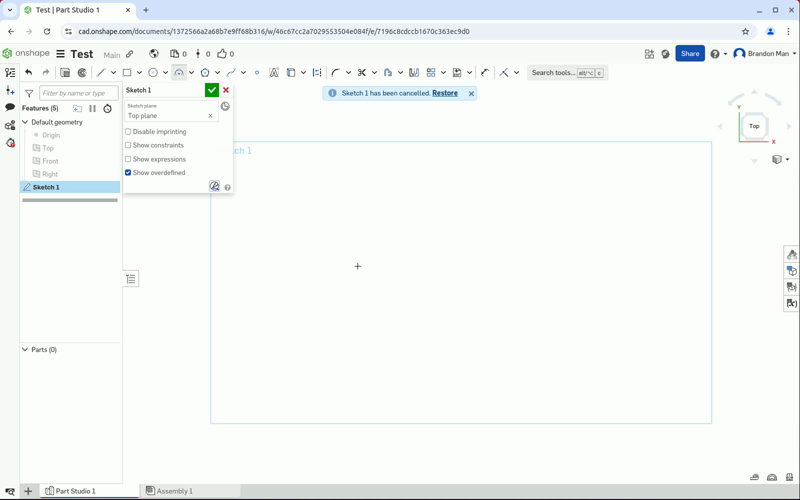
key_up(shift)
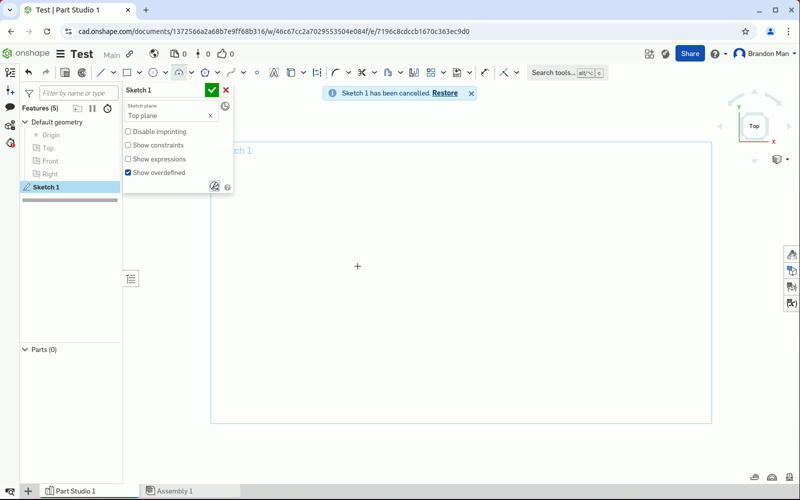
key_down(shift)
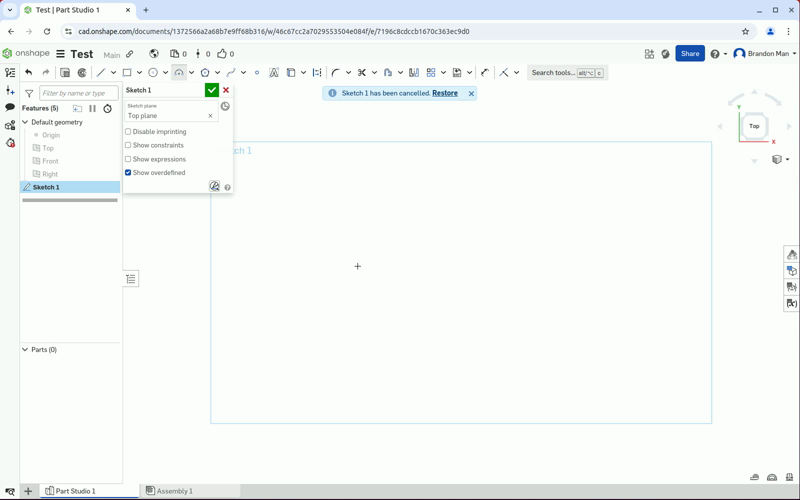
mouse_move(428, 237)
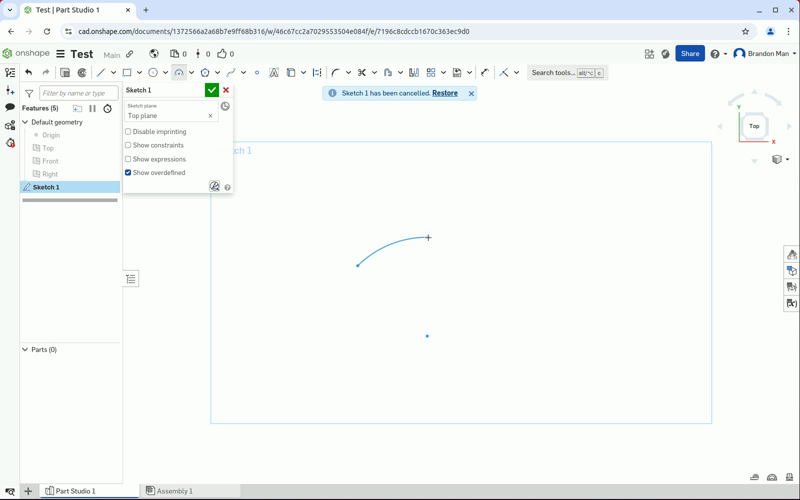
click(428, 237)
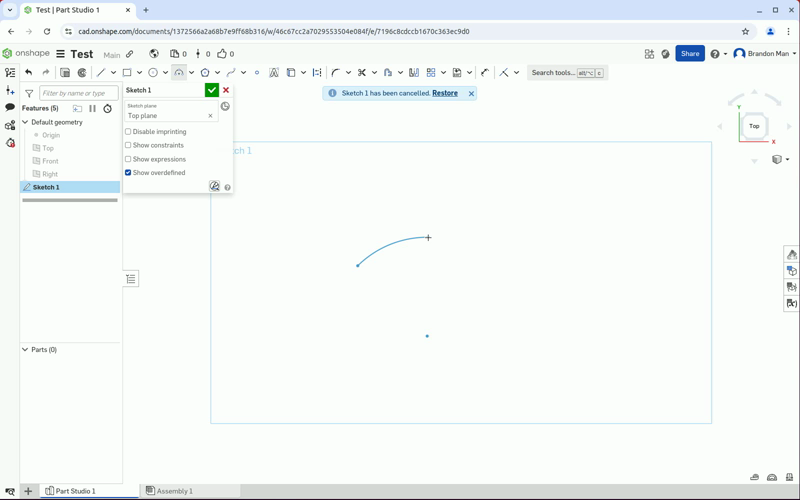
mouse_move(386, 234)
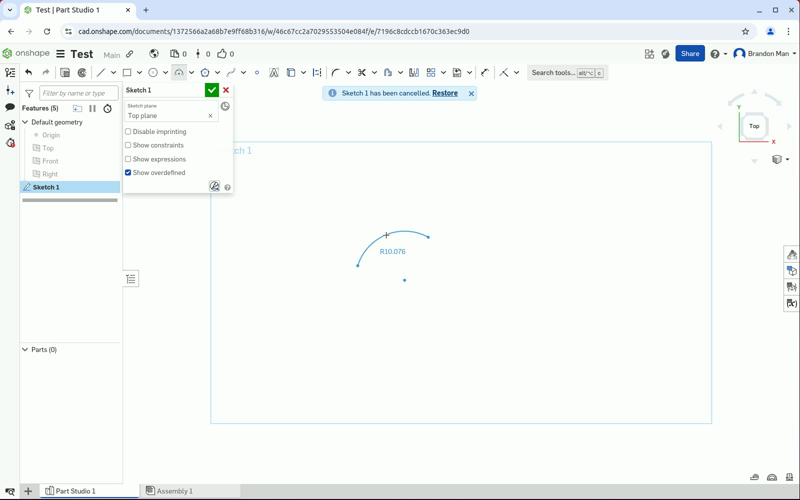
click(386, 234)
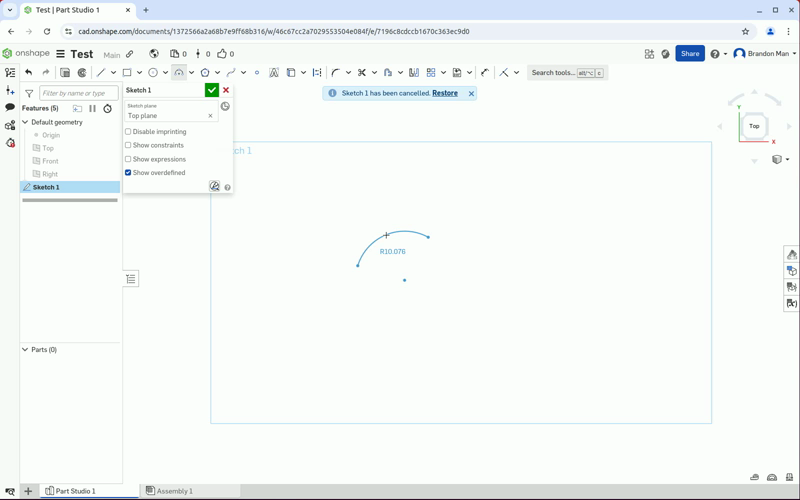
key_up(shift)
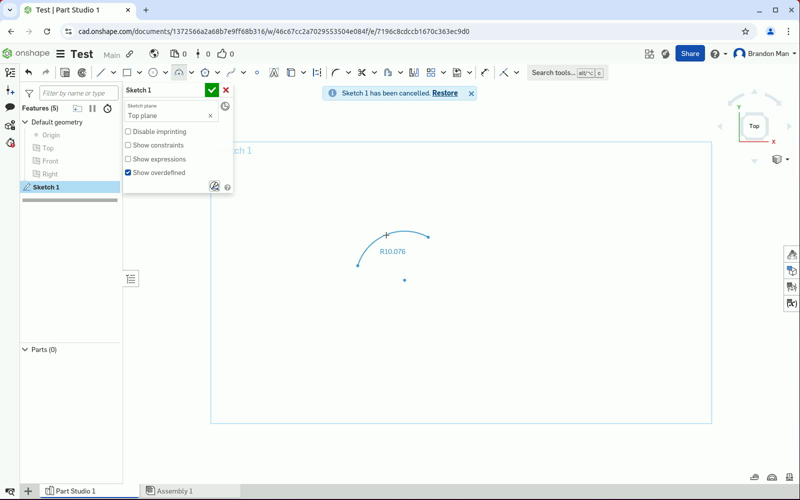
mouse_move(428, 237)
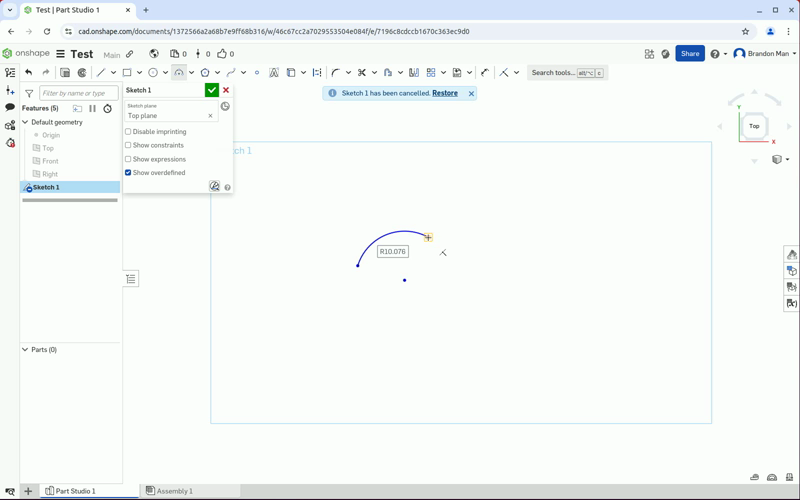
click(428, 237)
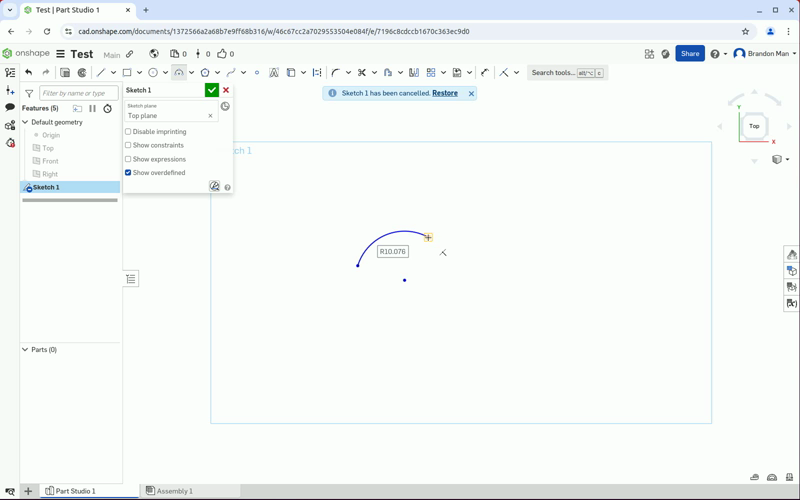
key_down(shift)
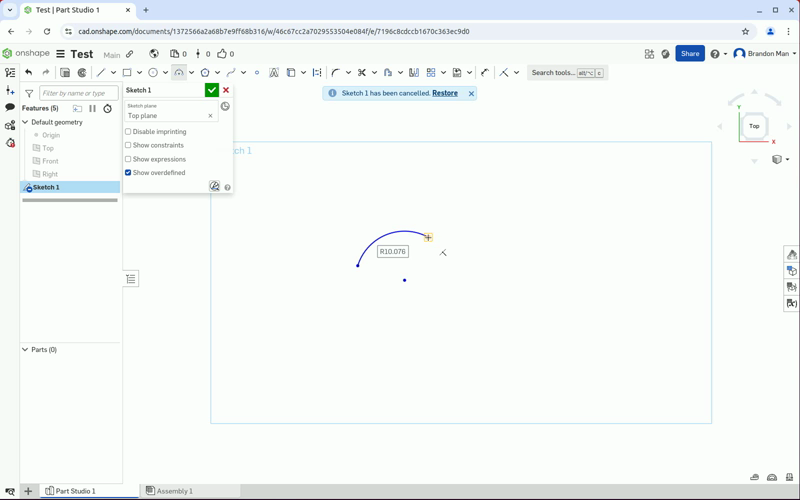
mouse_move(428, 222)
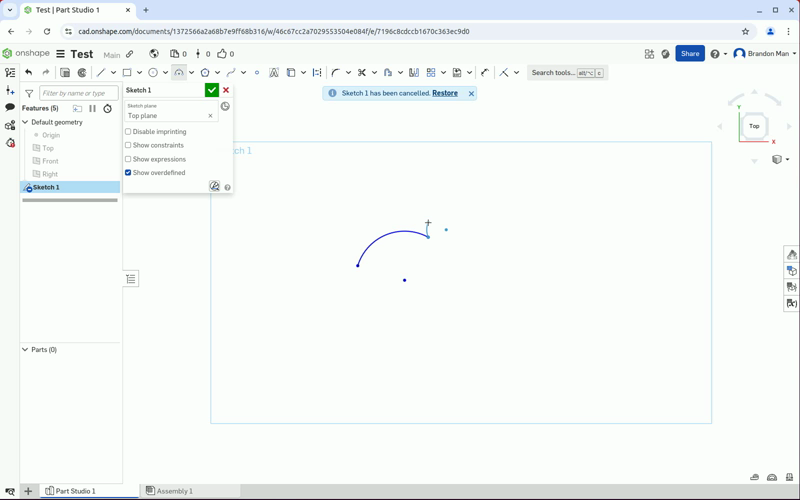
click(428, 222)
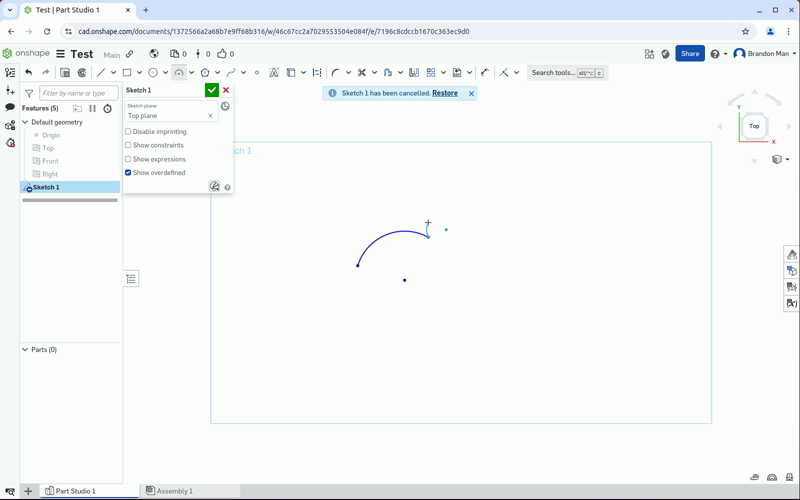
mouse_move(428, 229)
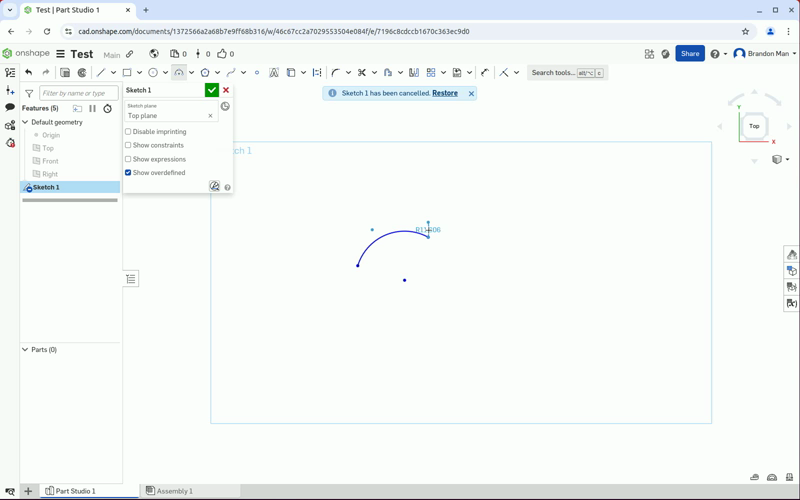
click(428, 229)
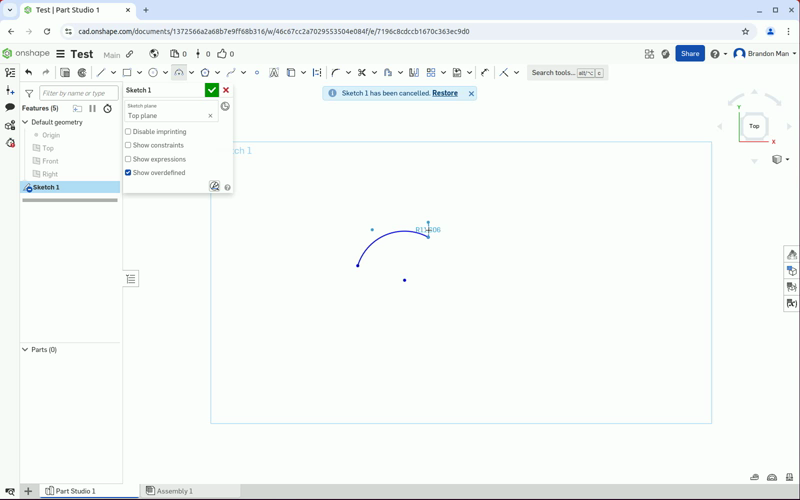
key_up(shift)
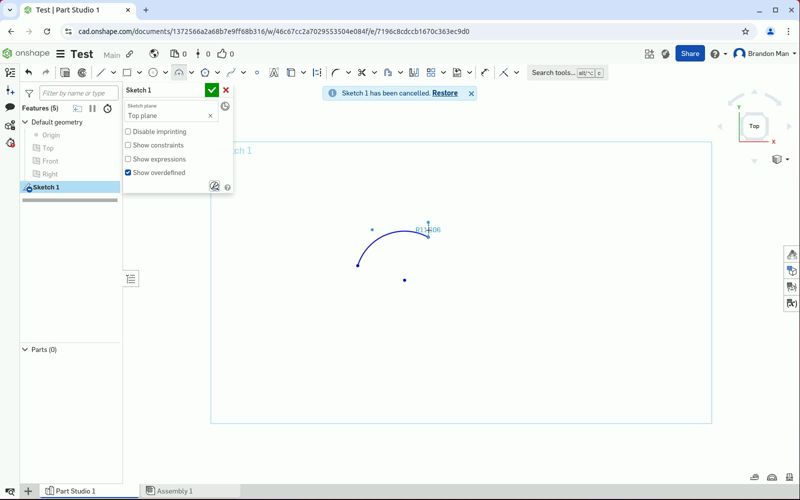
mouse_move(428, 222)
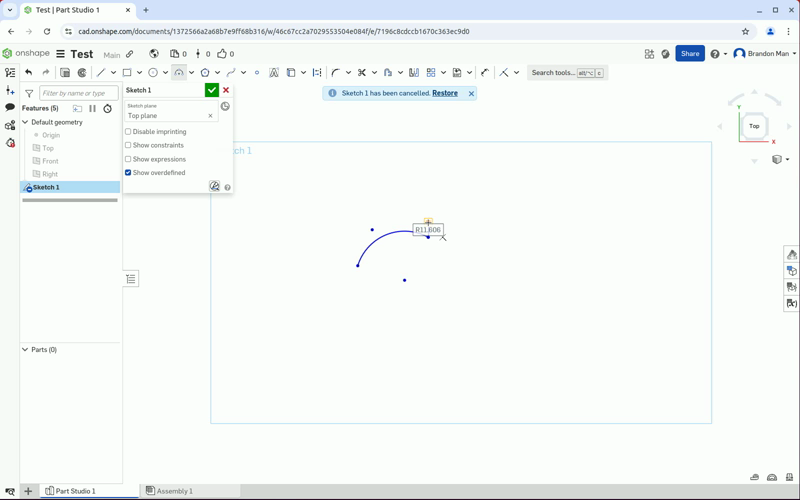
click(428, 222)
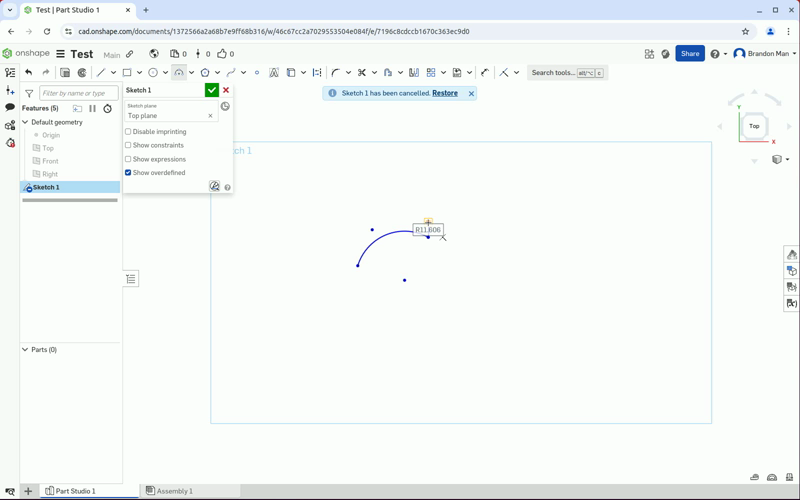
key_down(shift)
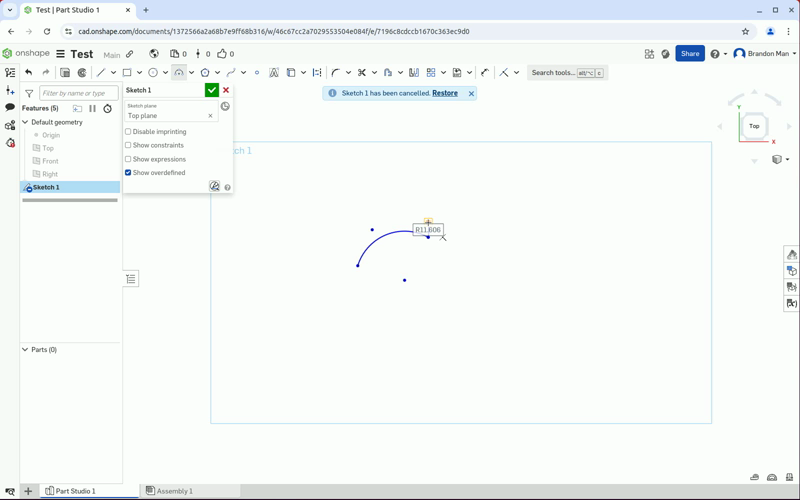
mouse_move(460, 179)
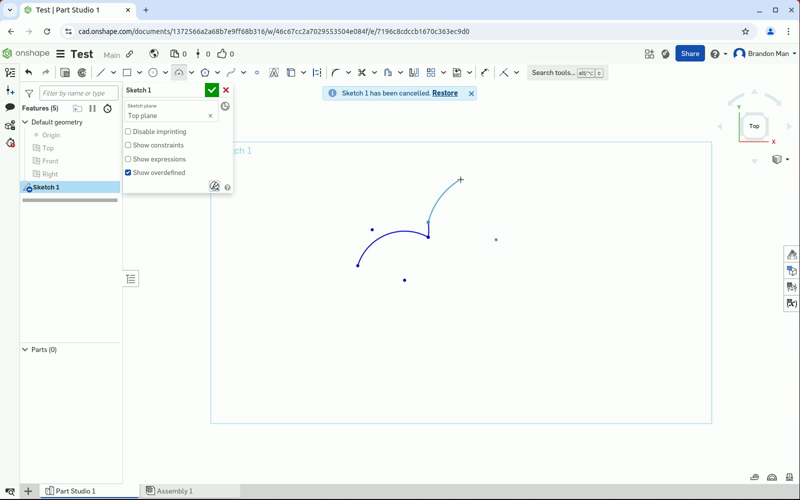
click(460, 179)
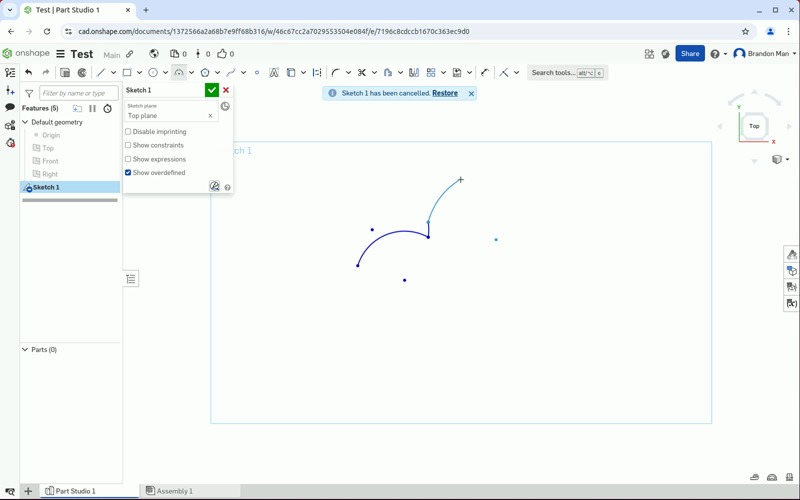
mouse_move(434, 192)
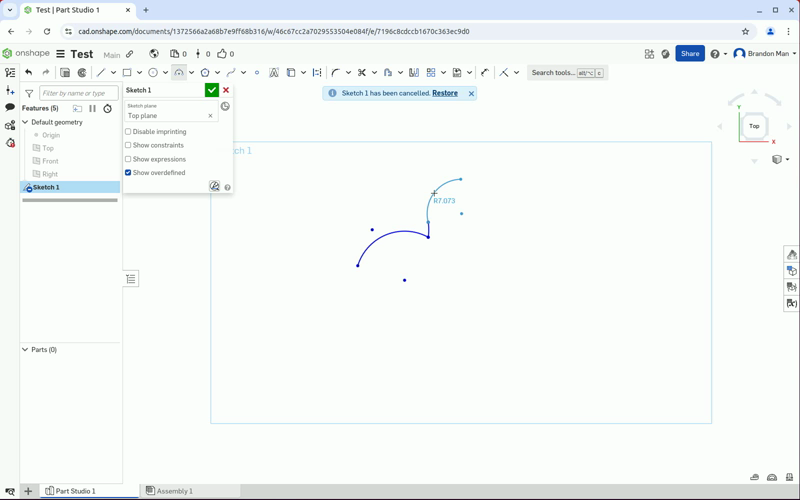
click(434, 192)
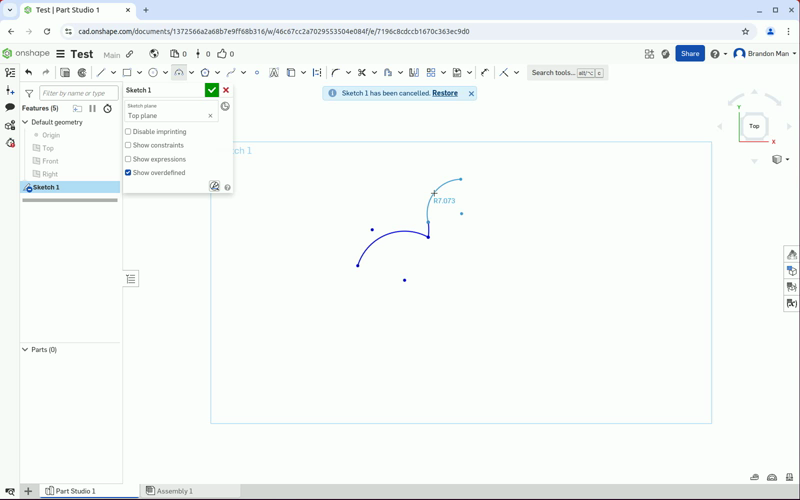
key_up(shift)
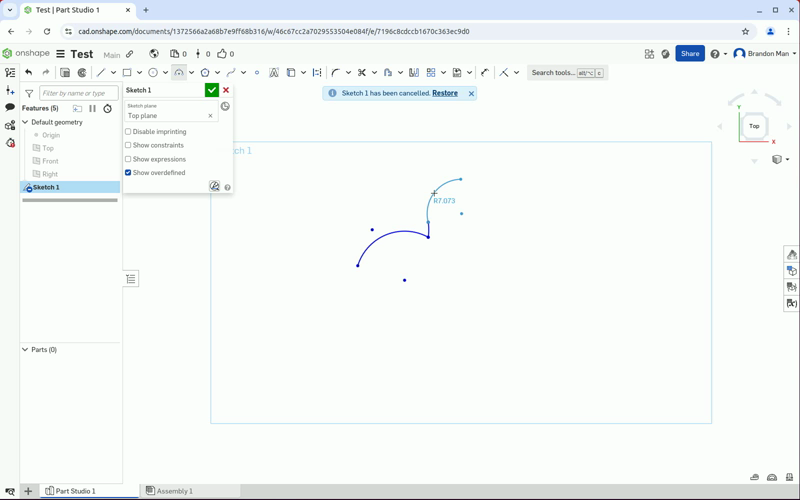
mouse_move(460, 179)
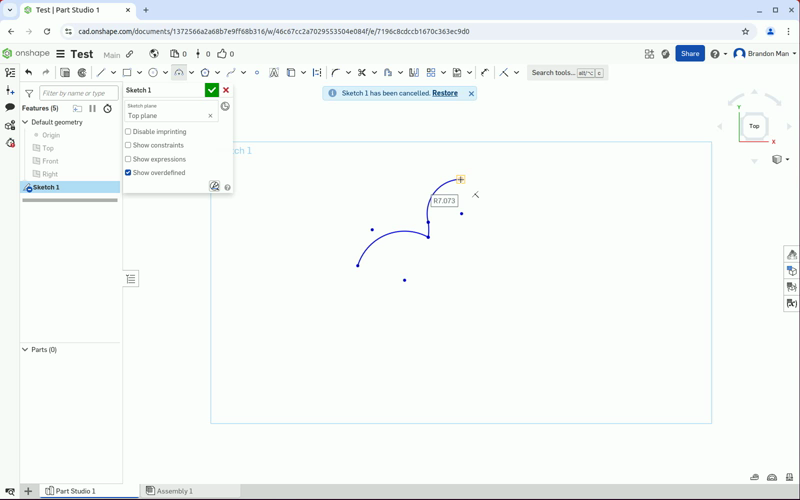
click(460, 179)
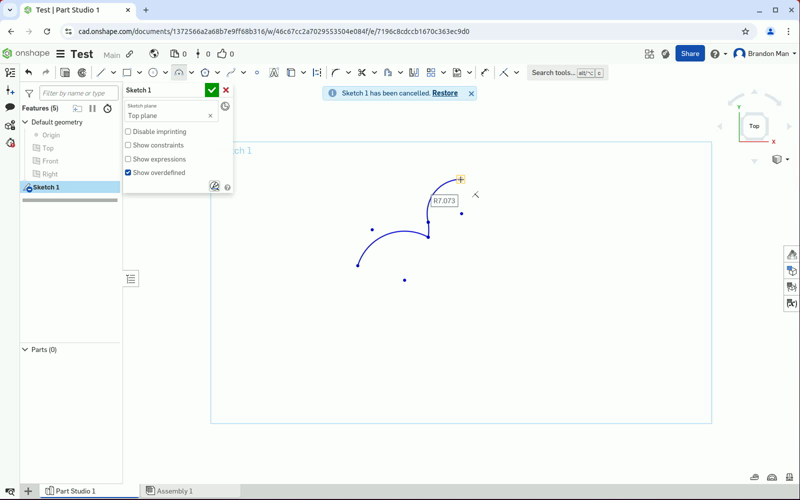
mouse_move(357, 265)
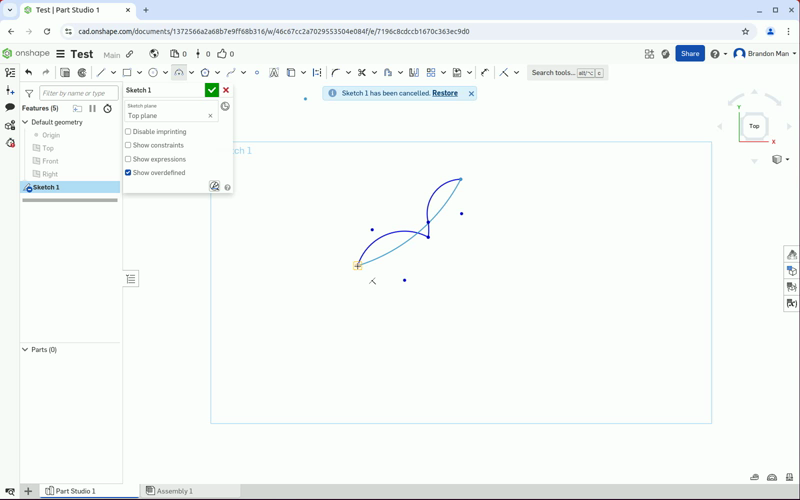
click(357, 265)
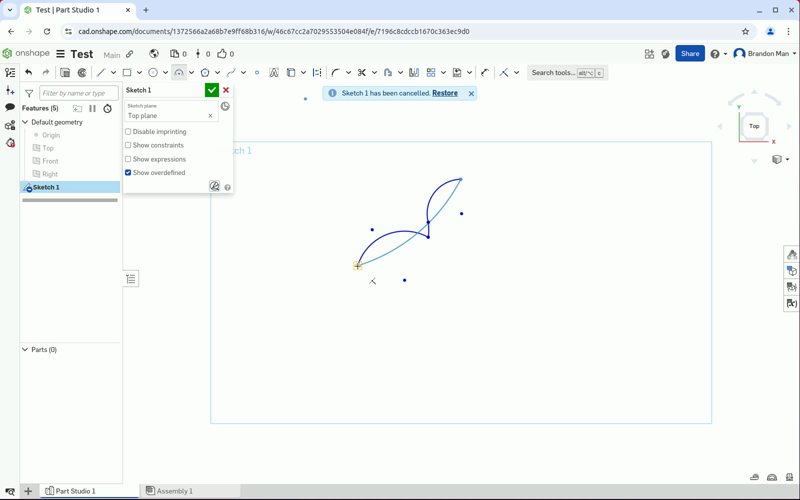
key_down(shift)
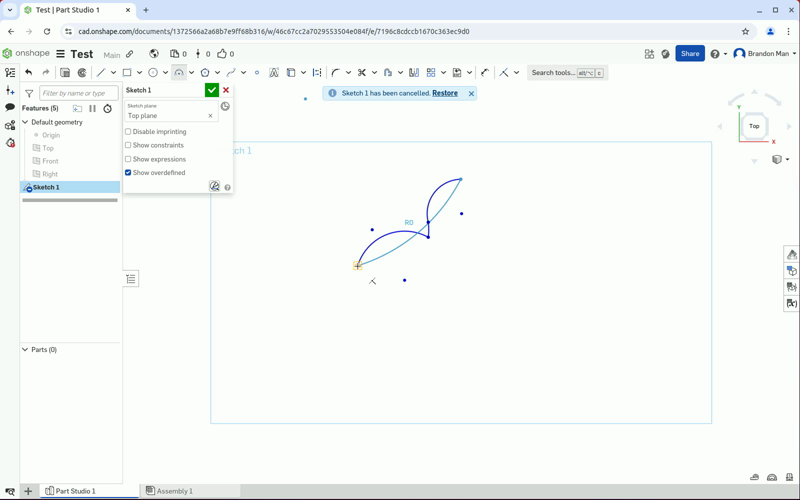
mouse_move(387, 196)
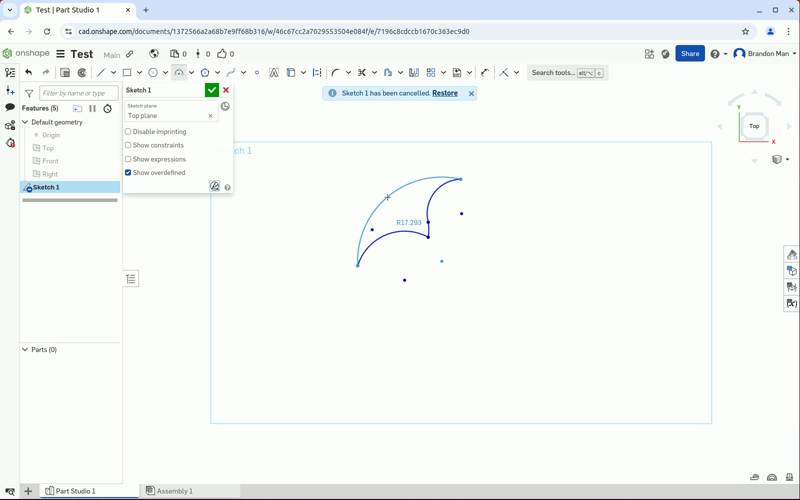
click(387, 196)
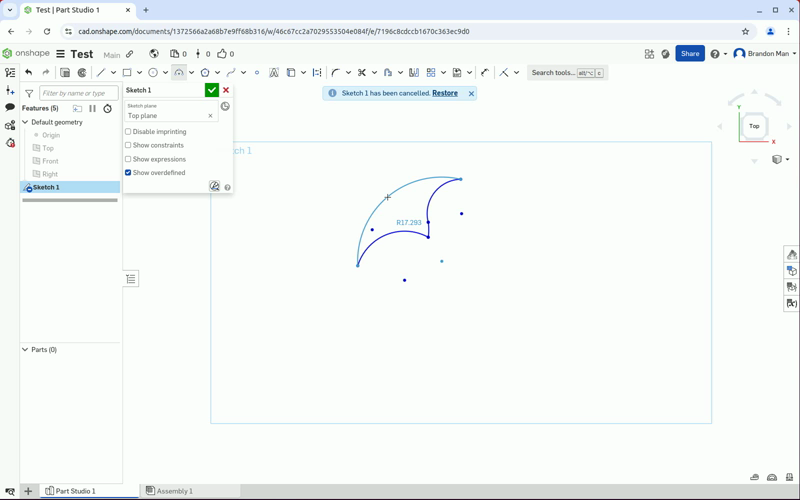
key_up(shift)
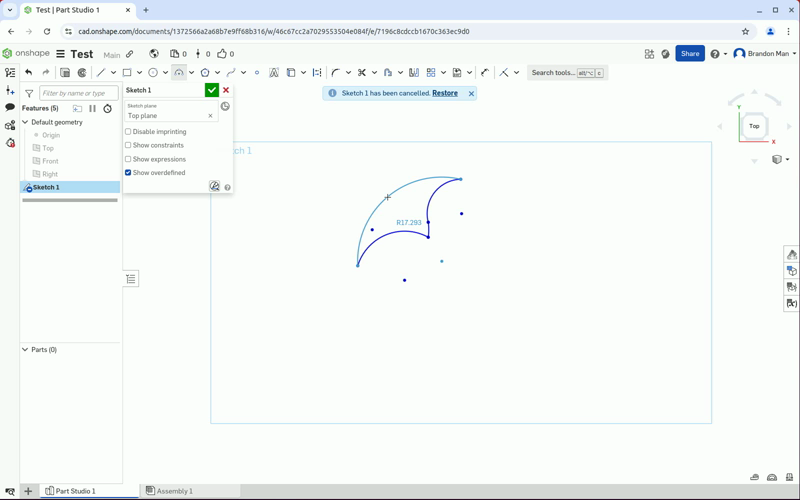
key(esc)
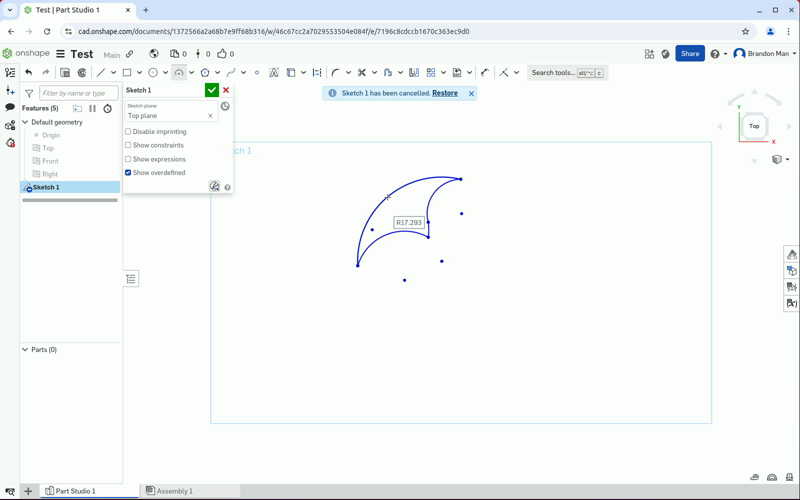
mouse_move(426, 181)
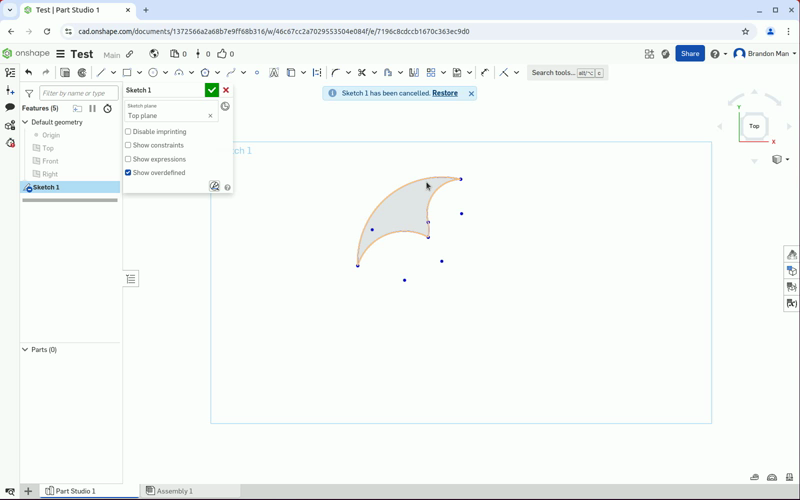
click(426, 181)
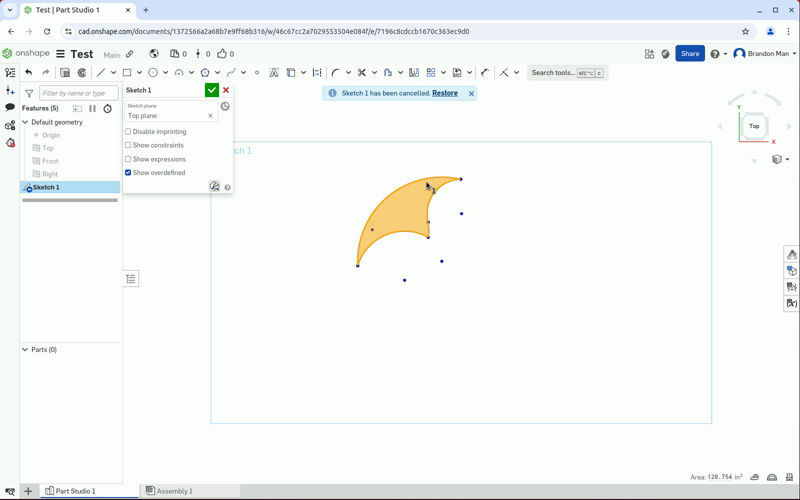
mouse_move(73, 352)
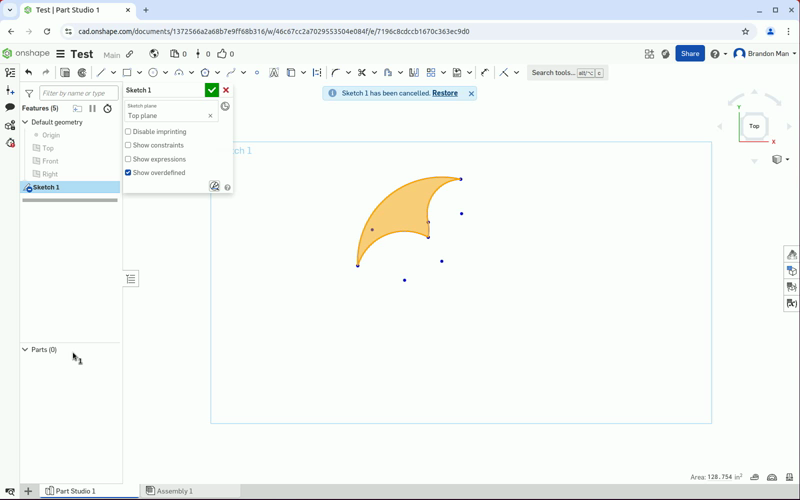
key(shift+y)
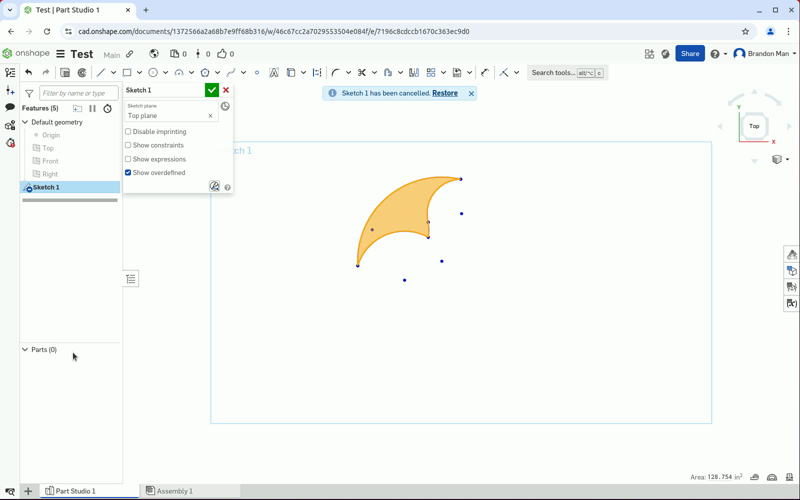
key(shift+e)
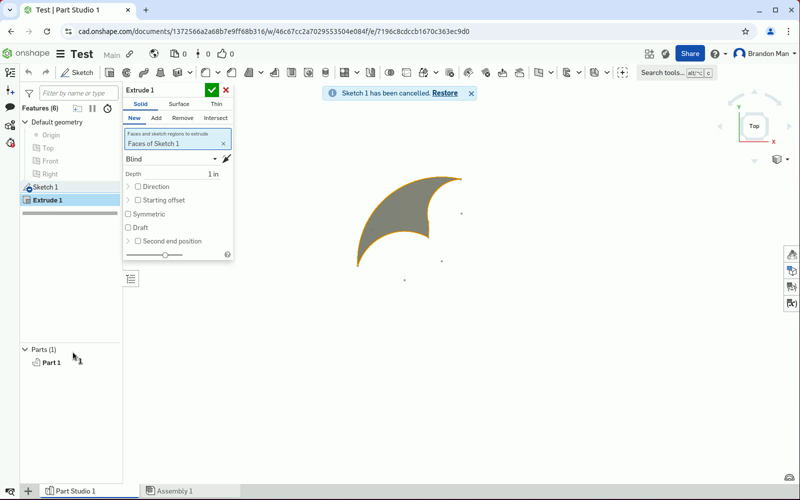
mouse_move(143, 106)
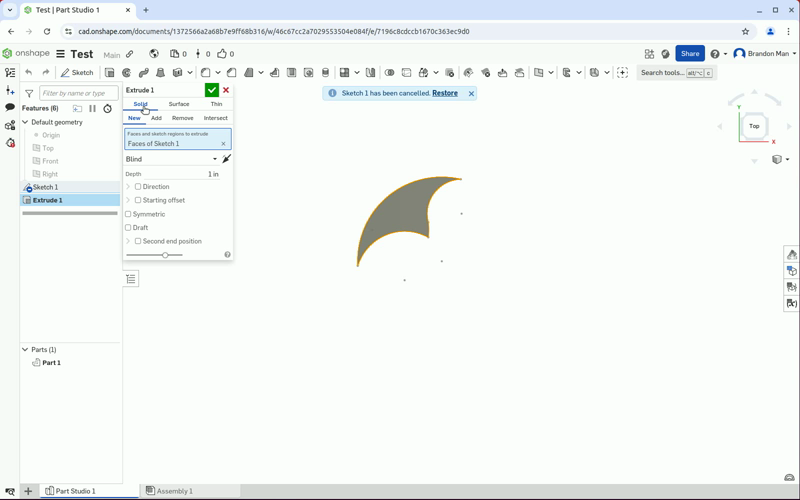
click(143, 106)
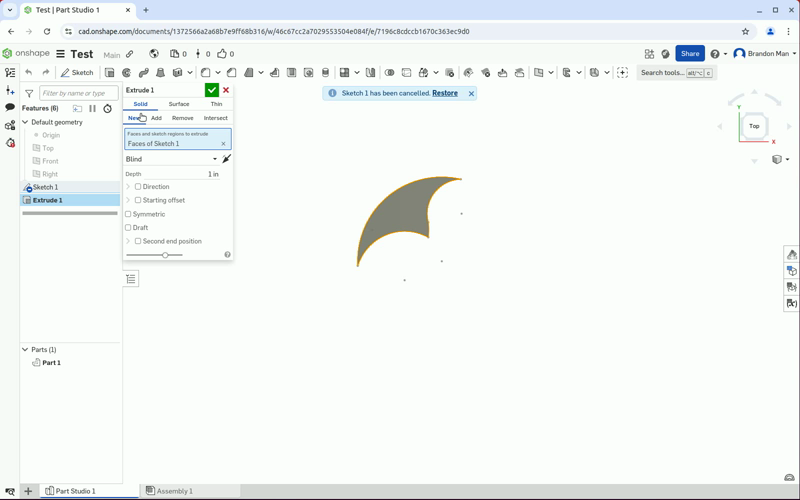
mouse_move(137, 120)
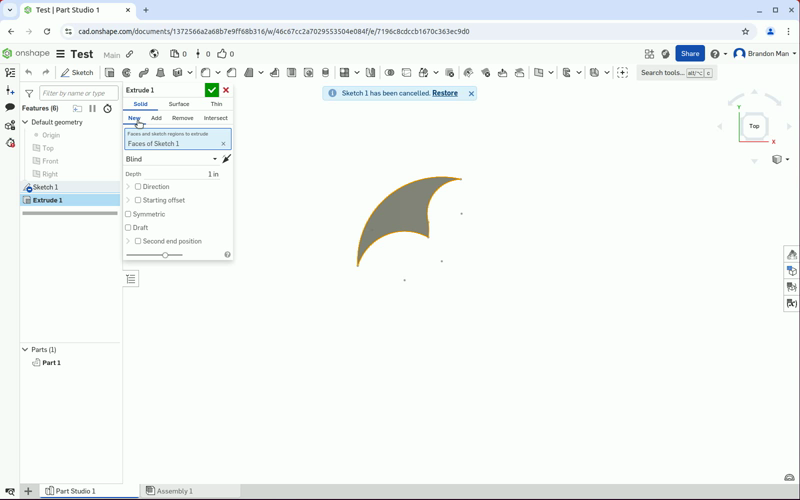
click(137, 120)
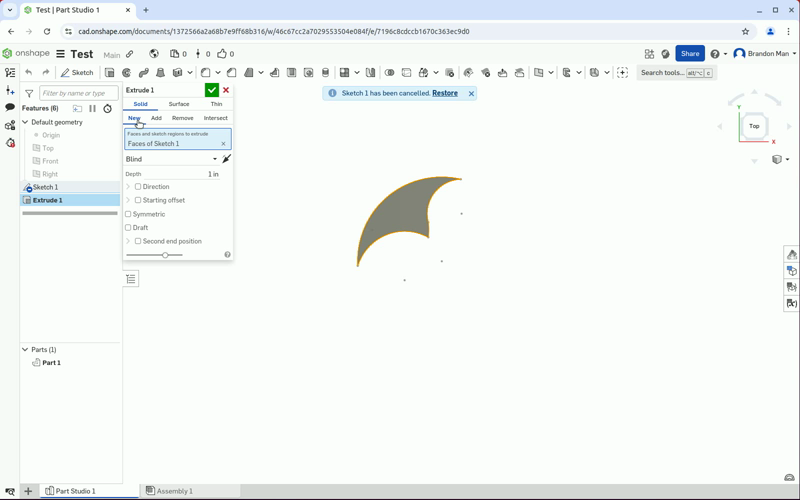
key(tab, 4)
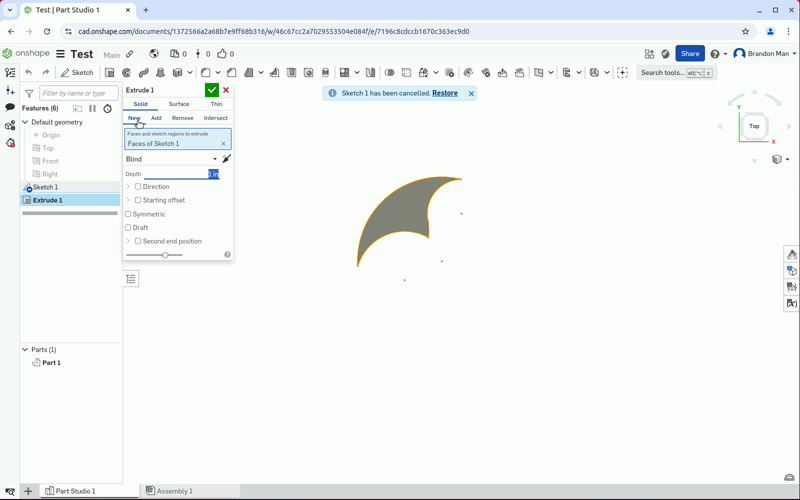
text(3.611)
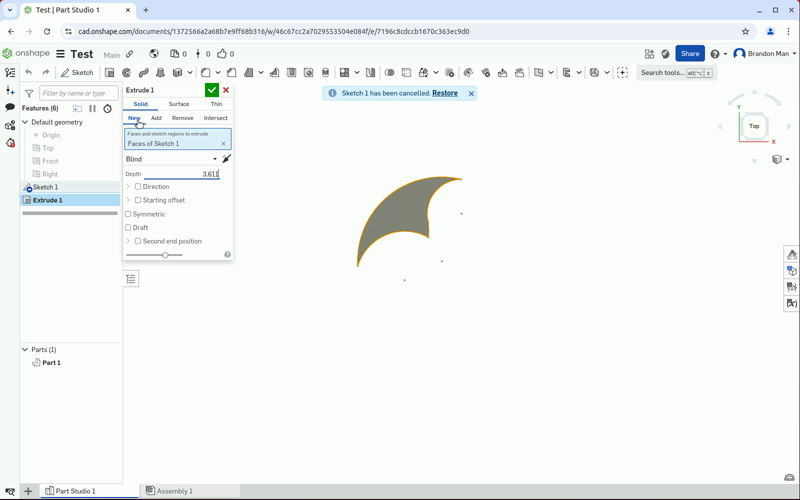
key(enter)
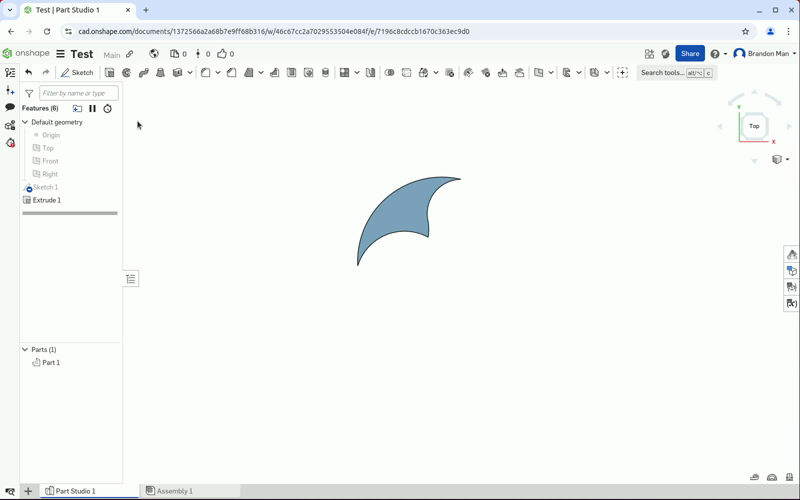
key(shift+h)
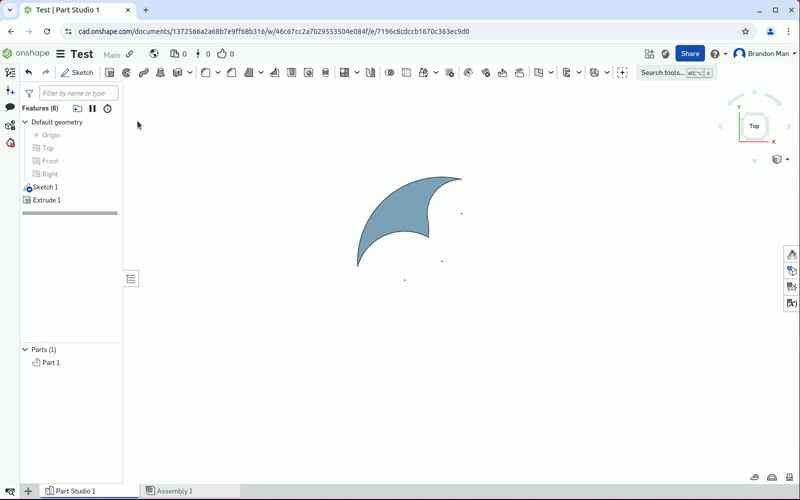
key(shift+h)
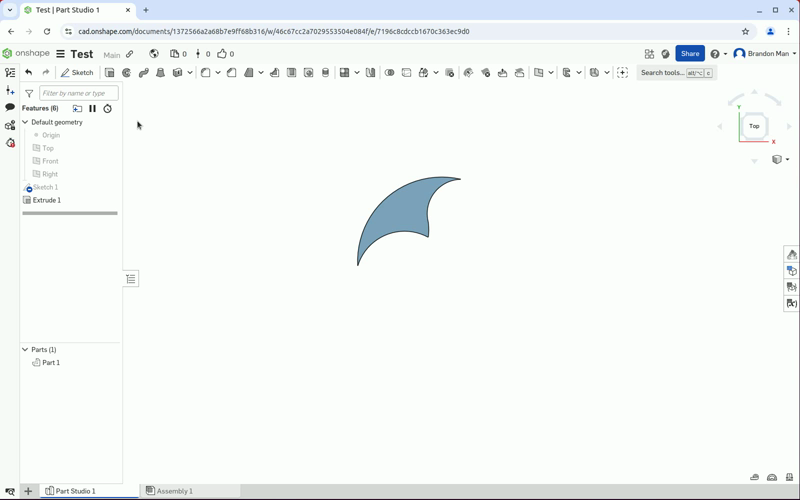
mouse_move(73, 189)
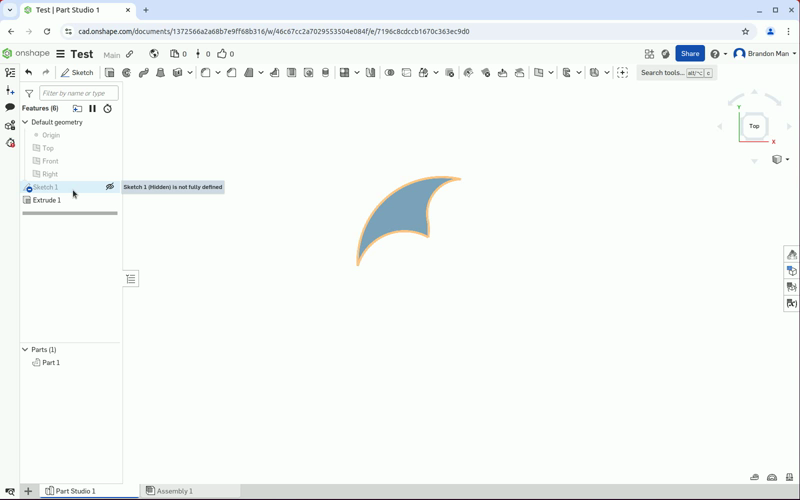
click(73, 189)
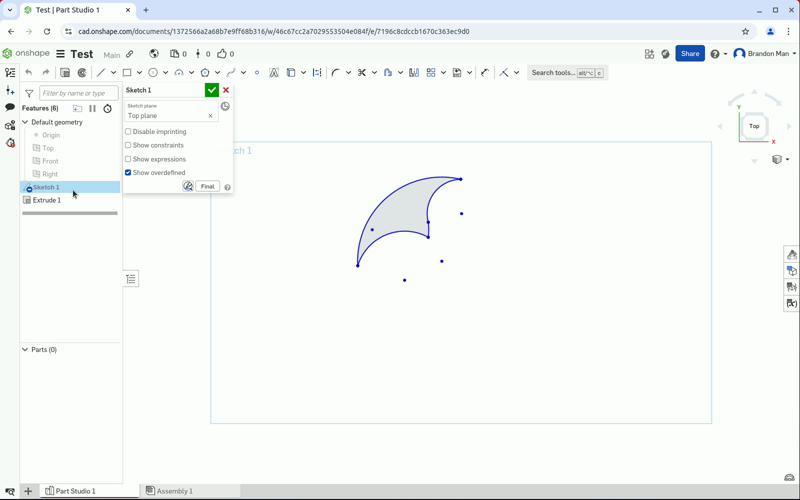
mouse_move(229, 92)
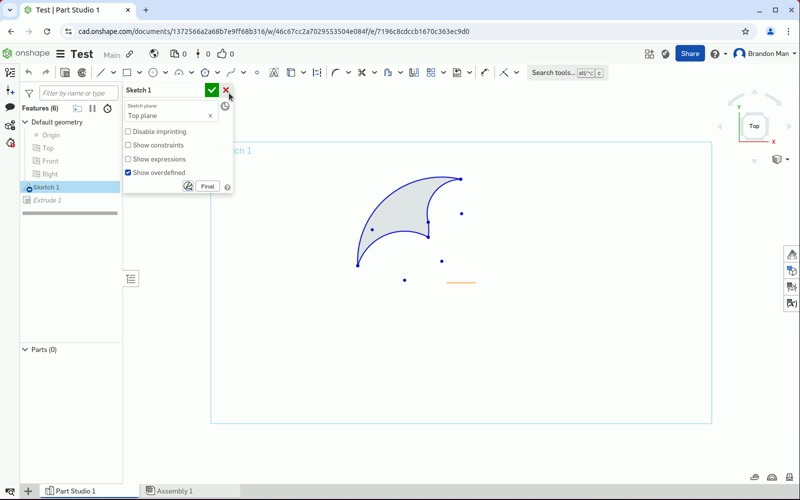
click(229, 92)
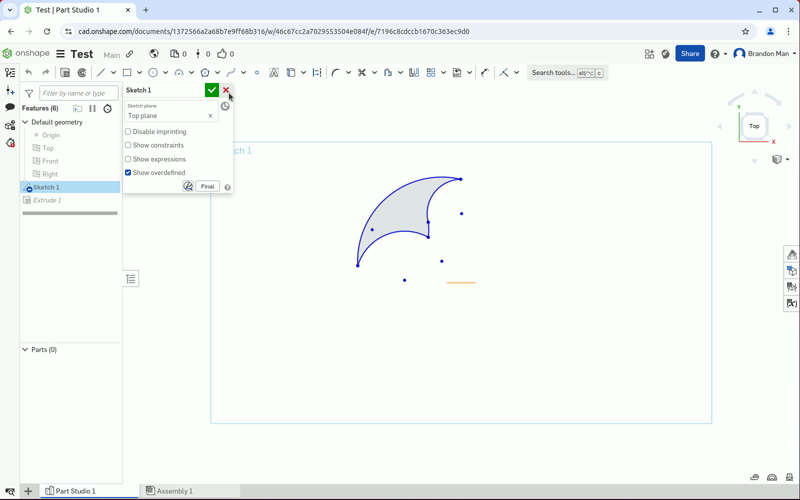
key(shift+s)
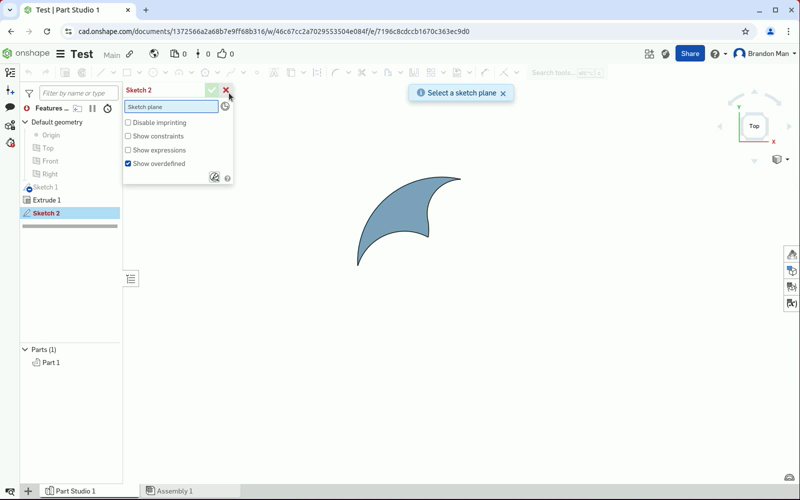
mouse_move(73, 150)
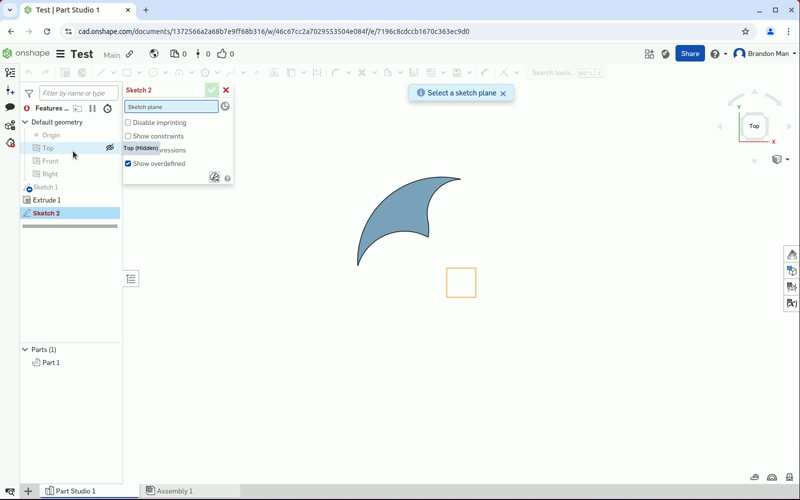
click(73, 150)
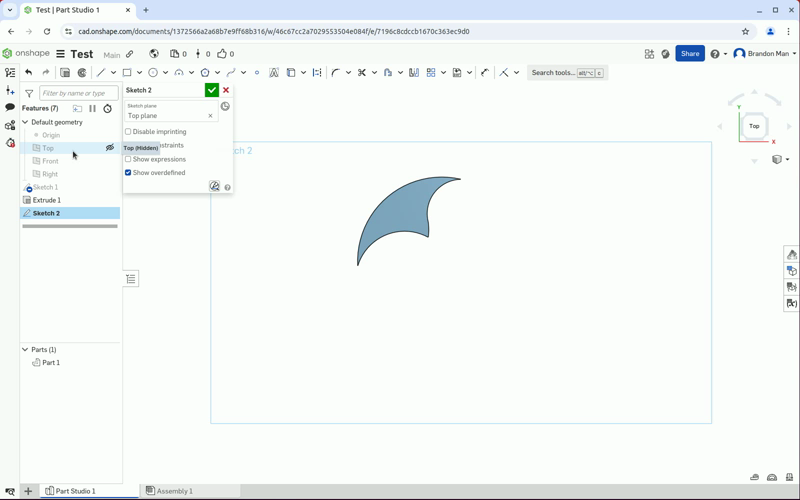
mouse_move(73, 352)
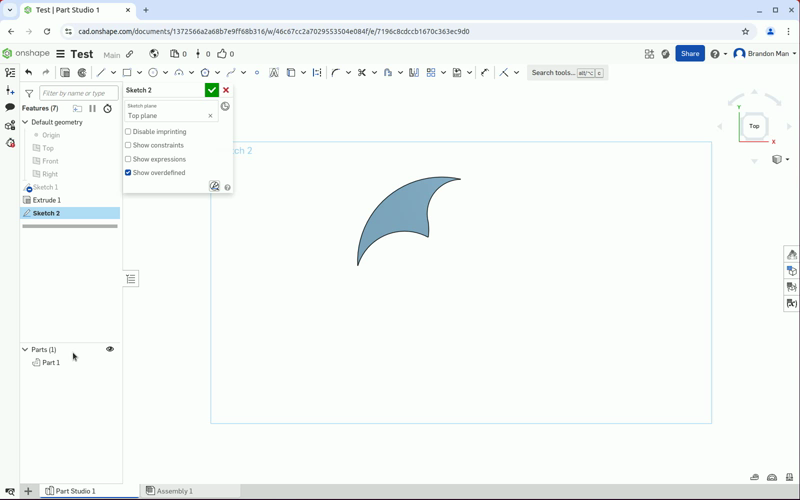
key(y)
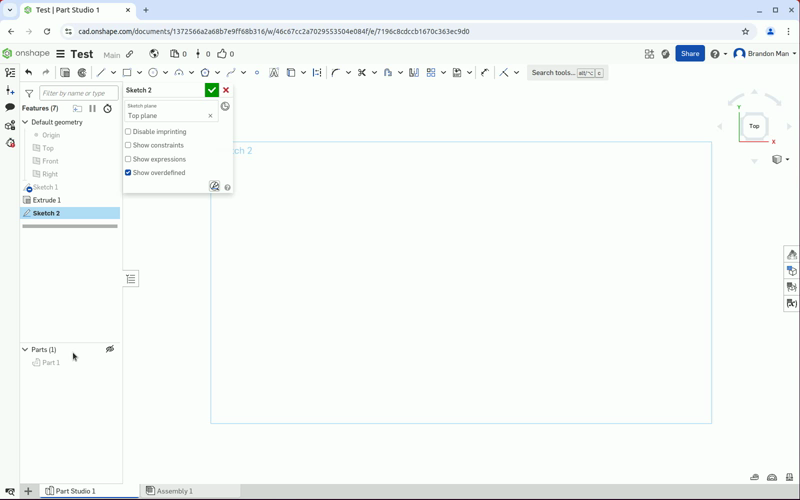
key(a)
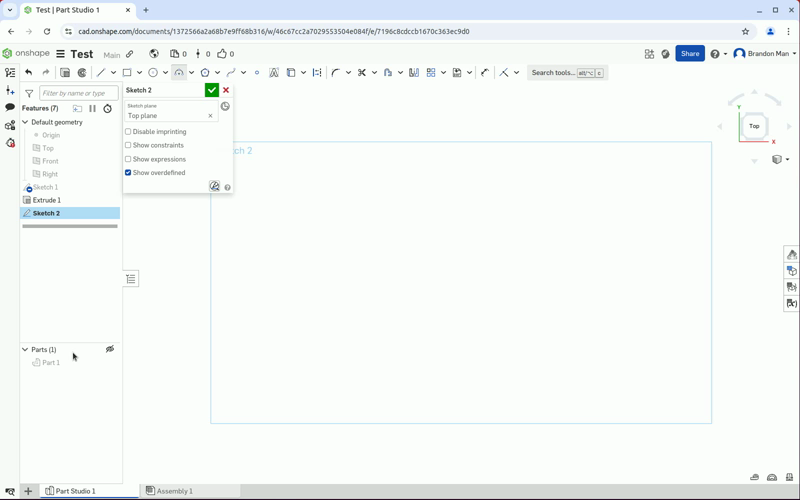
key_down(shift)
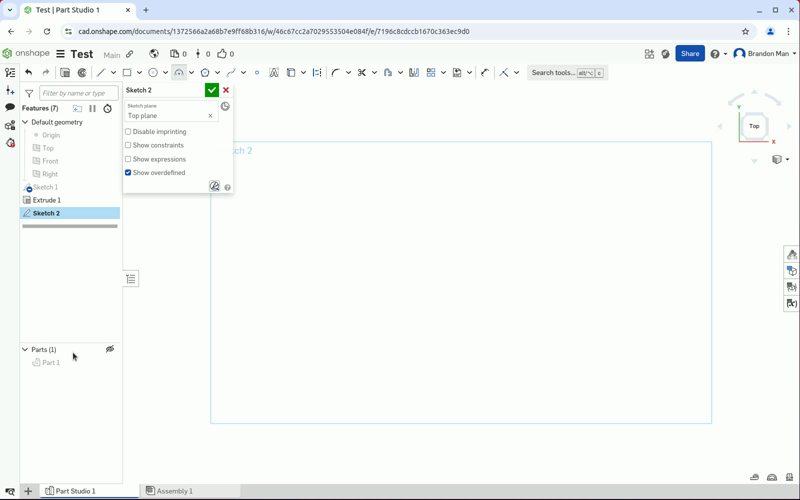
mouse_move(370, 334)
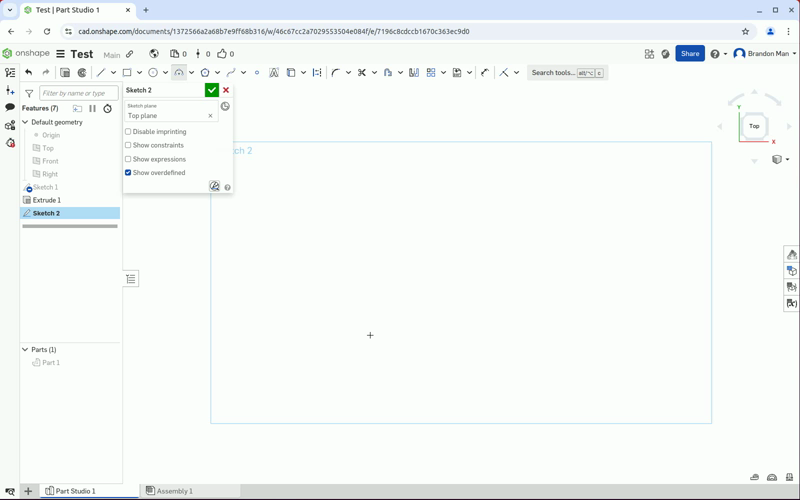
click(370, 334)
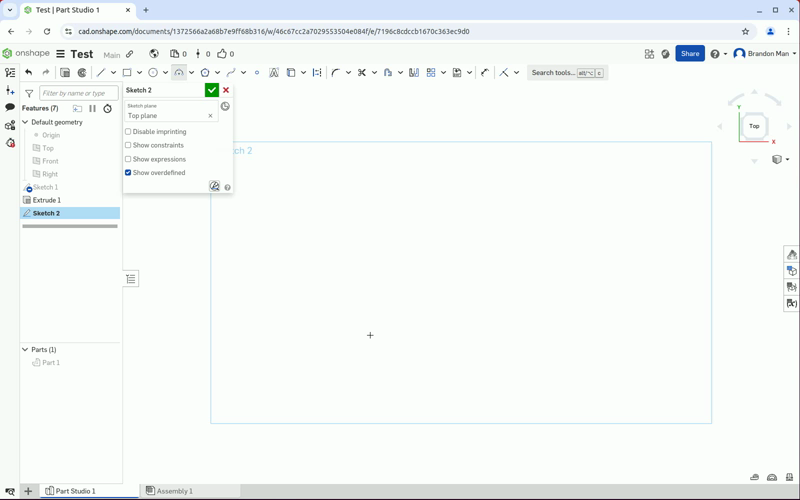
key_up(shift)
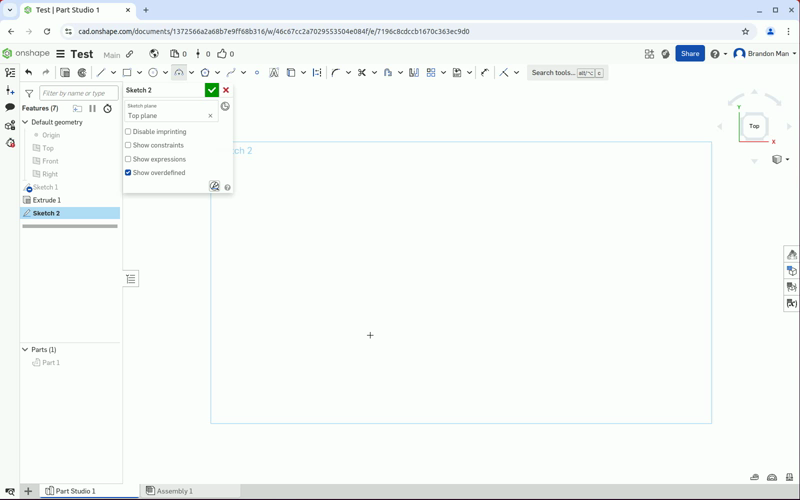
key_down(shift)
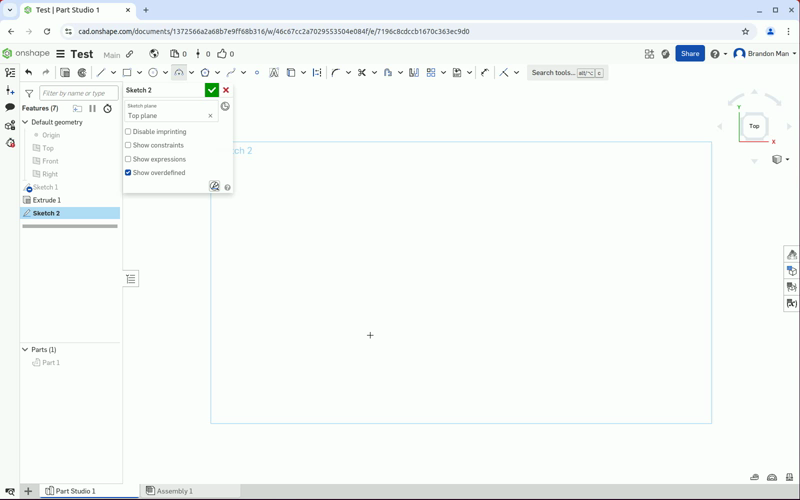
mouse_move(495, 380)
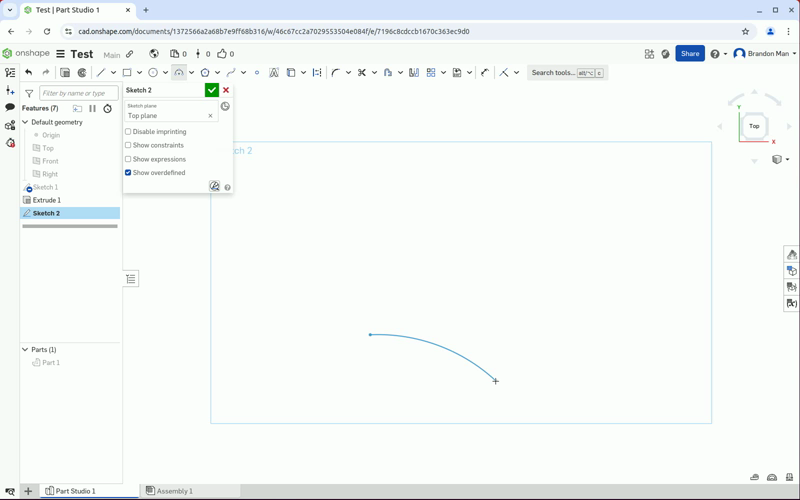
click(495, 380)
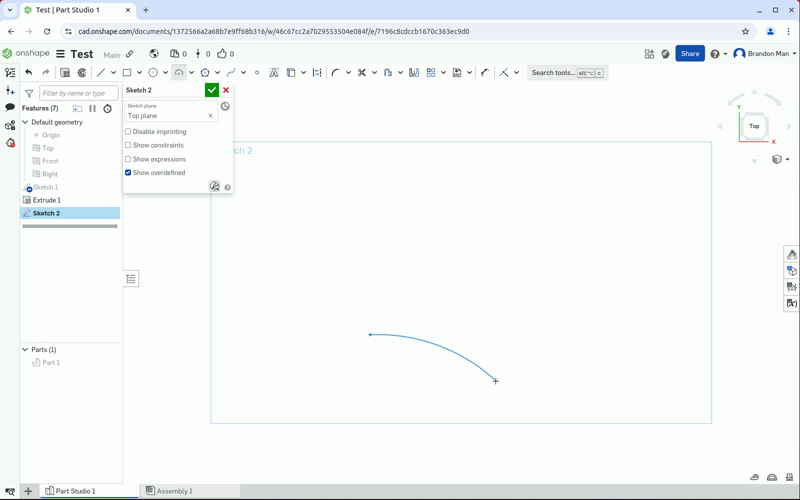
mouse_move(421, 388)
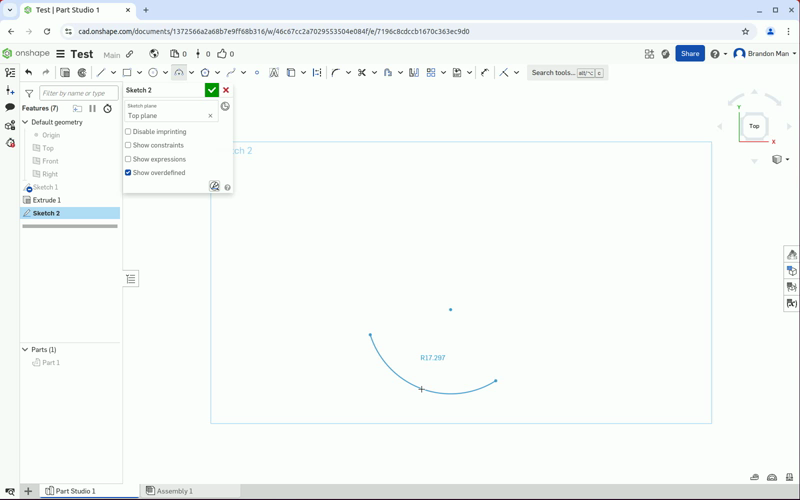
click(421, 388)
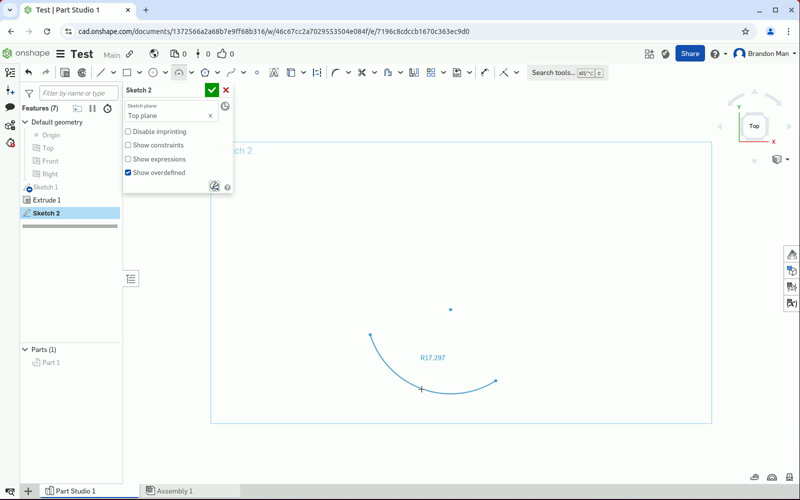
key_up(shift)
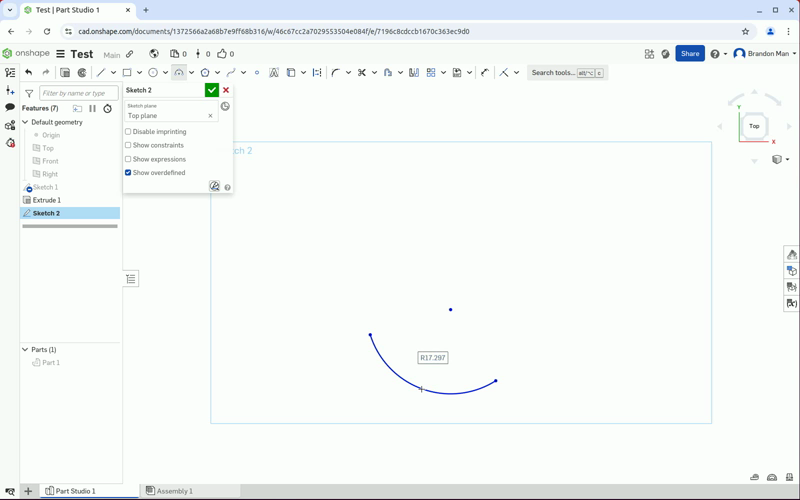
mouse_move(495, 380)
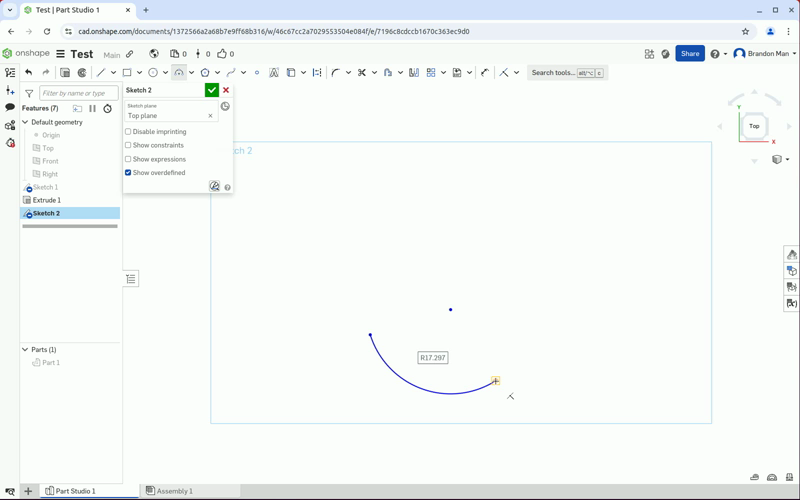
click(495, 380)
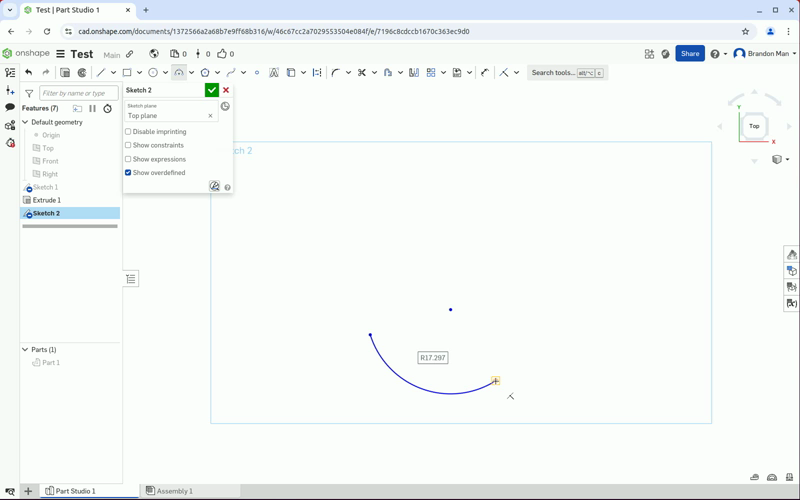
key_down(shift)
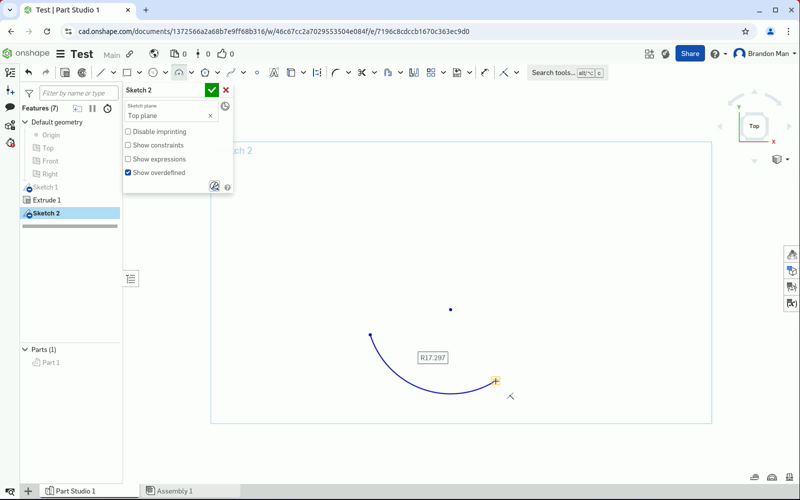
mouse_move(436, 334)
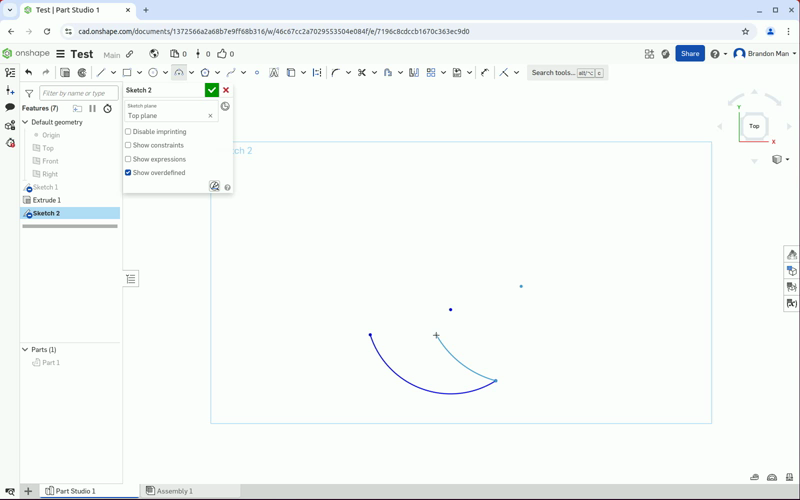
click(436, 334)
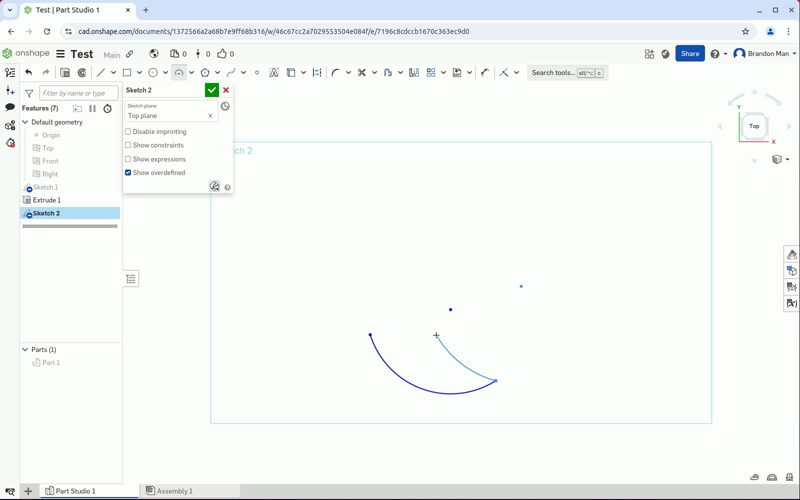
mouse_move(455, 371)
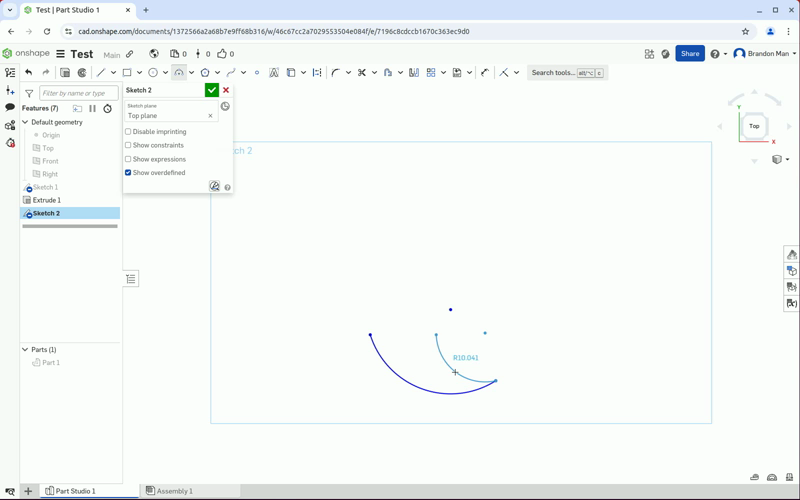
click(455, 371)
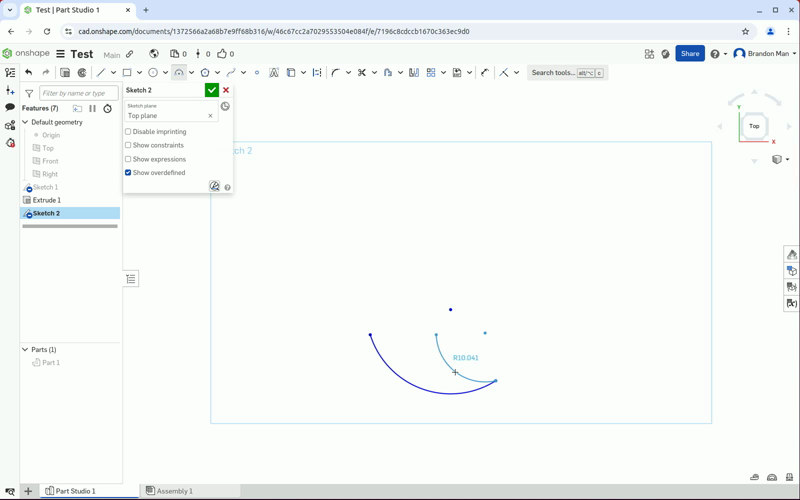
key_up(shift)
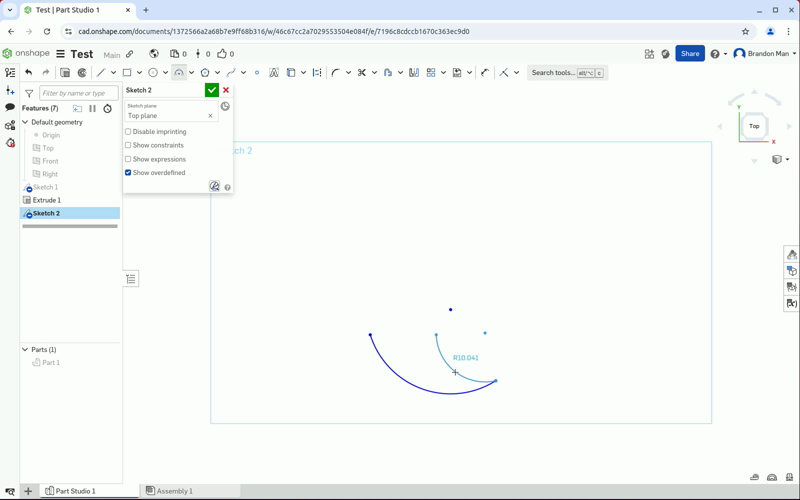
mouse_move(436, 334)
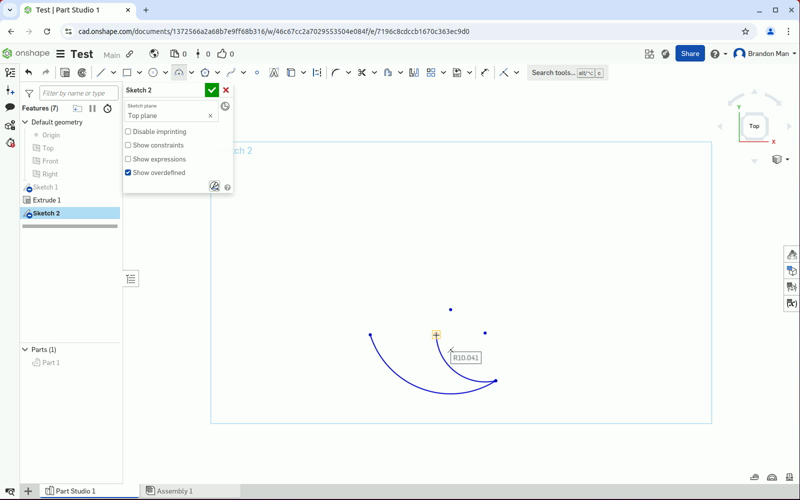
click(436, 334)
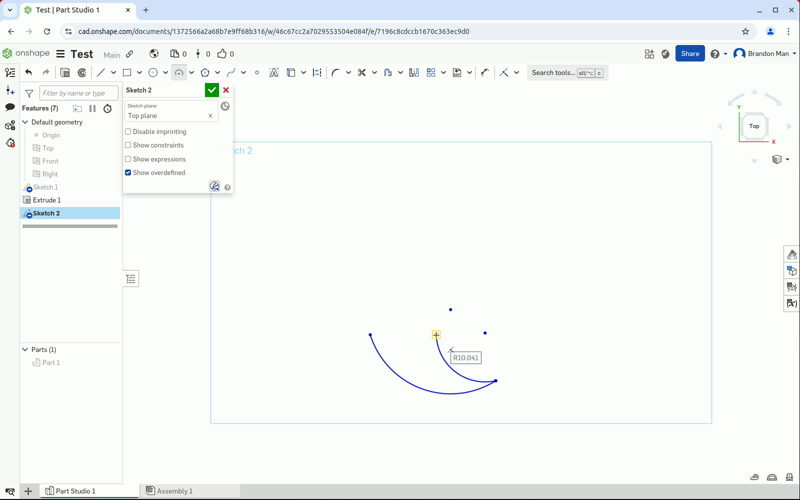
key_down(shift)
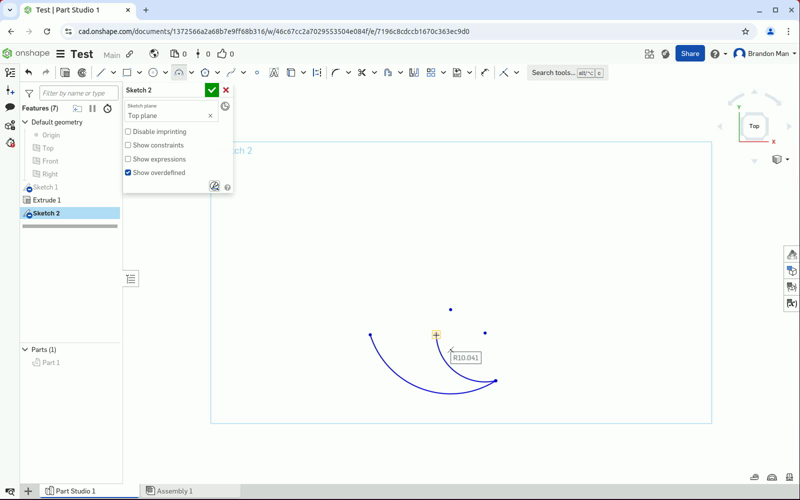
mouse_move(423, 342)
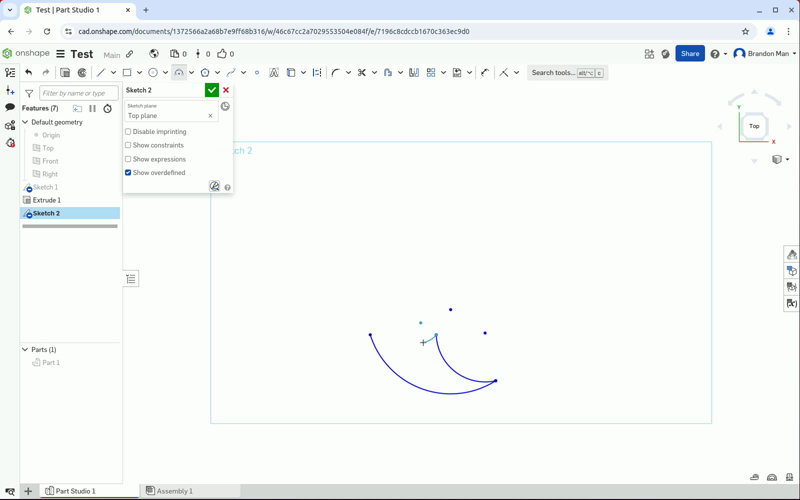
click(423, 342)
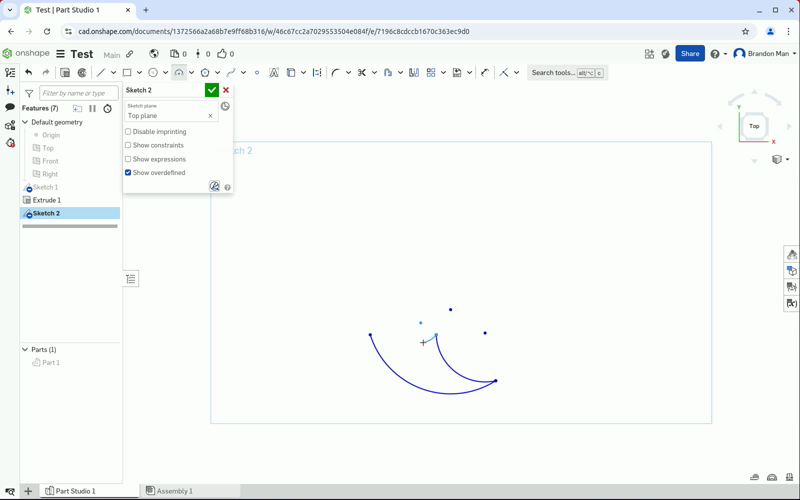
mouse_move(429, 338)
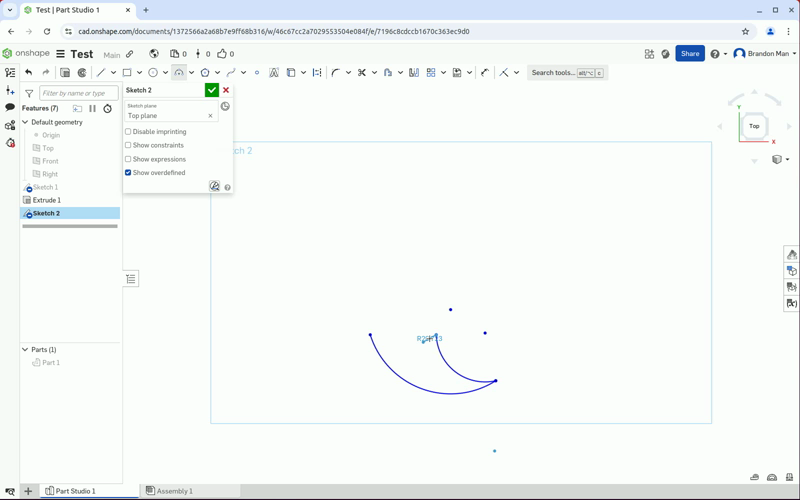
click(429, 338)
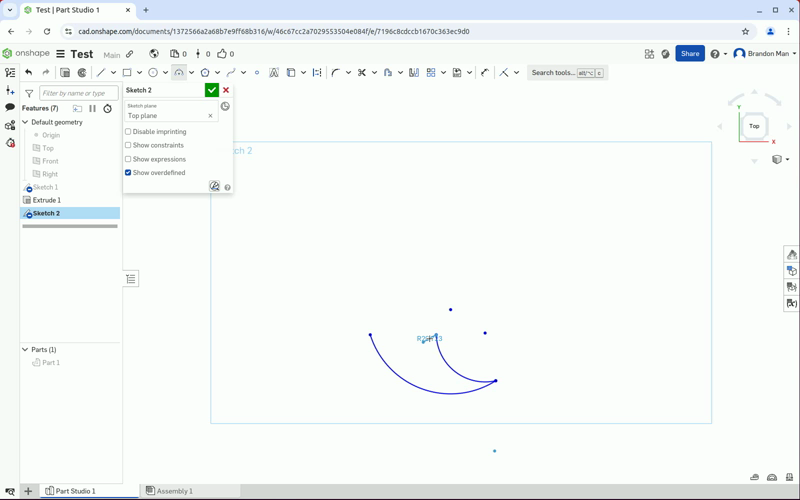
key_up(shift)
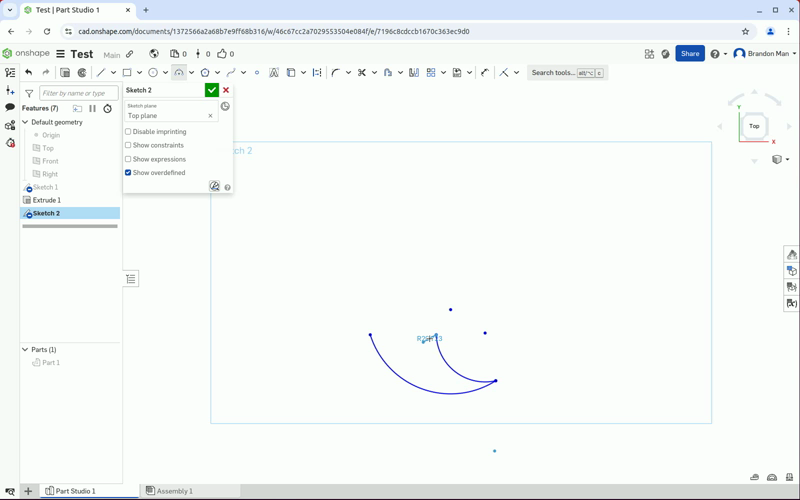
mouse_move(423, 342)
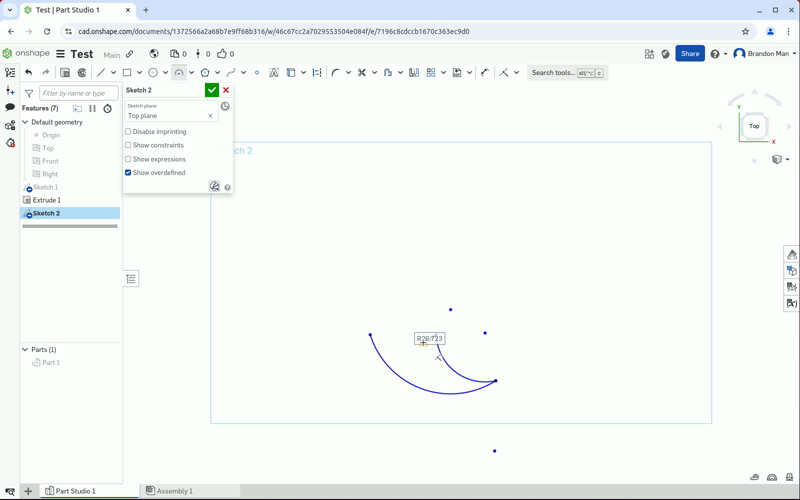
click(423, 342)
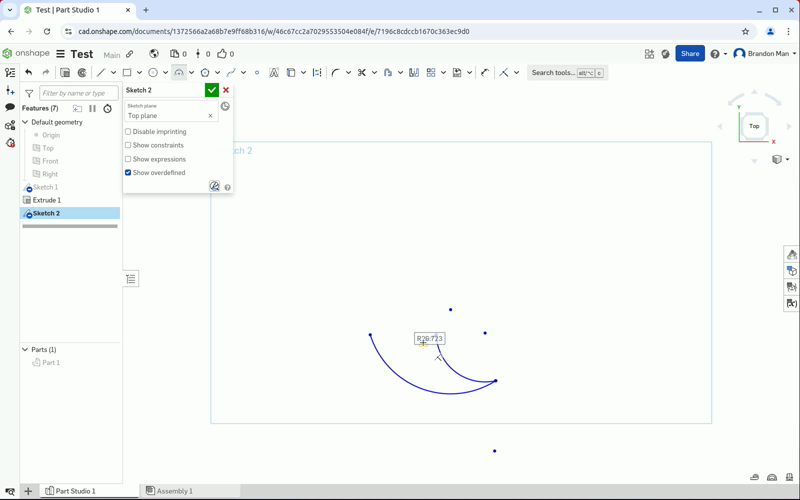
mouse_move(370, 334)
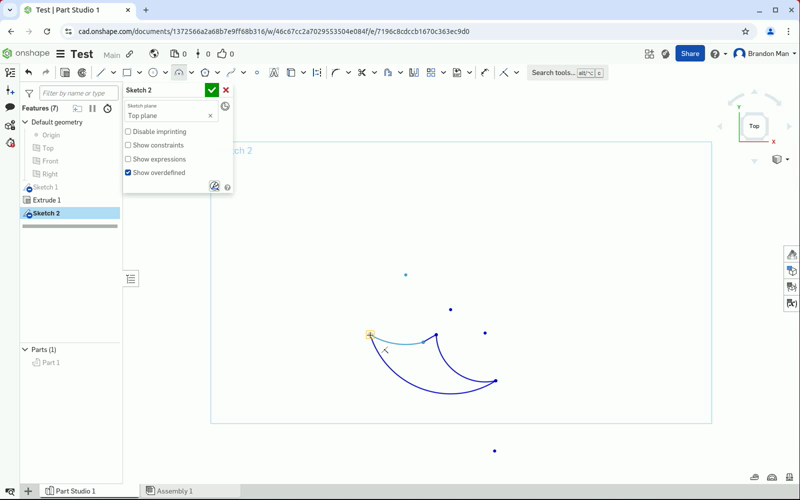
click(370, 334)
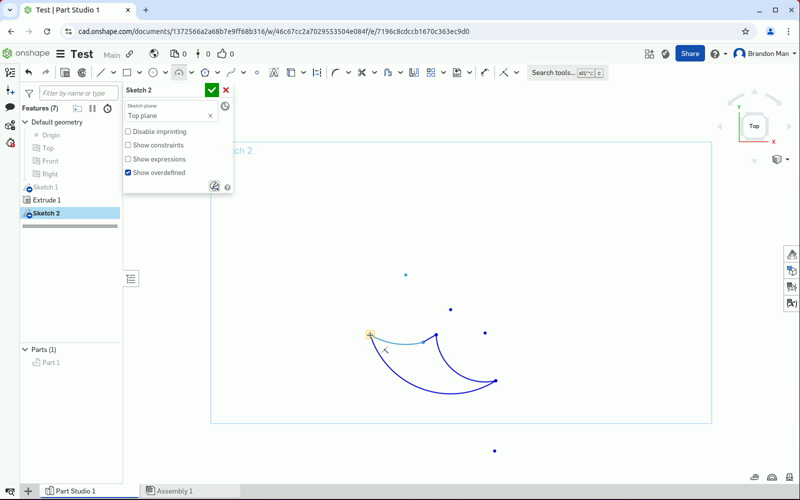
key_down(shift)
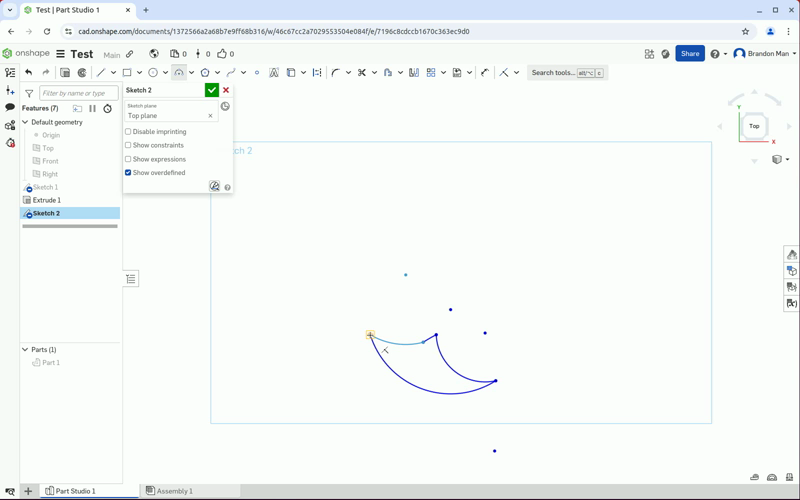
mouse_move(394, 351)
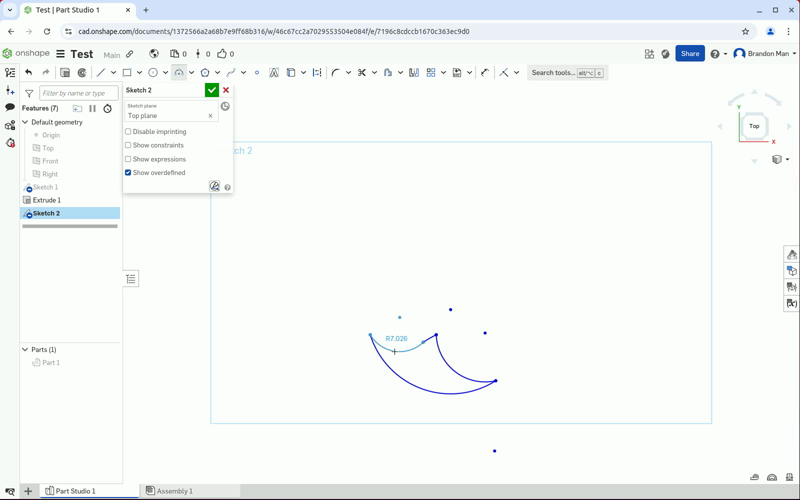
click(394, 351)
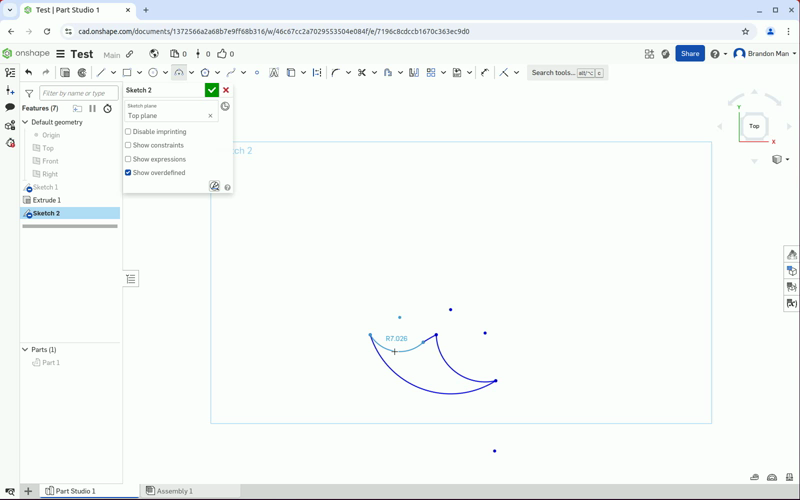
key_up(shift)
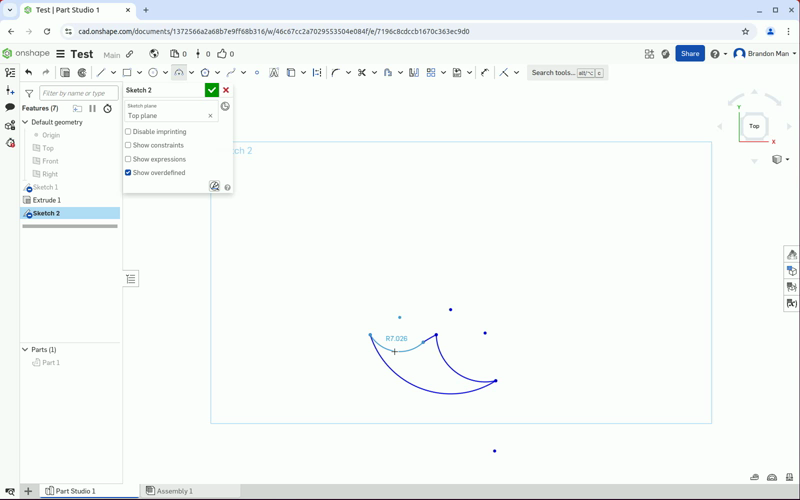
key(esc)
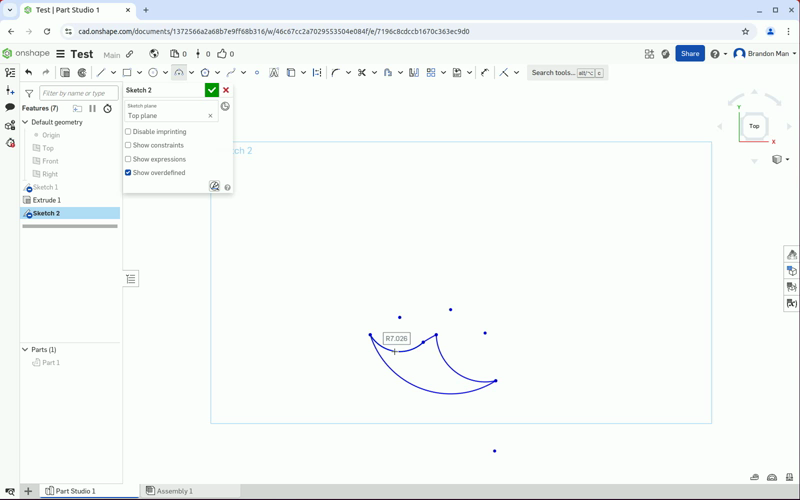
mouse_move(422, 351)
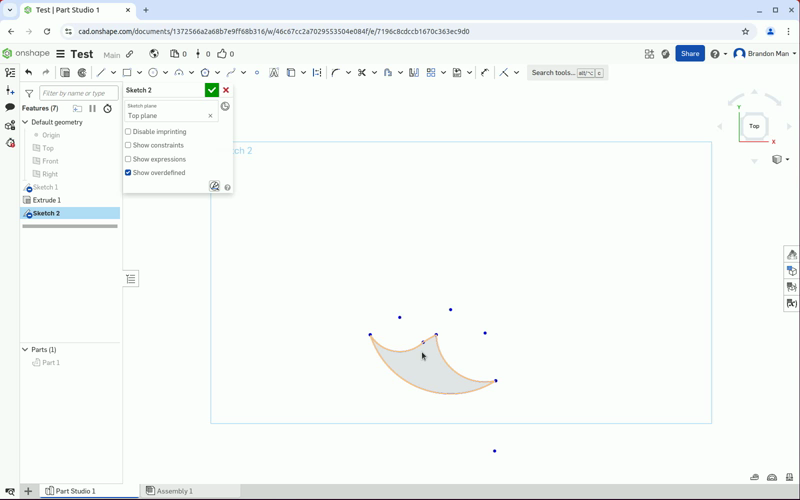
click(422, 351)
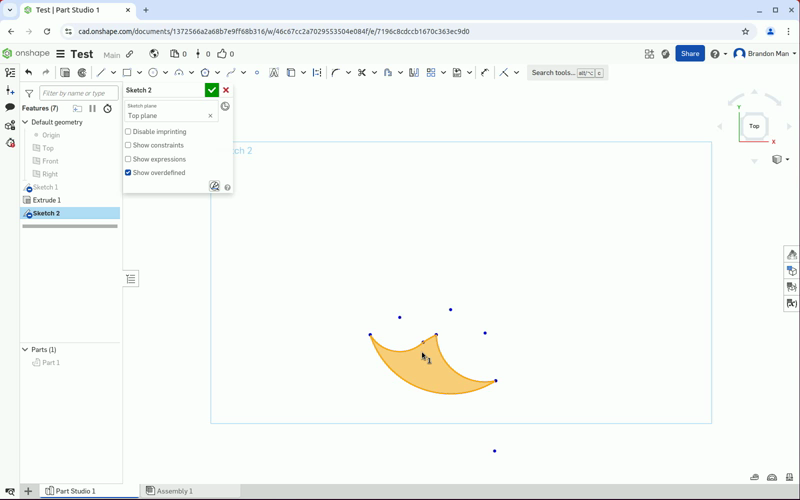
mouse_move(73, 352)
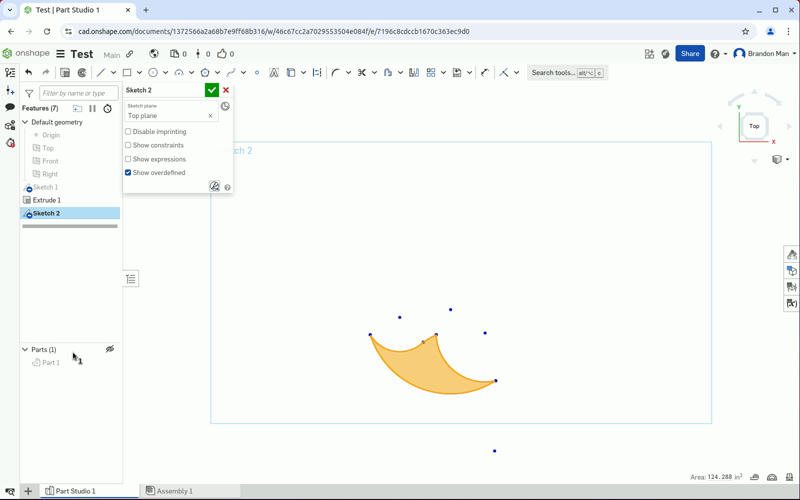
key(shift+y)
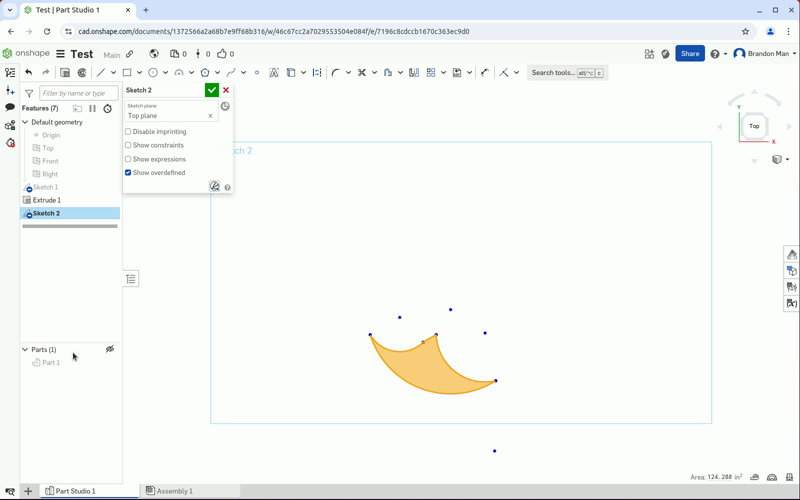
key(shift+e)
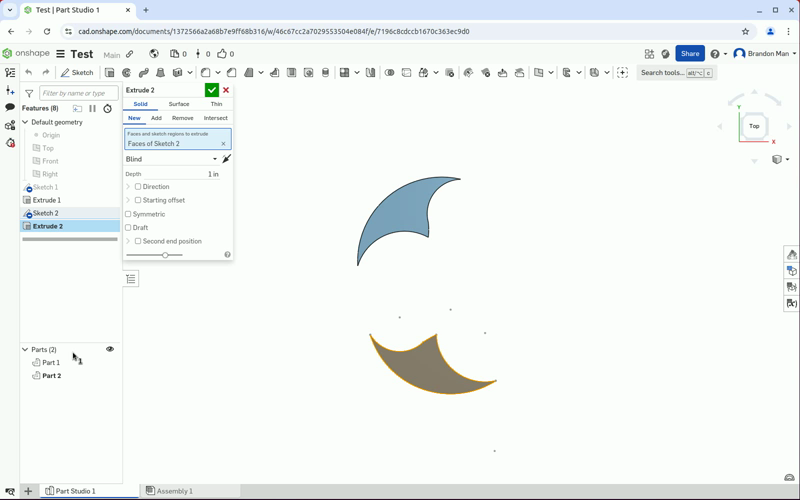
mouse_move(143, 106)
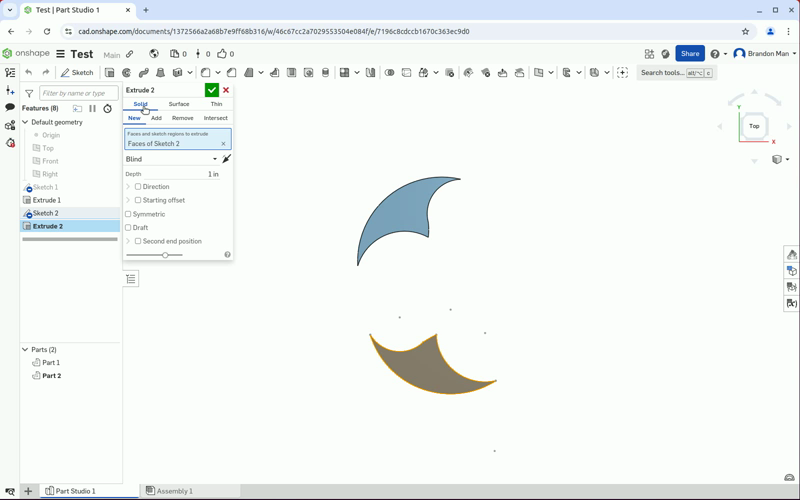
click(143, 106)
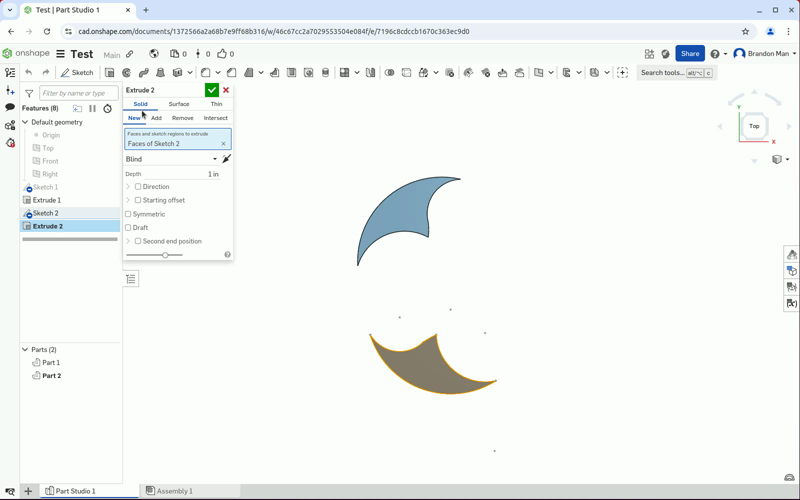
mouse_move(137, 120)
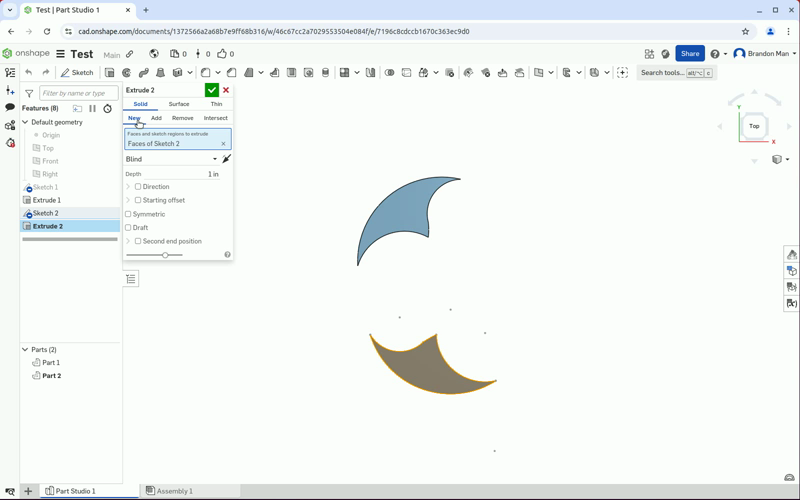
click(137, 120)
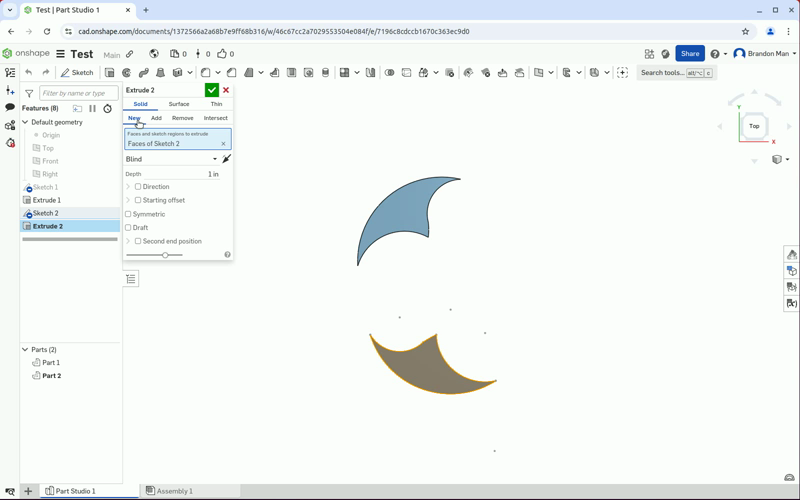
key(tab, 4)
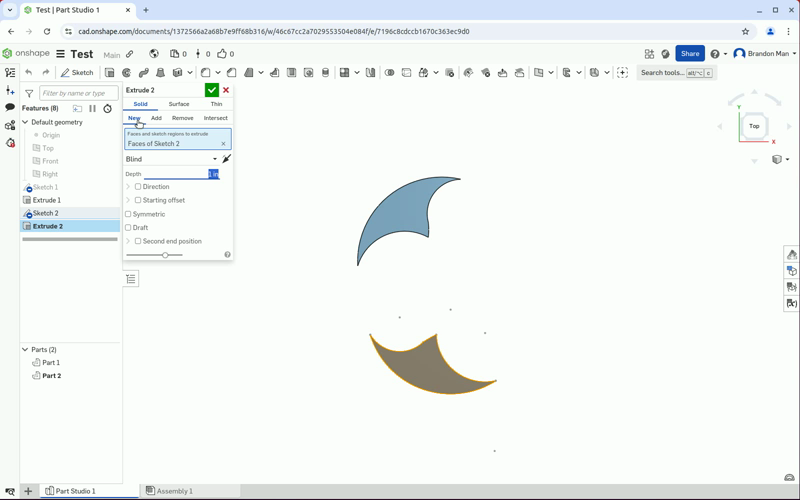
text(3.611)
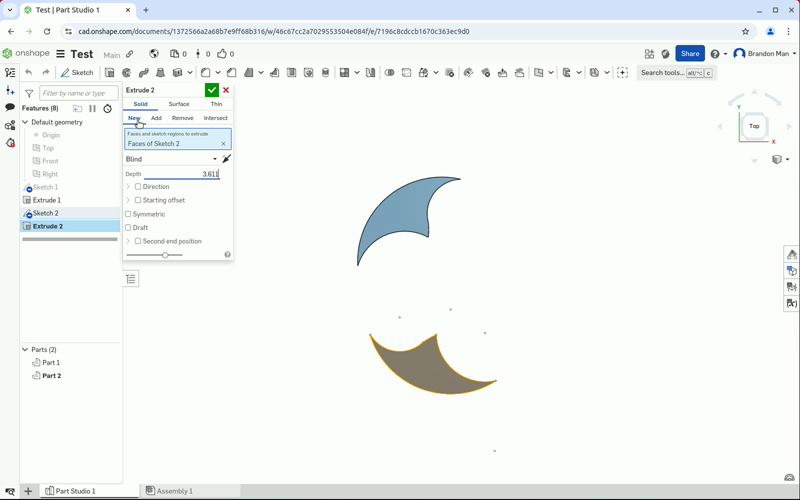
key(enter)
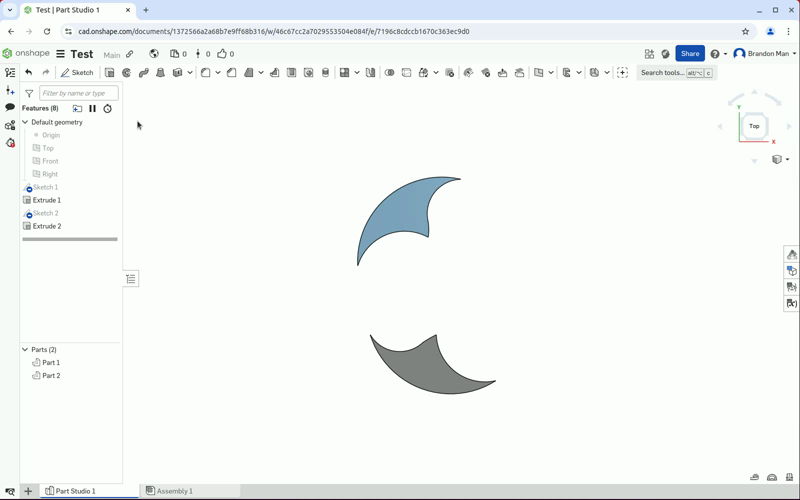
key(shift+h)
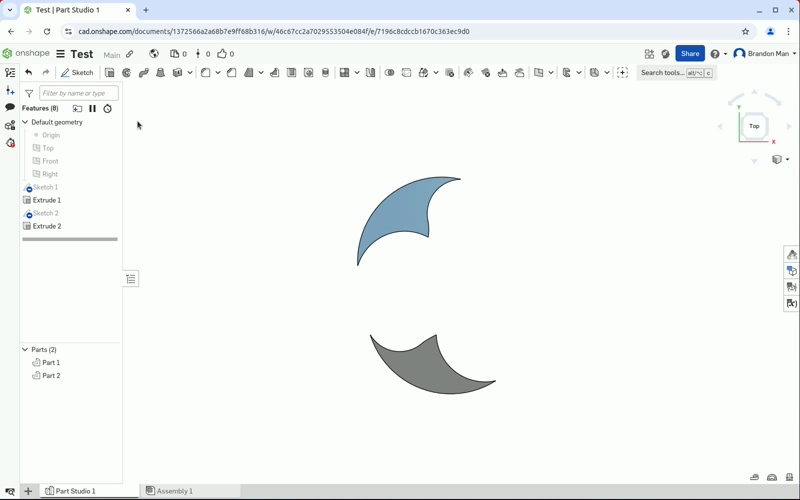
key(shift+h)
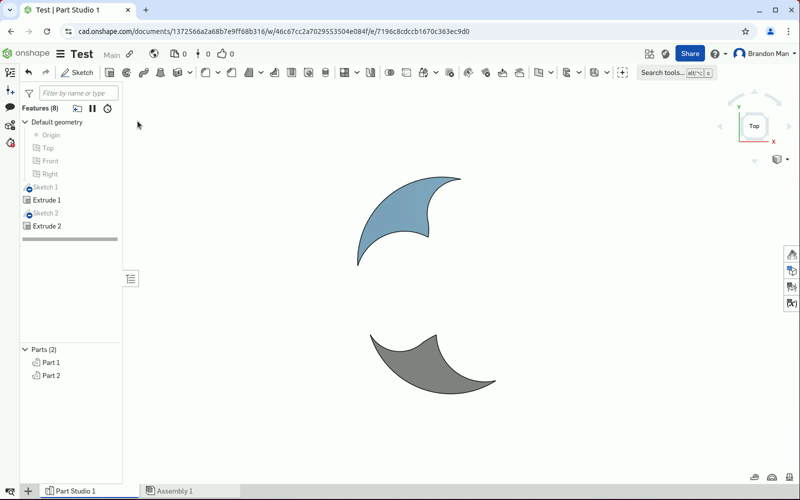
mouse_move(73, 189)
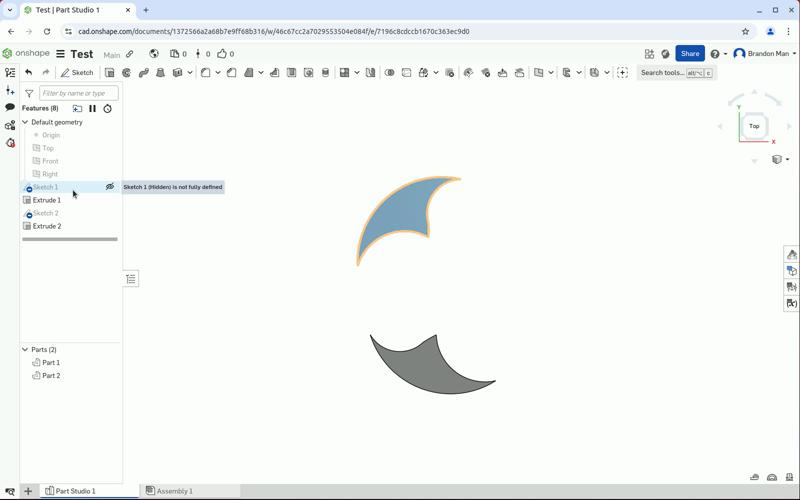
click(73, 189)
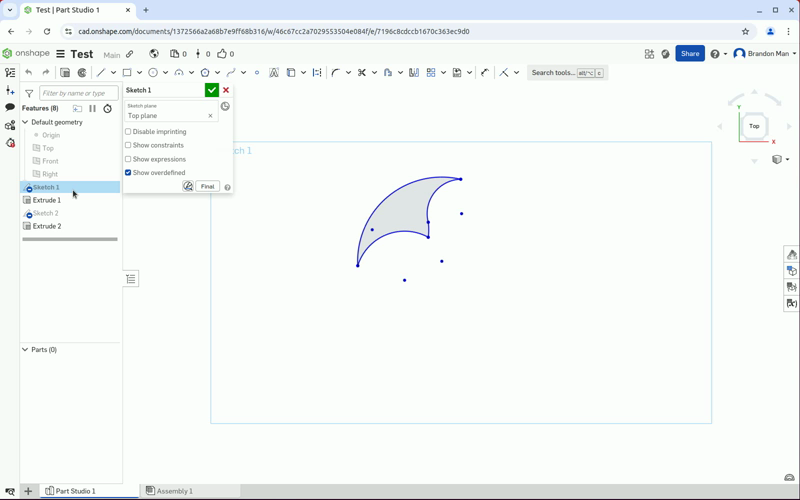
mouse_move(229, 92)
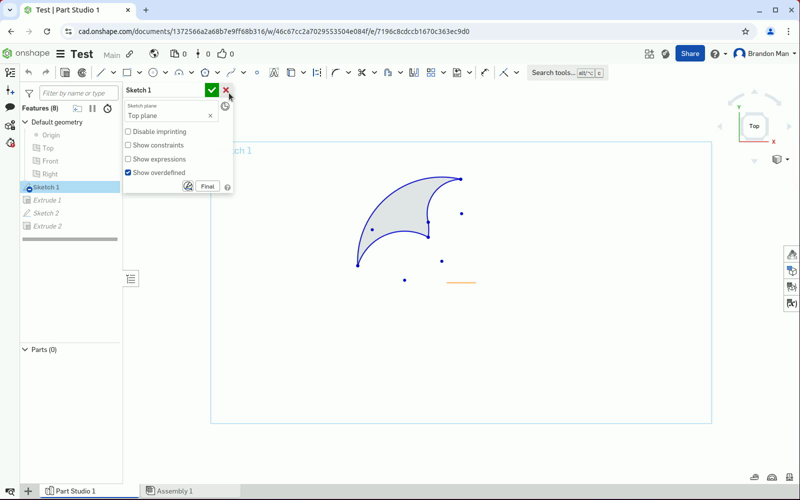
click(229, 92)
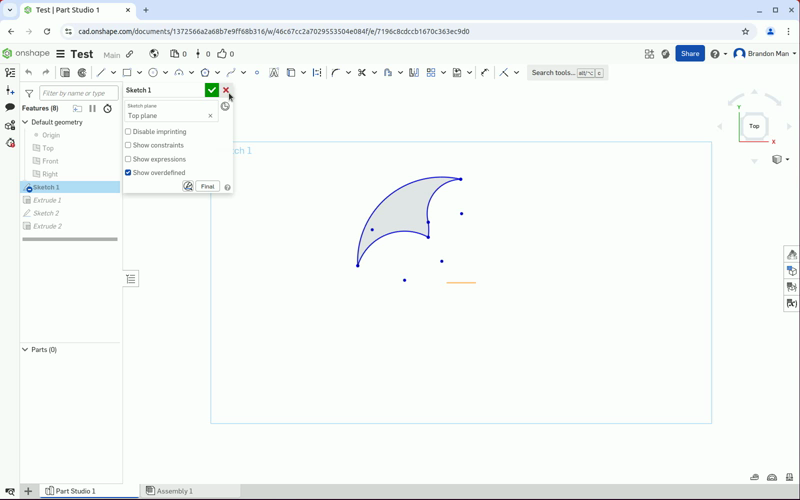
key(shift+s)
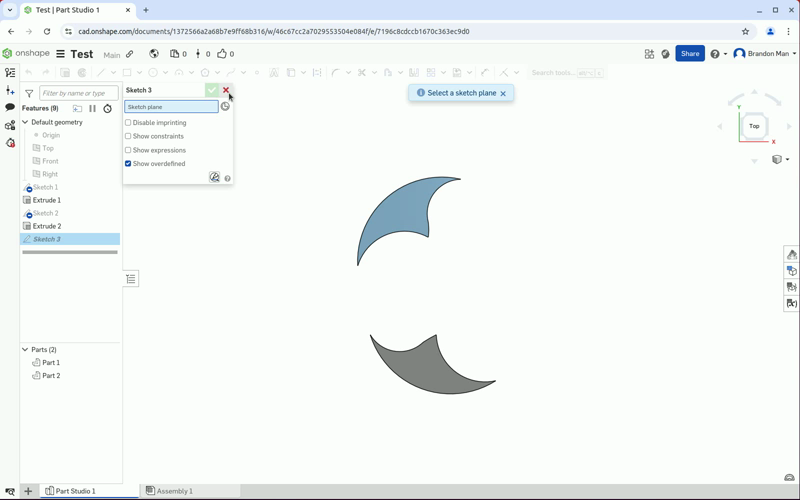
mouse_move(73, 150)
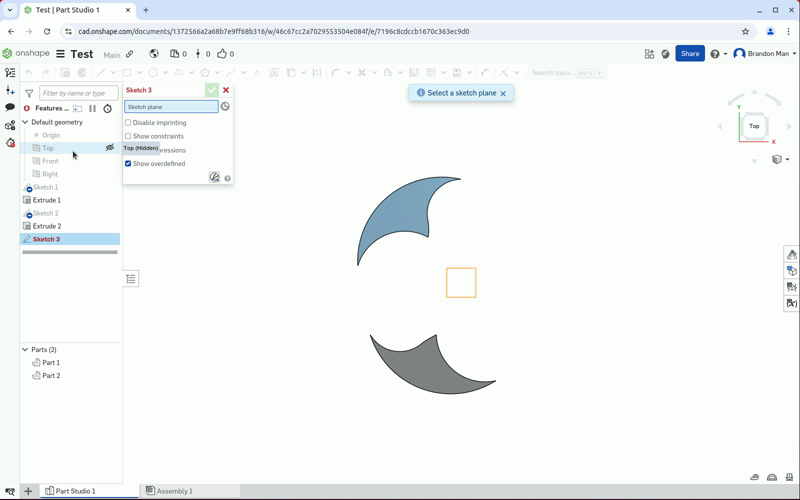
click(73, 150)
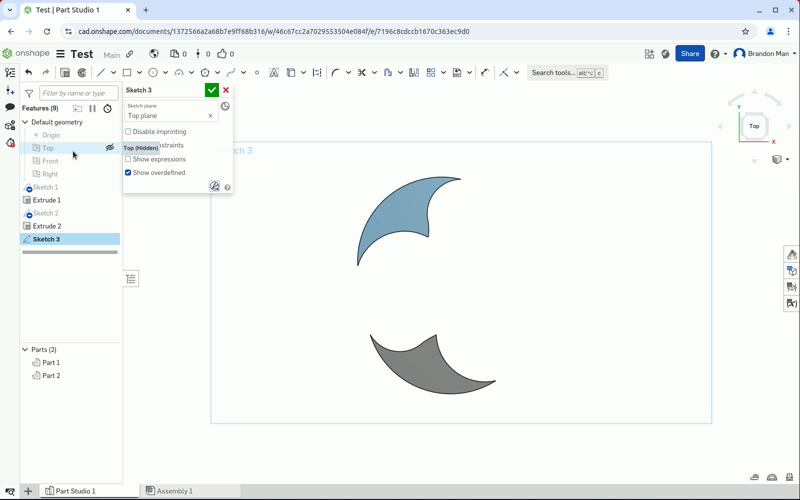
mouse_move(73, 352)
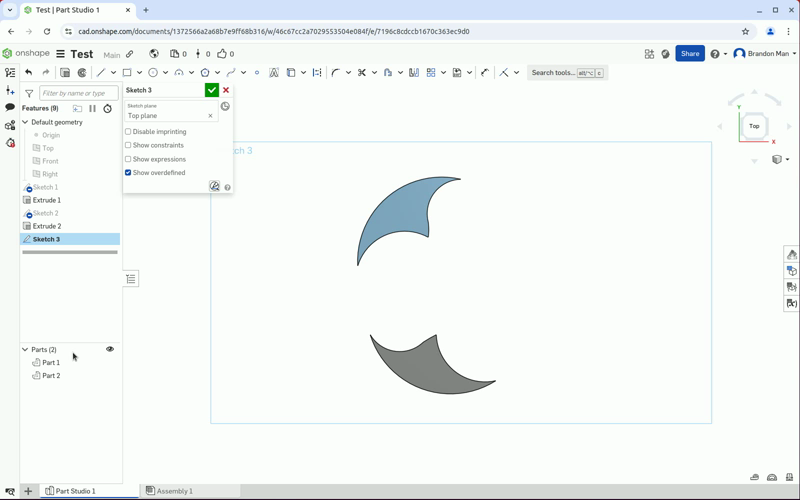
key(y)
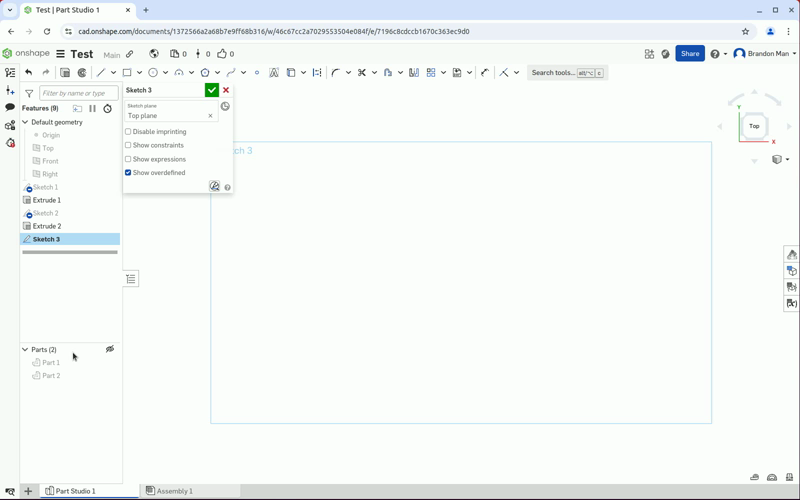
key(a)
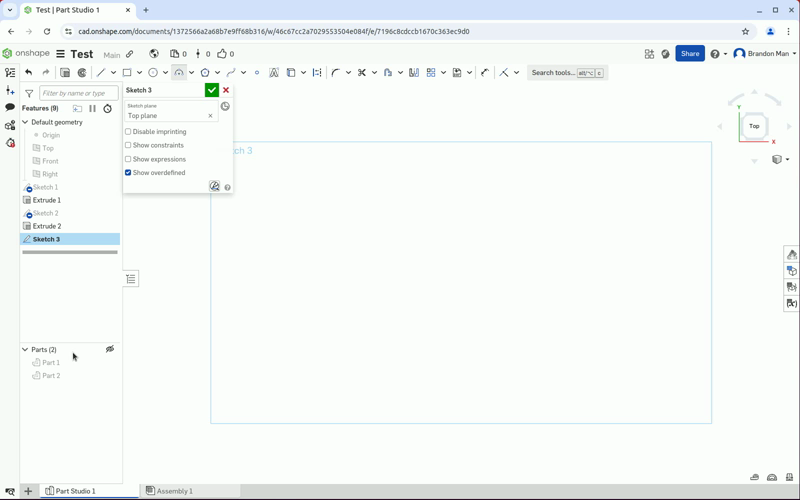
key_down(shift)
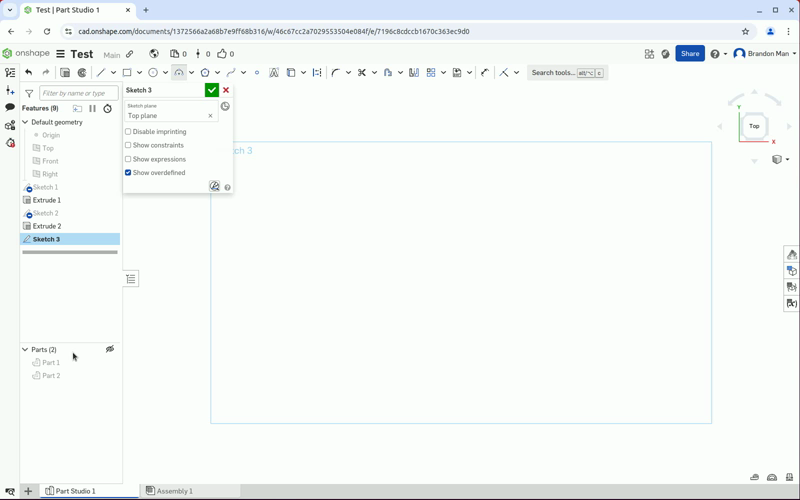
mouse_move(516, 276)
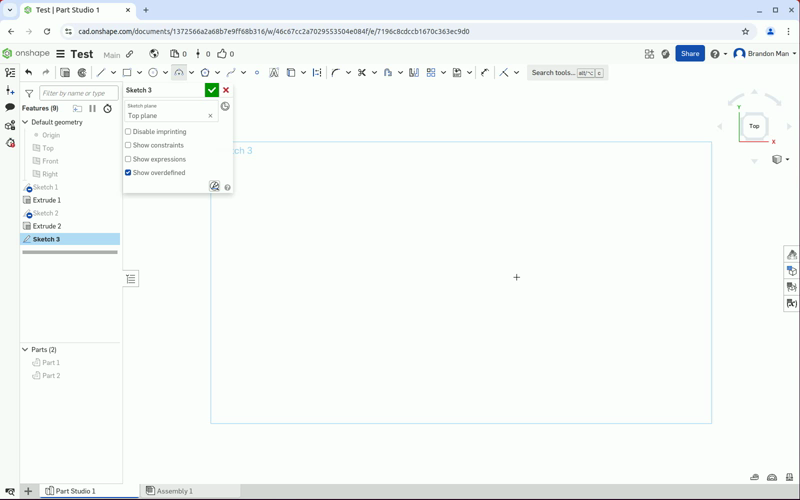
click(516, 276)
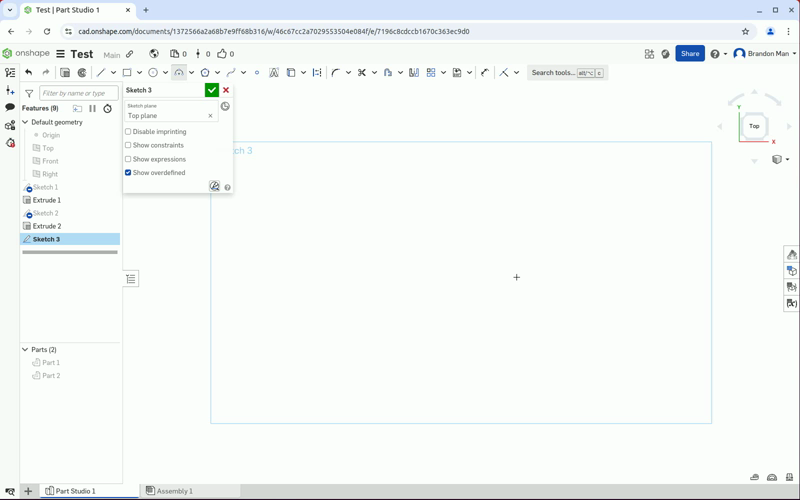
key_up(shift)
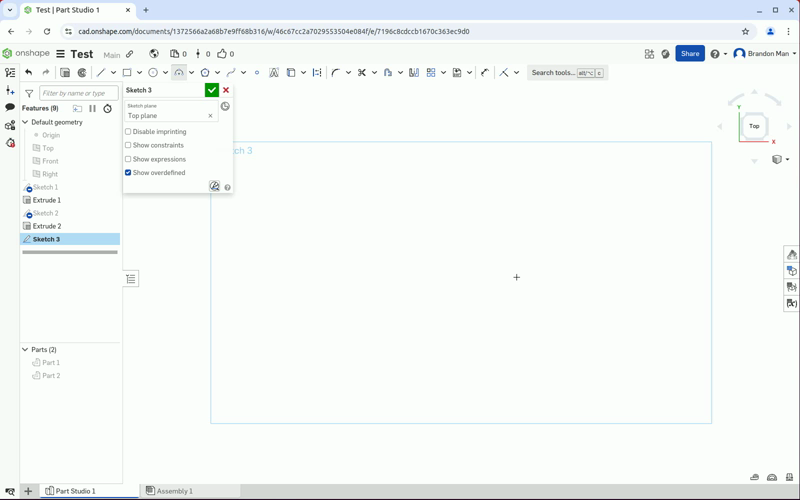
key_down(shift)
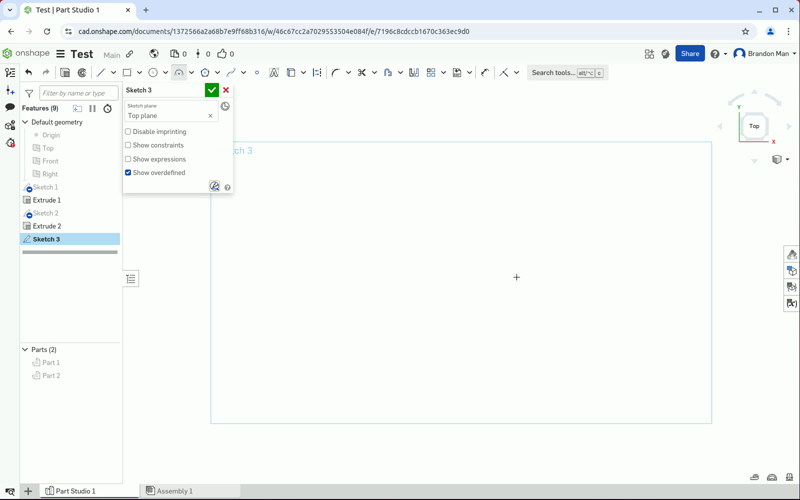
mouse_move(530, 285)
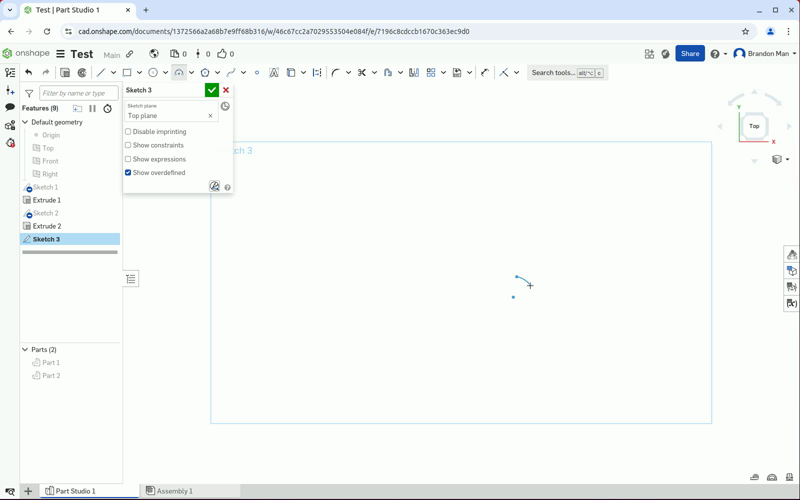
click(530, 285)
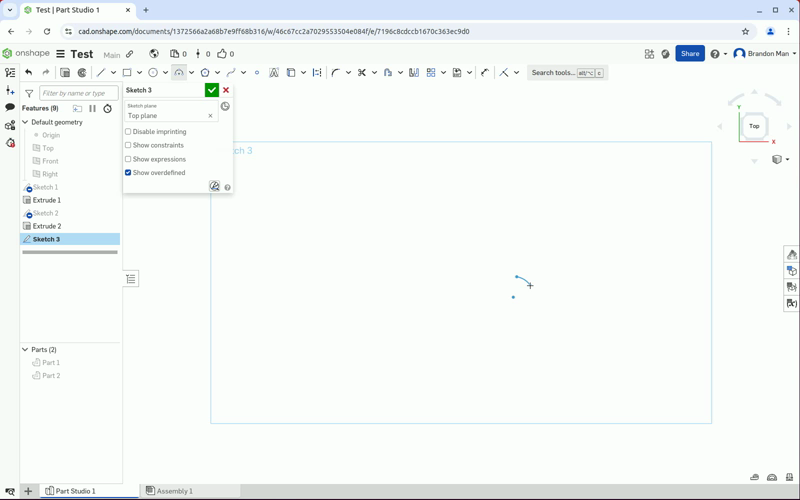
mouse_move(523, 281)
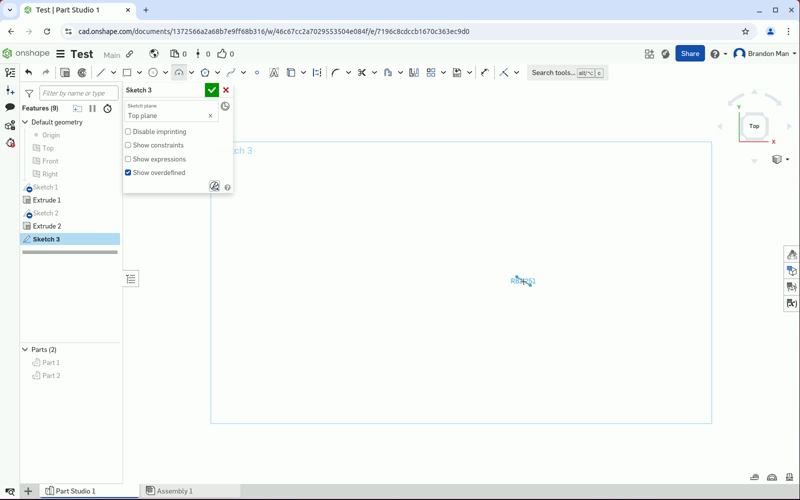
click(523, 281)
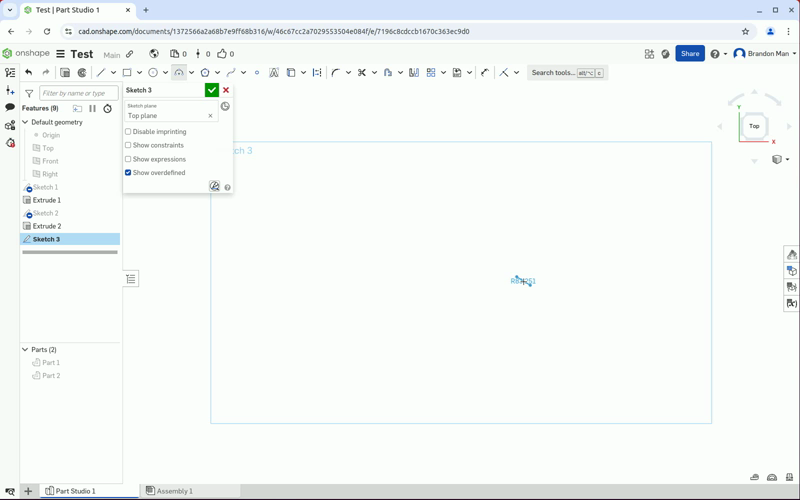
key_up(shift)
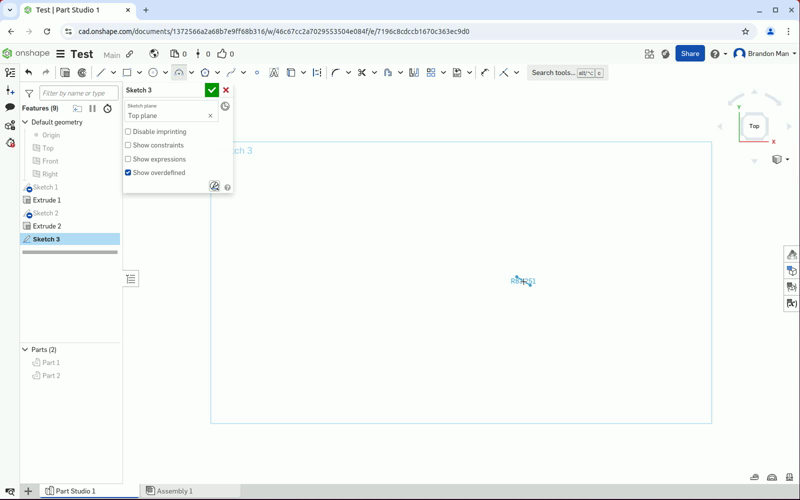
mouse_move(530, 285)
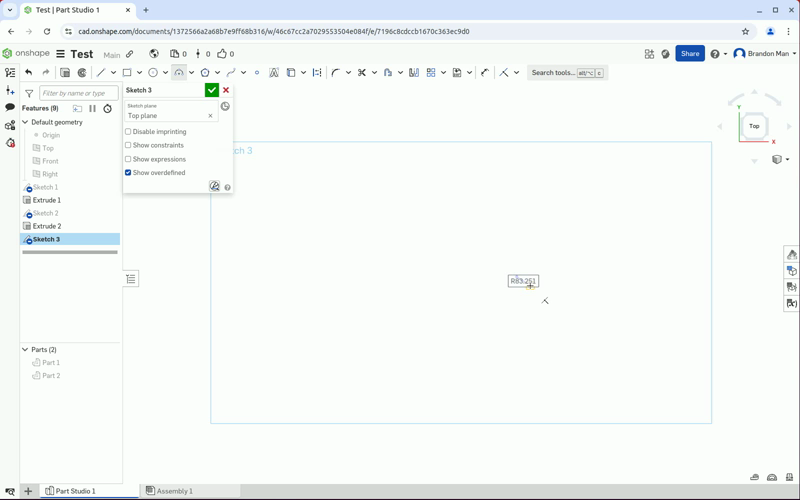
click(530, 285)
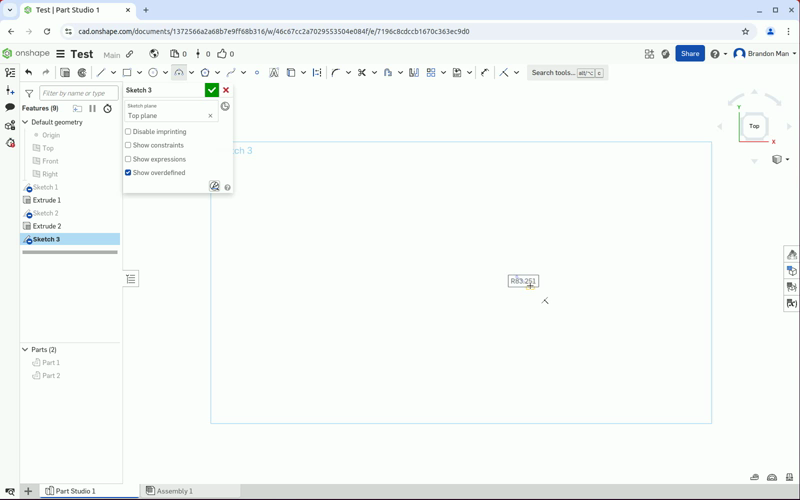
key_down(shift)
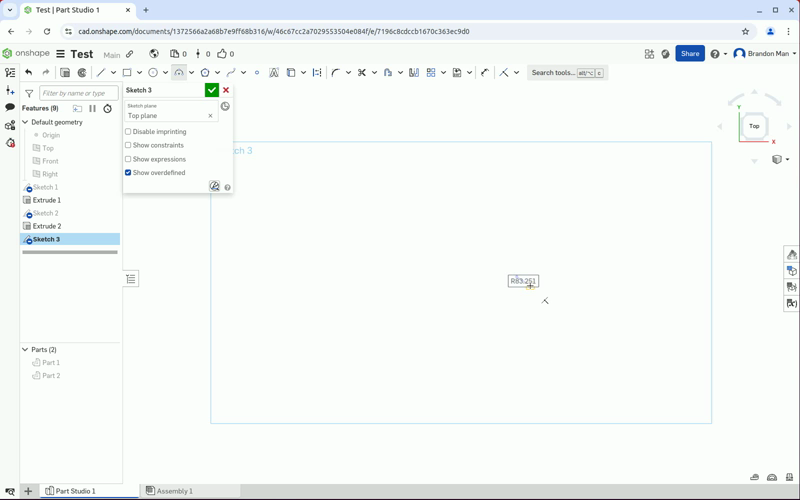
mouse_move(551, 335)
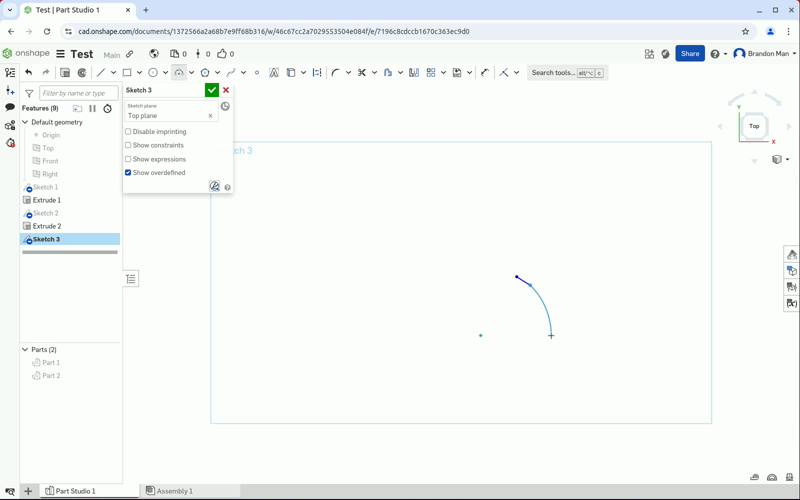
click(551, 335)
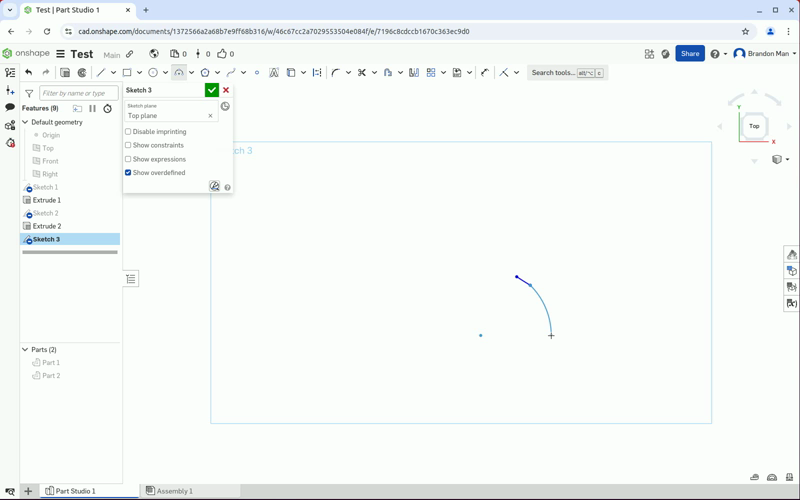
mouse_move(553, 304)
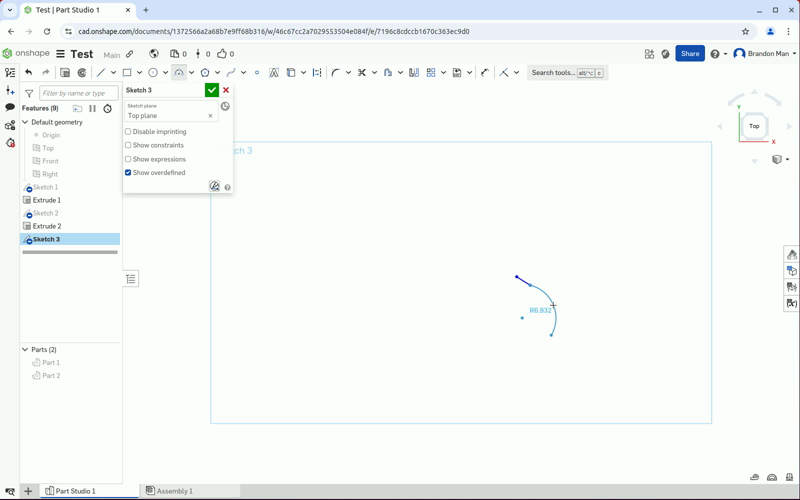
click(553, 304)
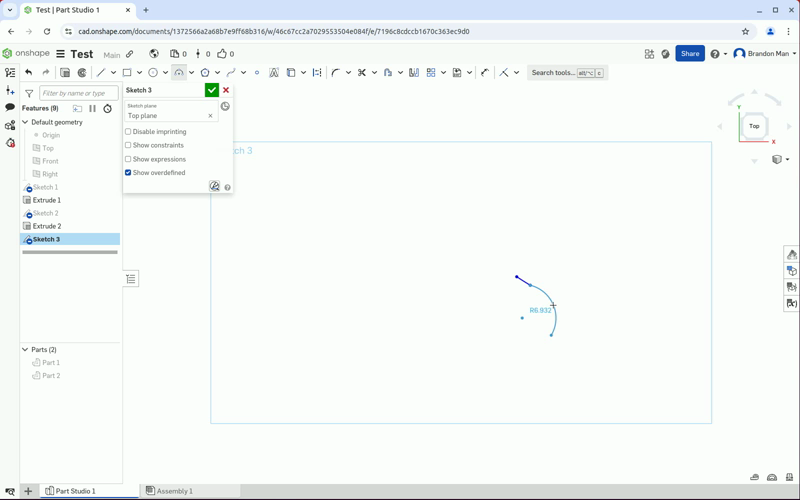
key_up(shift)
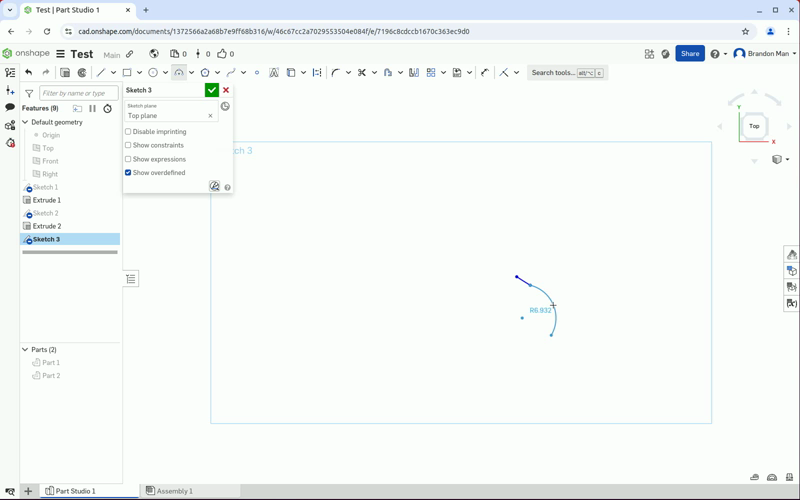
mouse_move(551, 335)
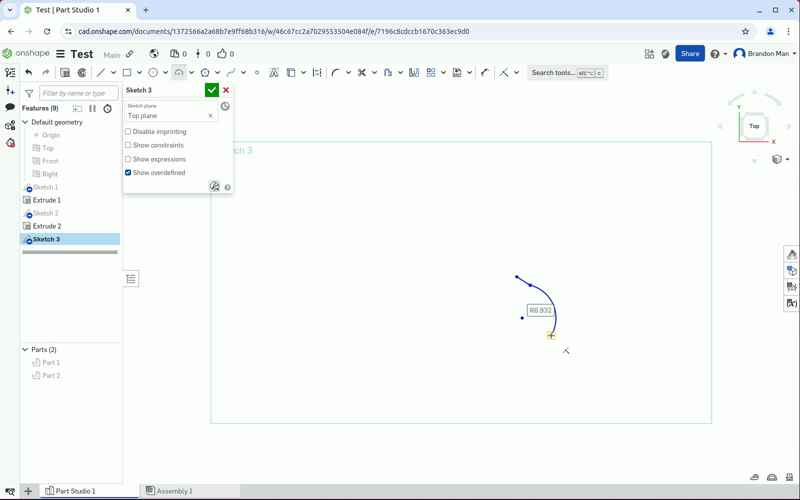
click(551, 335)
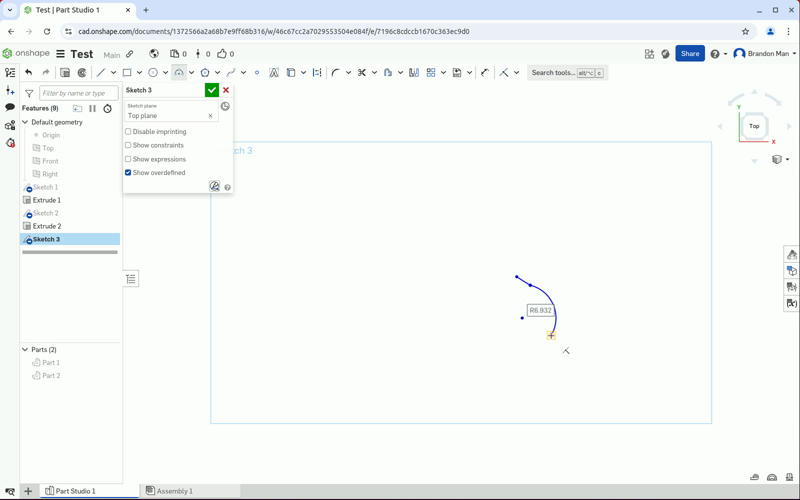
key_down(shift)
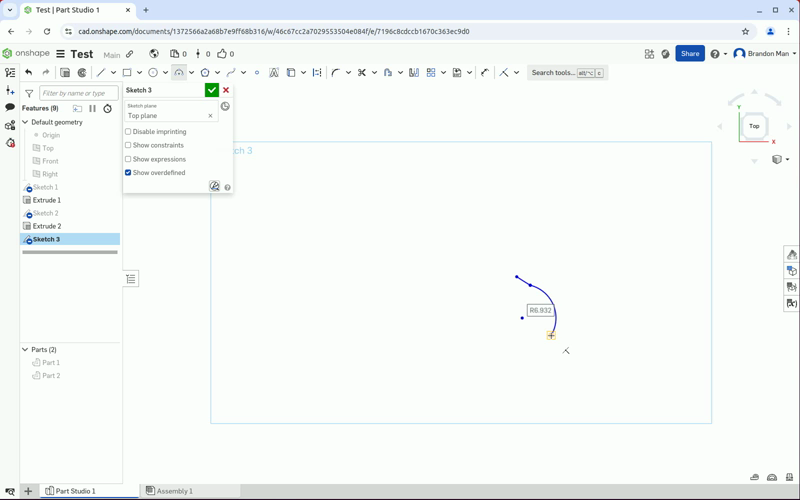
mouse_move(528, 201)
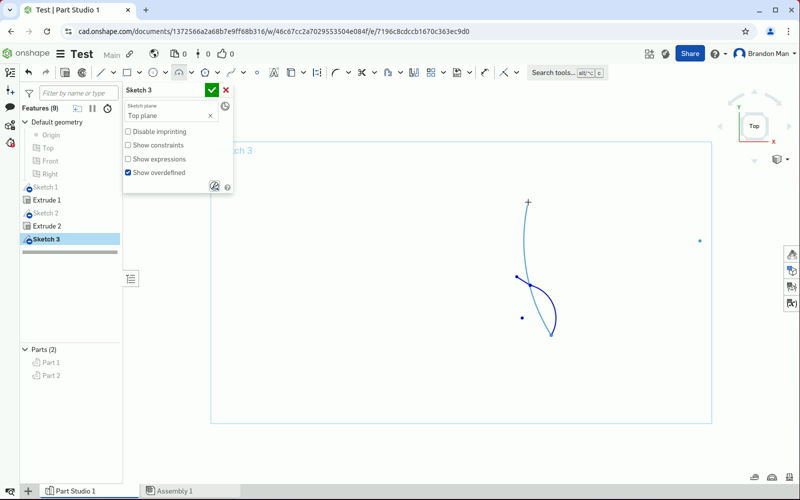
click(528, 201)
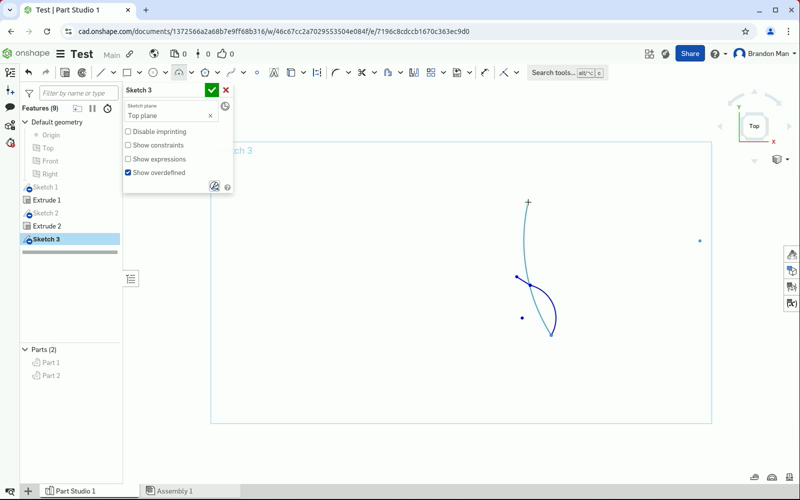
mouse_move(572, 262)
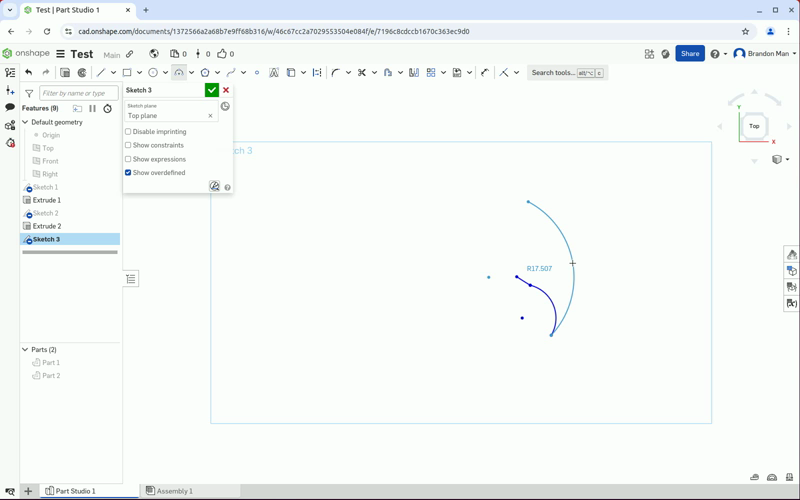
click(572, 262)
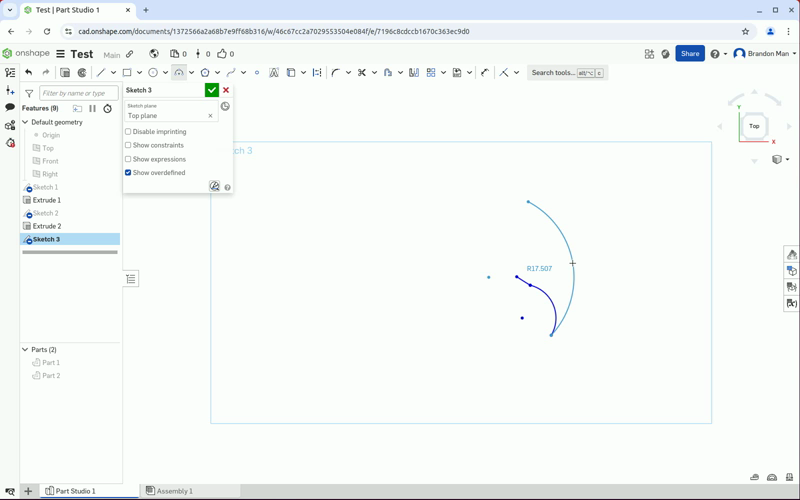
key_up(shift)
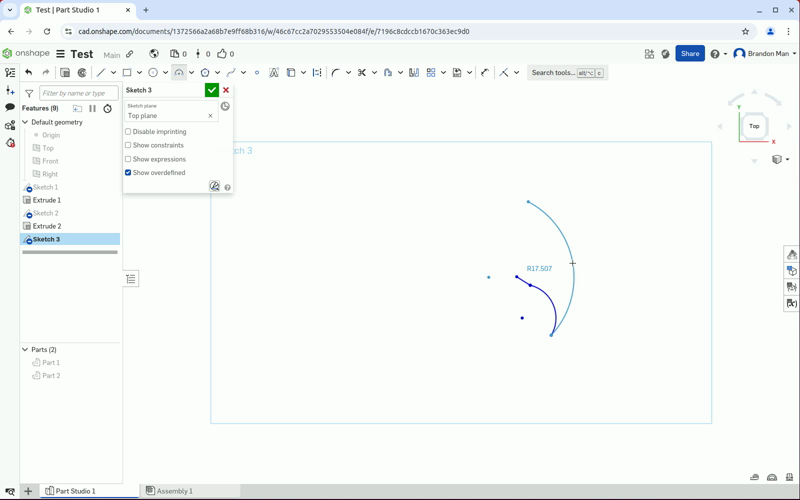
mouse_move(528, 201)
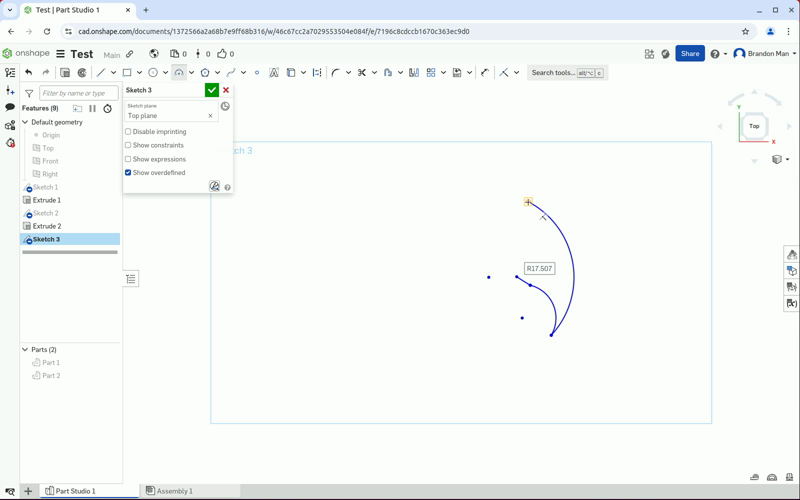
click(528, 201)
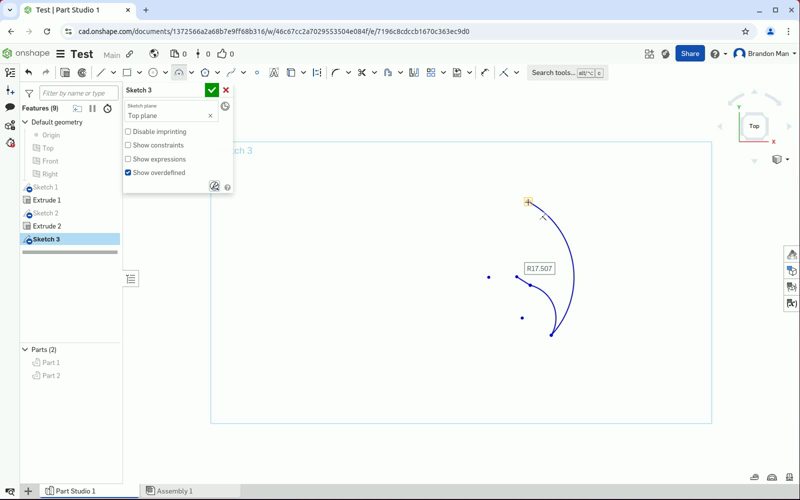
mouse_move(516, 276)
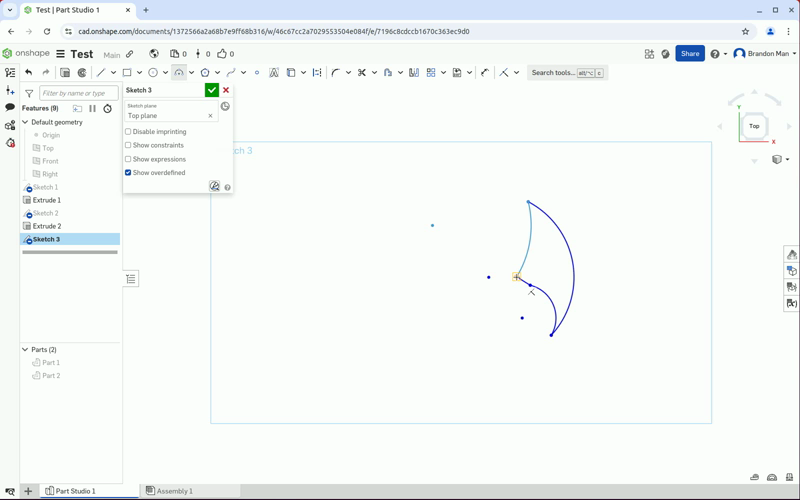
click(516, 276)
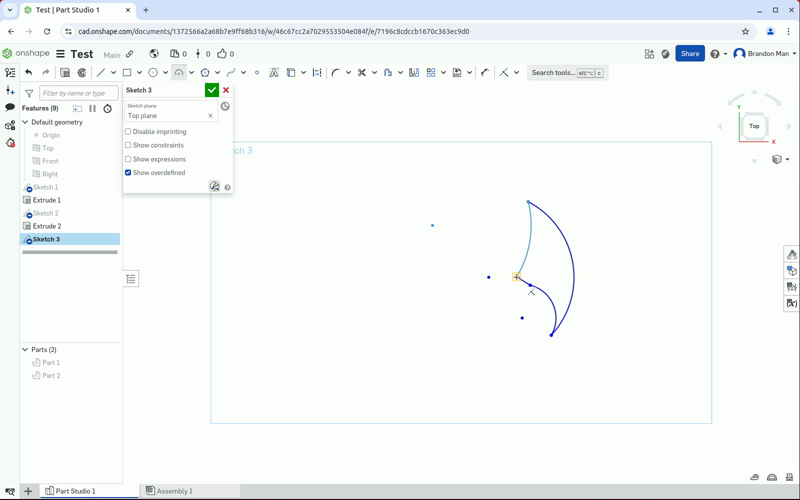
key_down(shift)
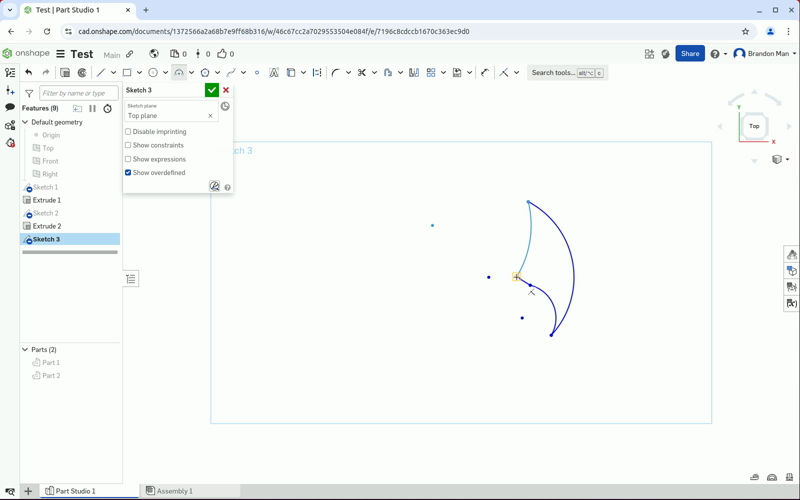
mouse_move(540, 242)
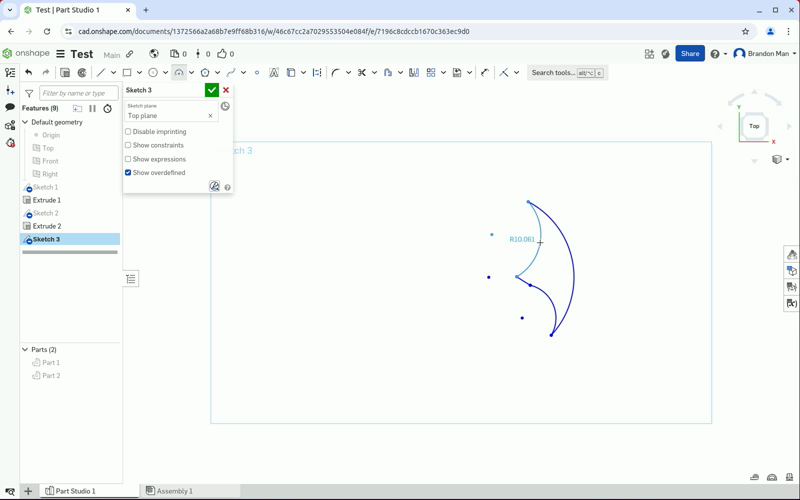
click(540, 242)
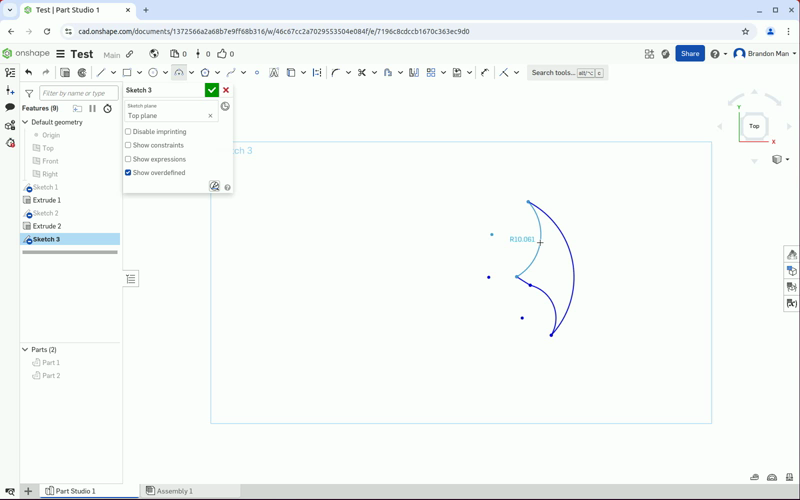
key_up(shift)
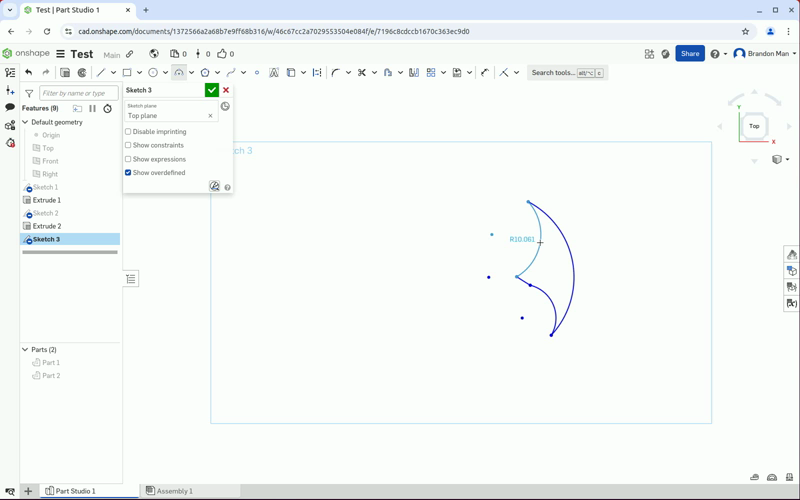
key(esc)
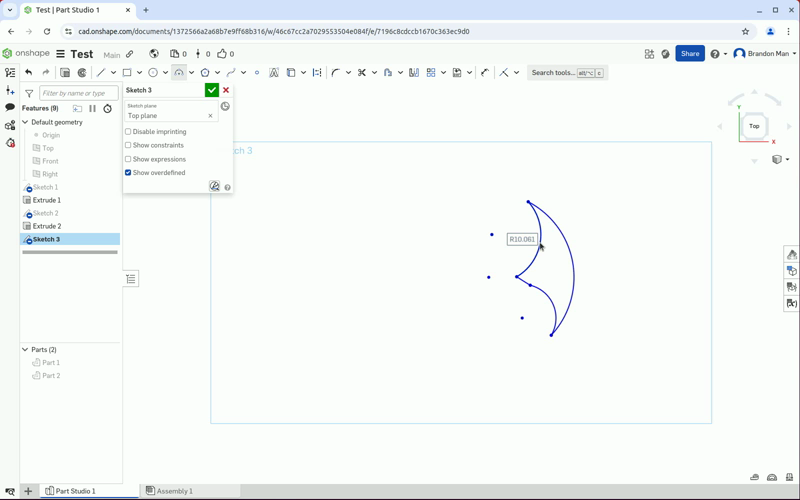
mouse_move(545, 265)
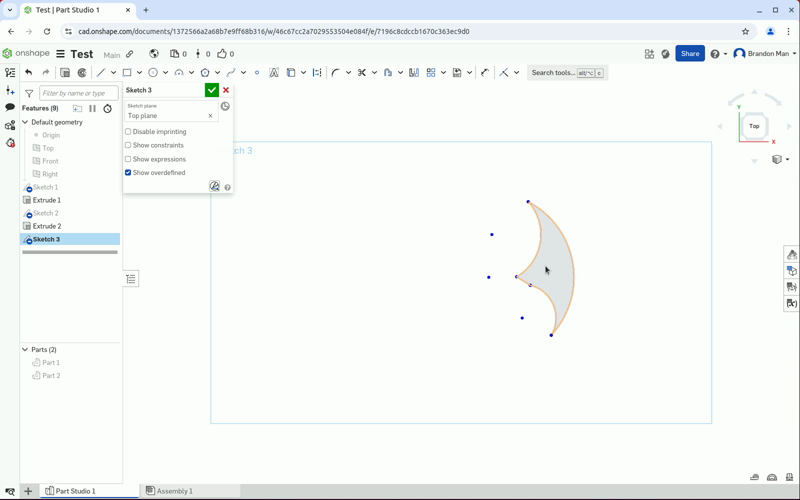
click(545, 265)
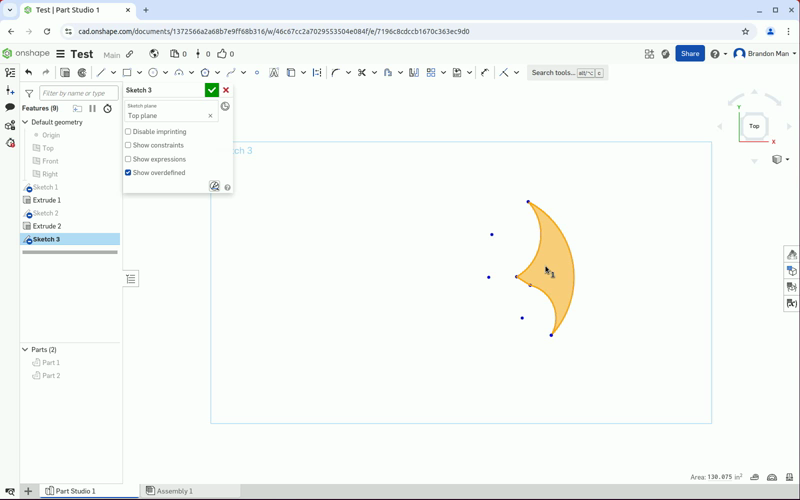
mouse_move(73, 352)
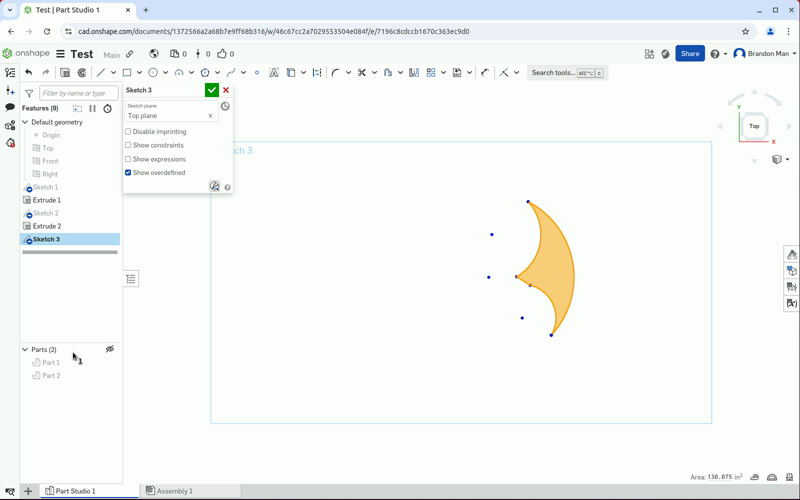
key(shift+y)
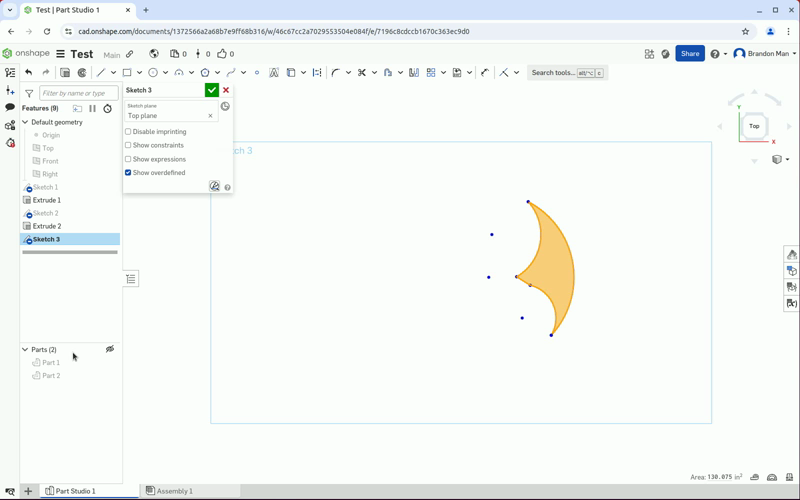
key(shift+e)
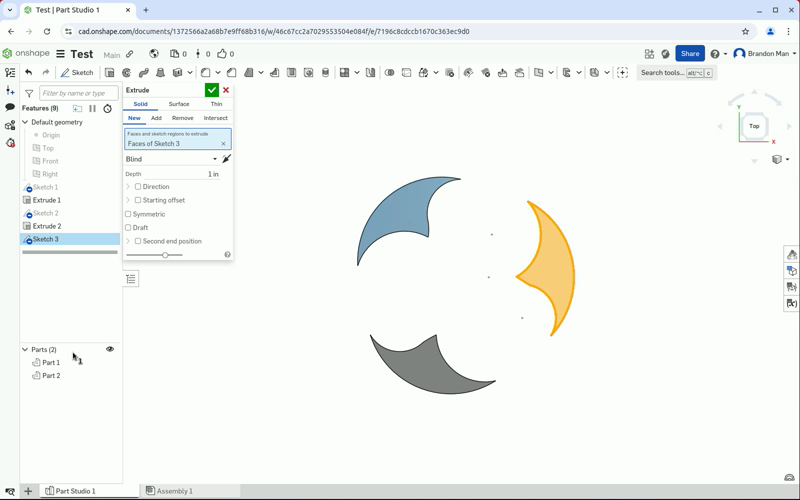
mouse_move(143, 106)
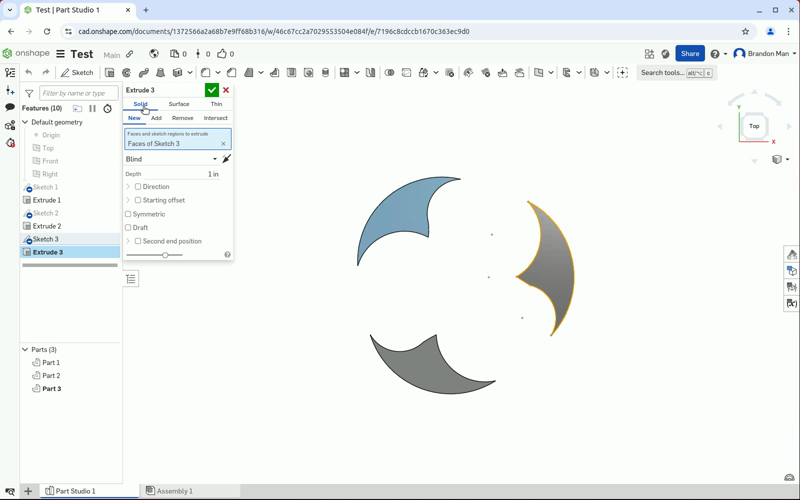
click(143, 106)
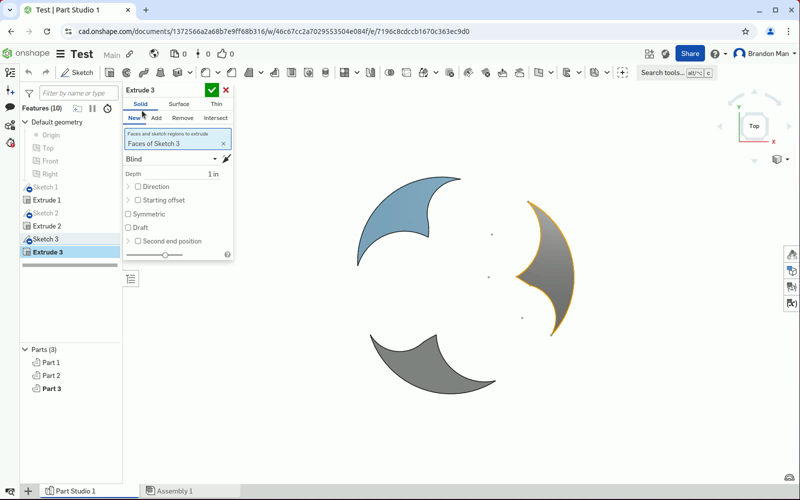
mouse_move(137, 120)
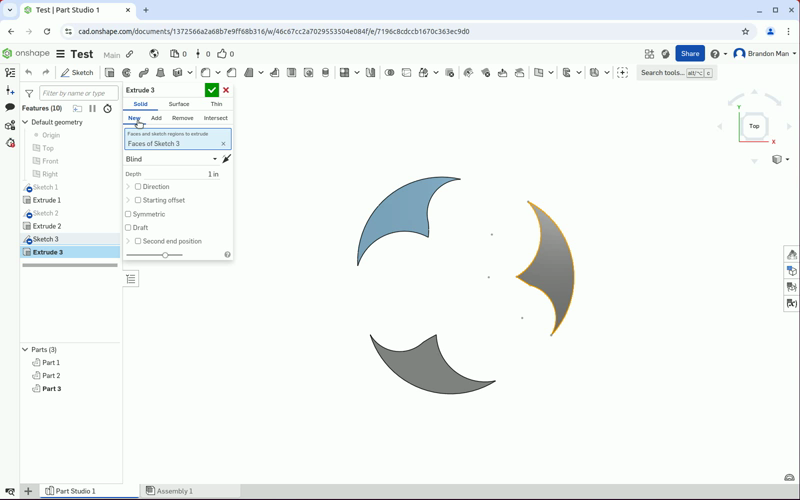
click(137, 120)
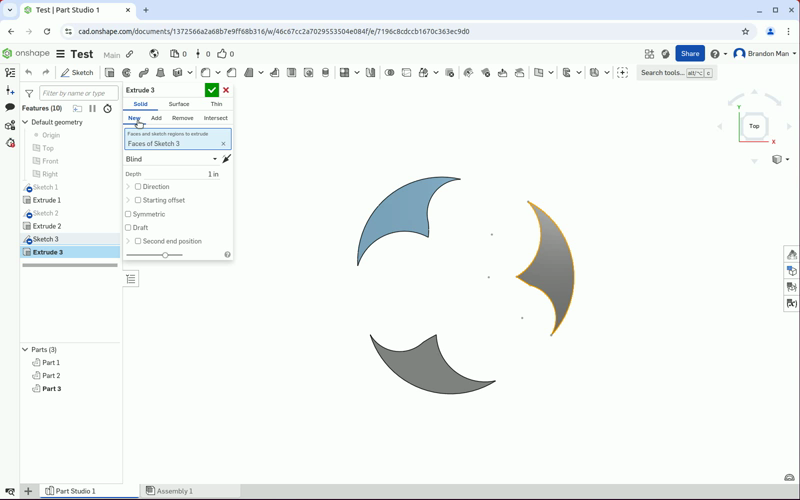
key(tab, 4)
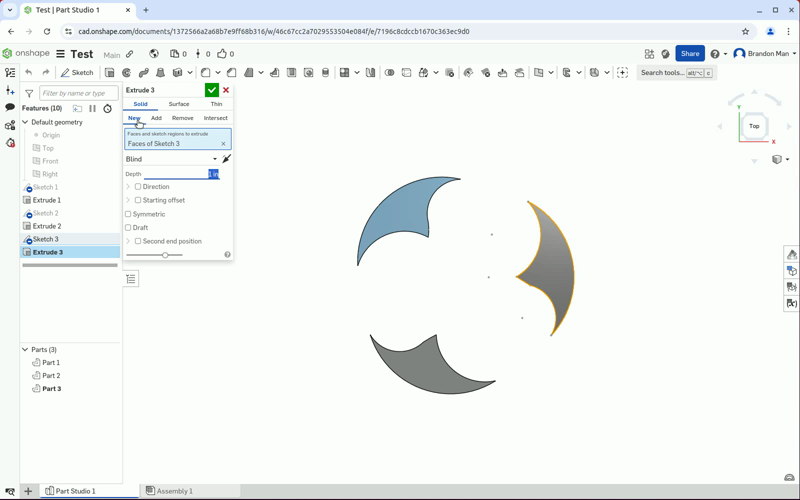
text(3.611)
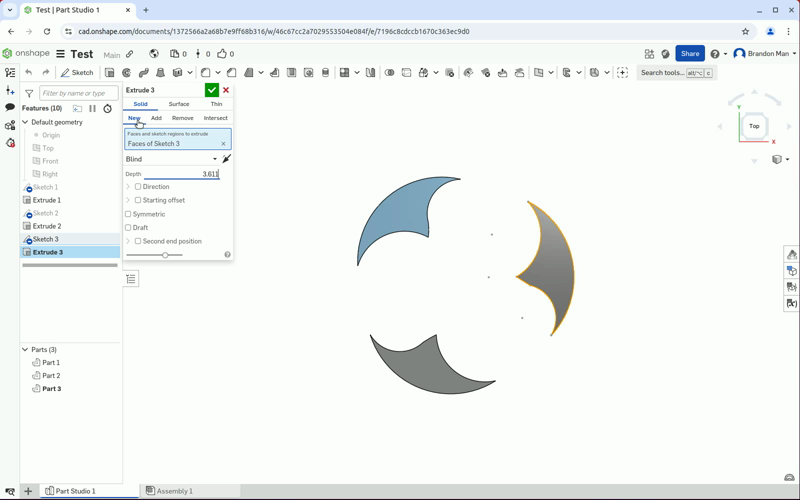
key(enter)
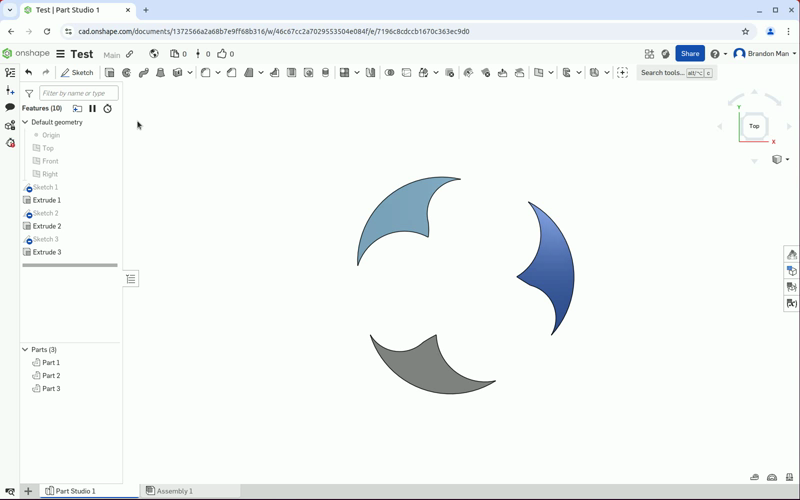
key(shift+h)
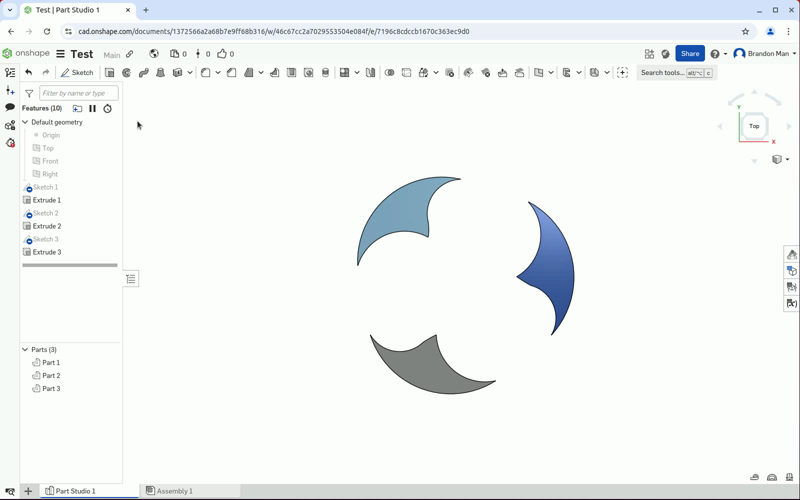
key(shift+h)
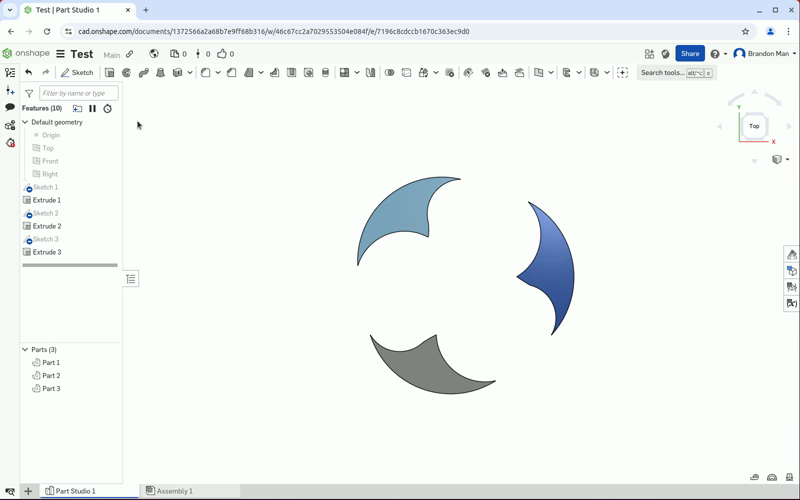
mouse_move(73, 189)
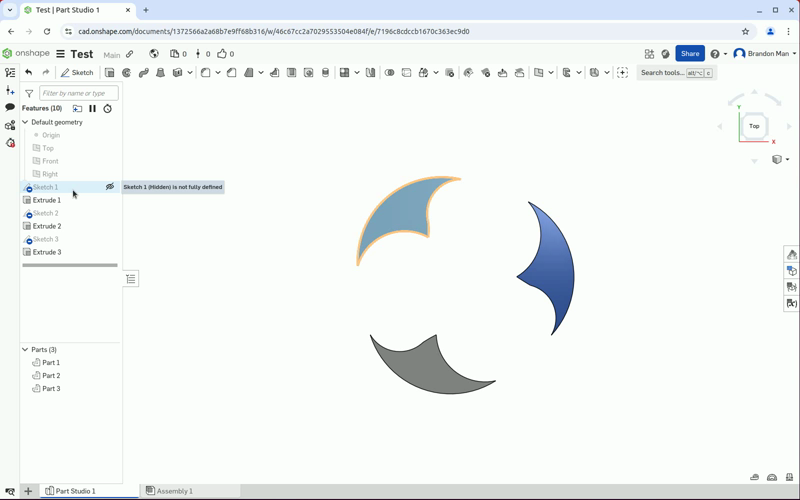
click(73, 189)
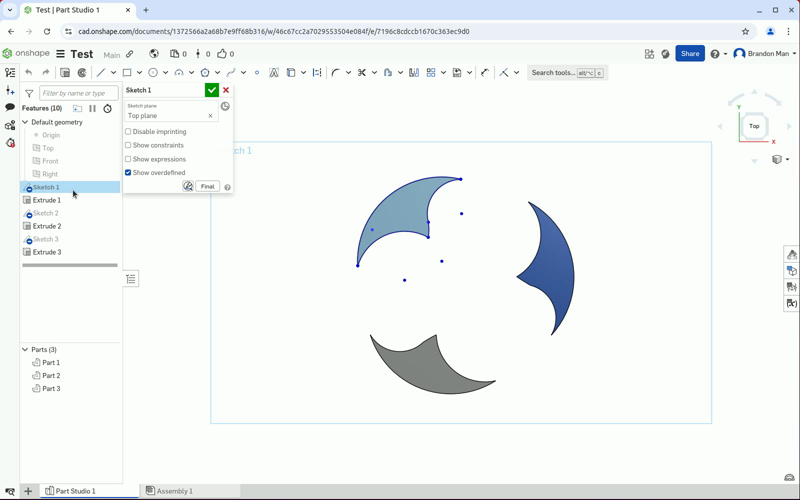
mouse_move(229, 92)
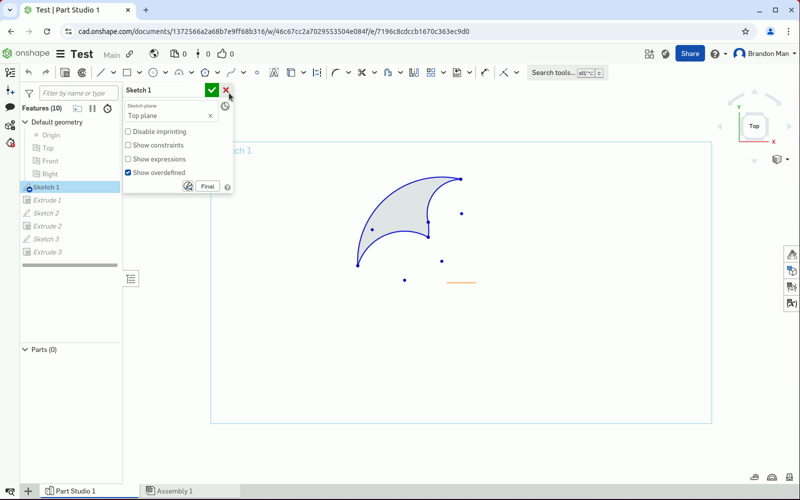
click(229, 92)
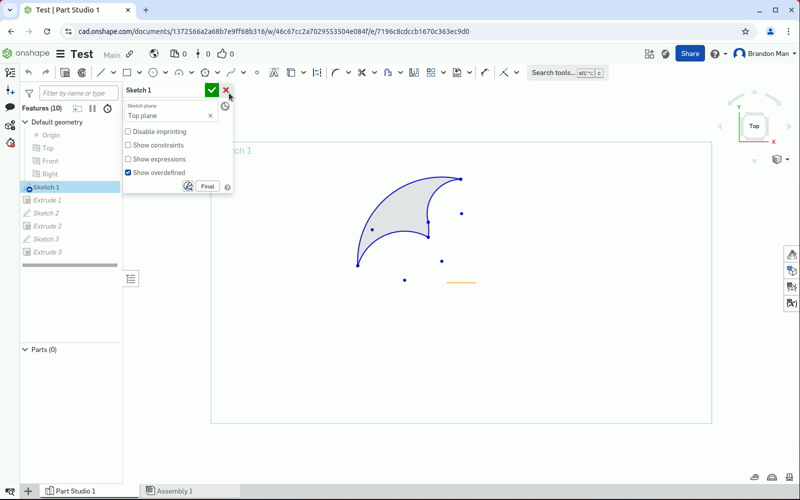
key(shift+s)
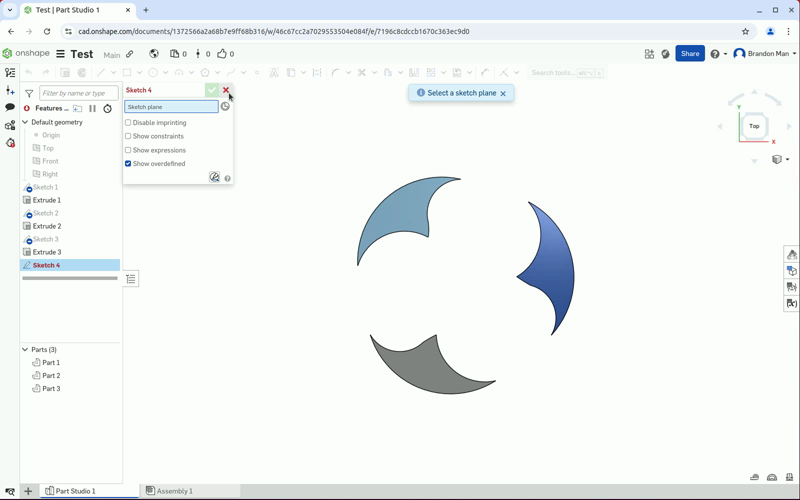
mouse_move(73, 150)
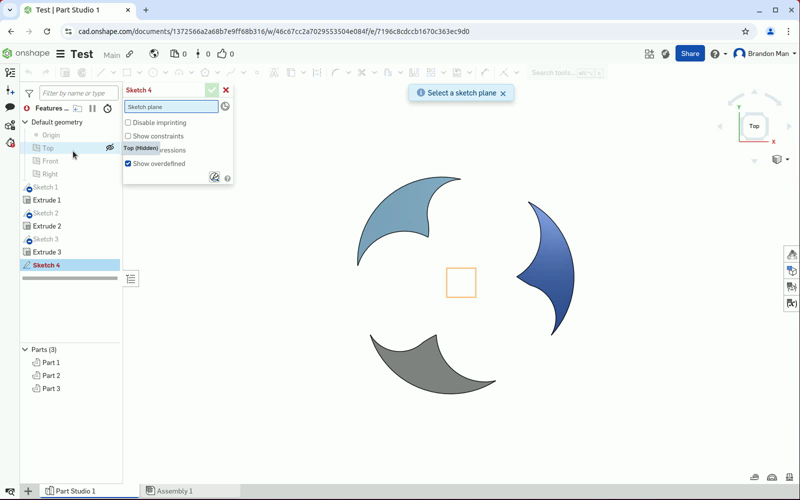
click(73, 150)
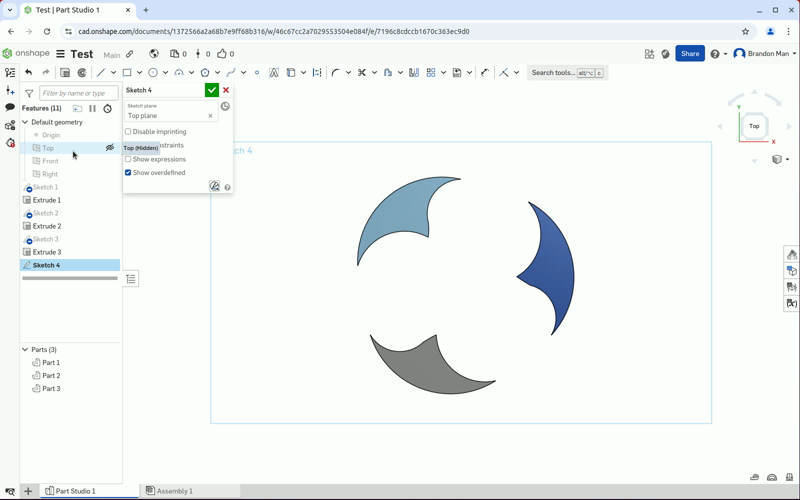
mouse_move(73, 352)
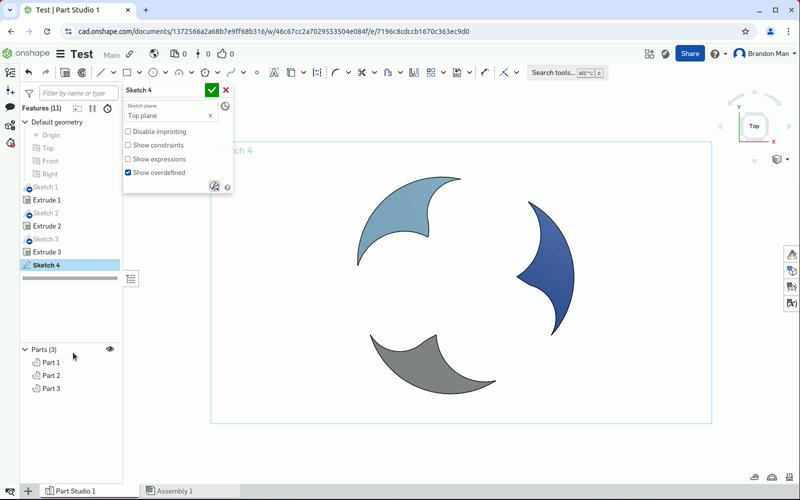
key(y)
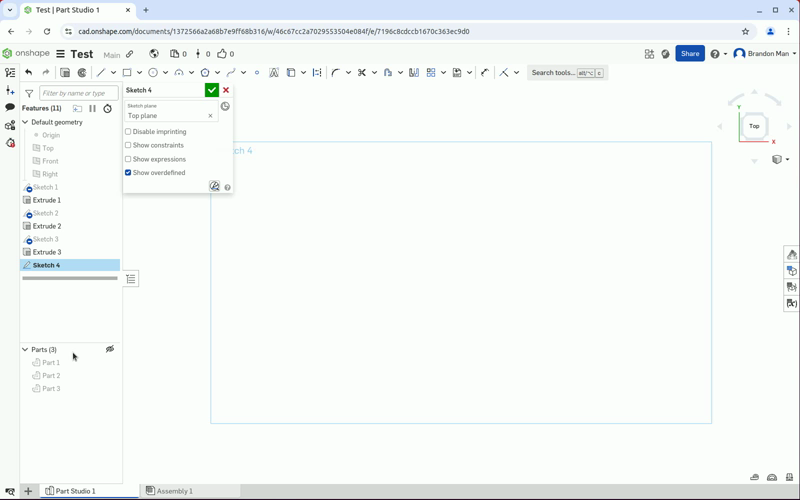
key(a)
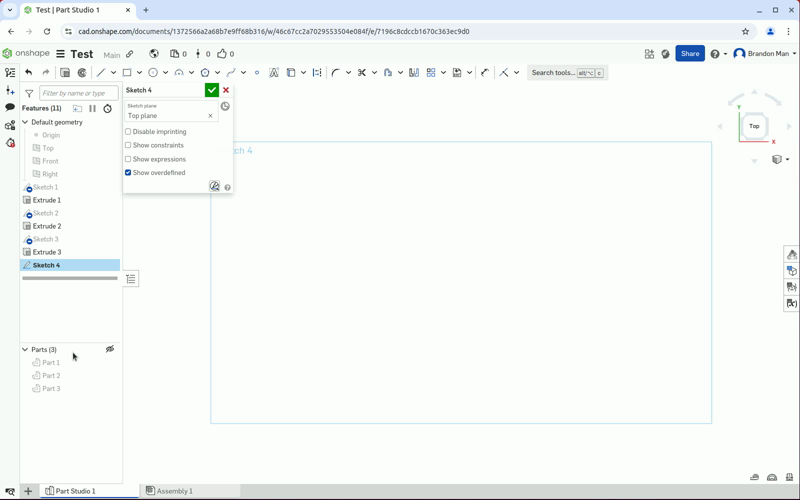
key_down(shift)
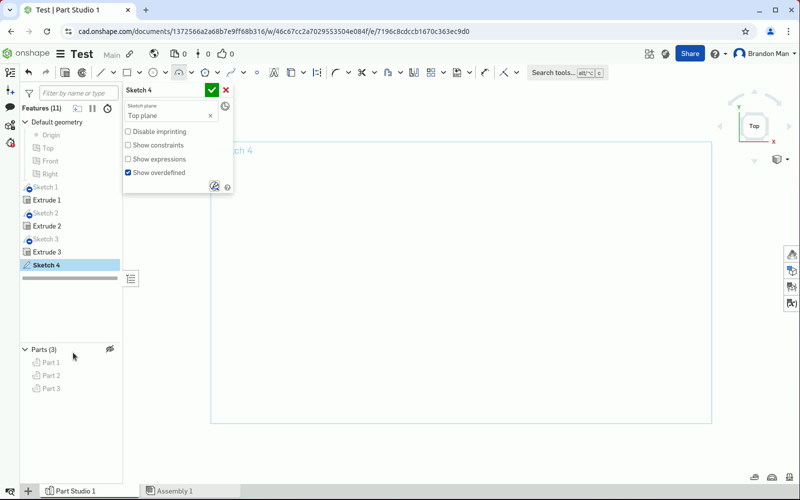
mouse_move(395, 284)
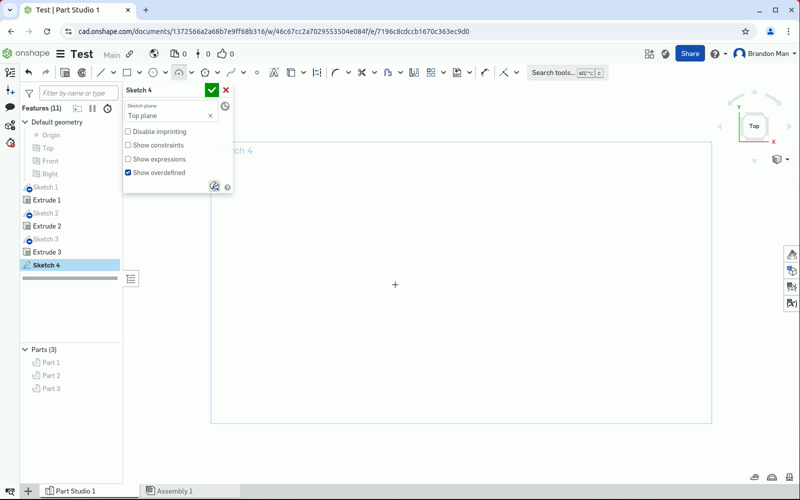
click(395, 284)
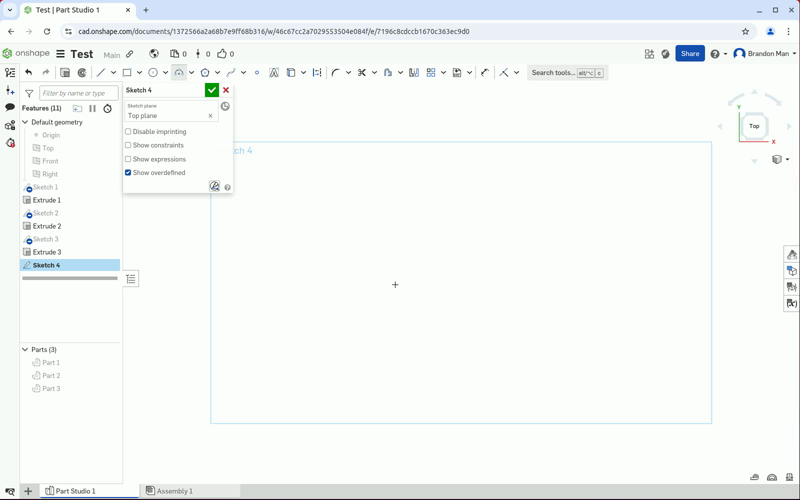
key_up(shift)
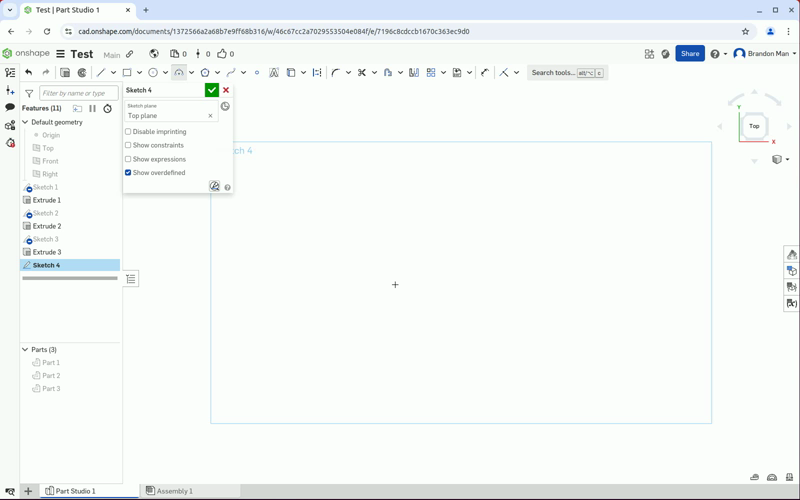
key_down(shift)
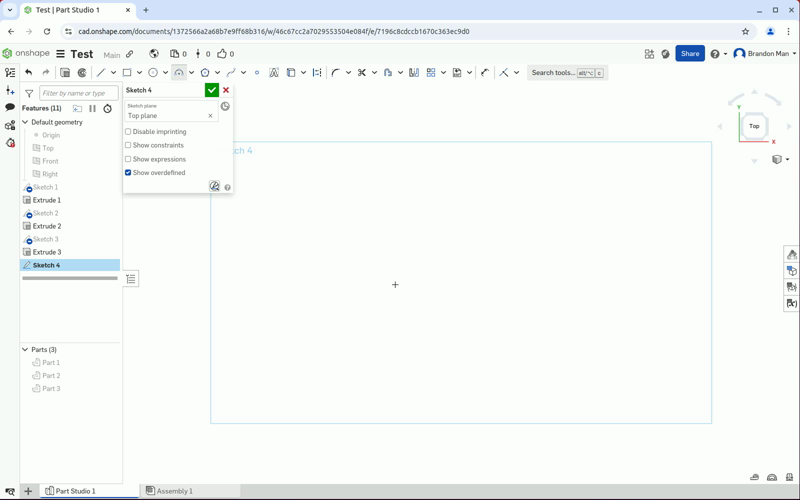
mouse_move(423, 342)
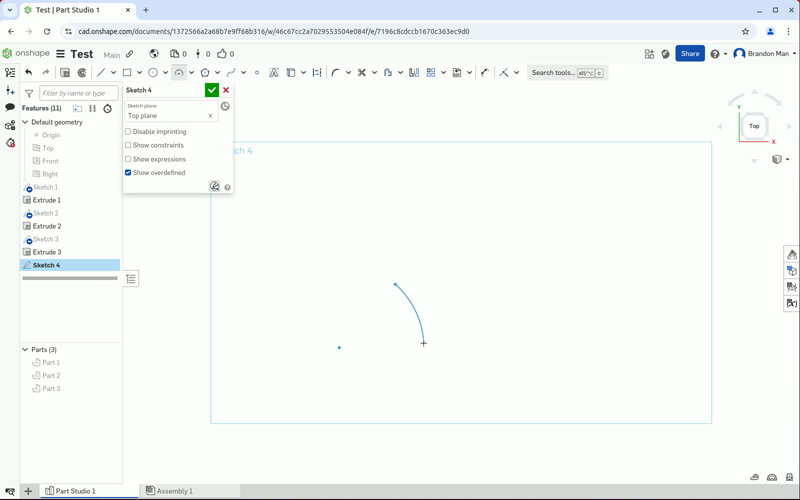
click(423, 342)
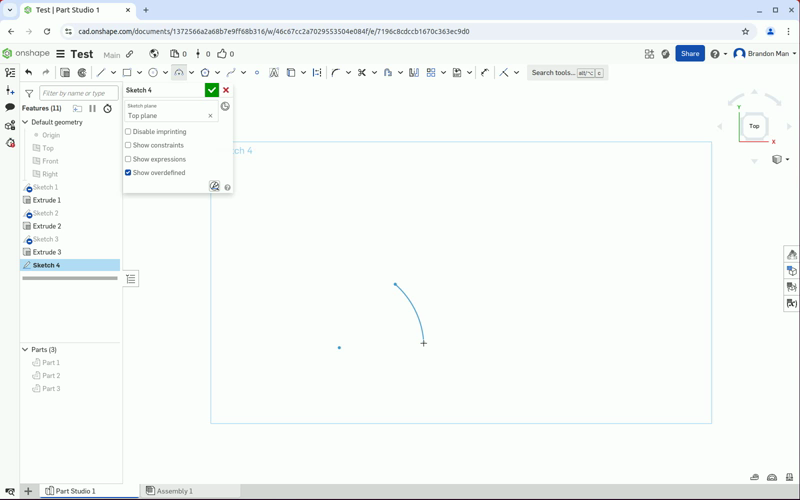
mouse_move(369, 332)
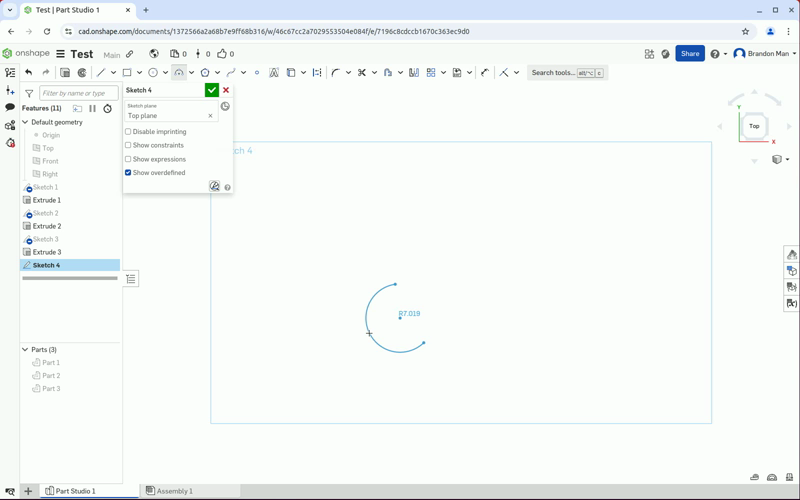
click(369, 332)
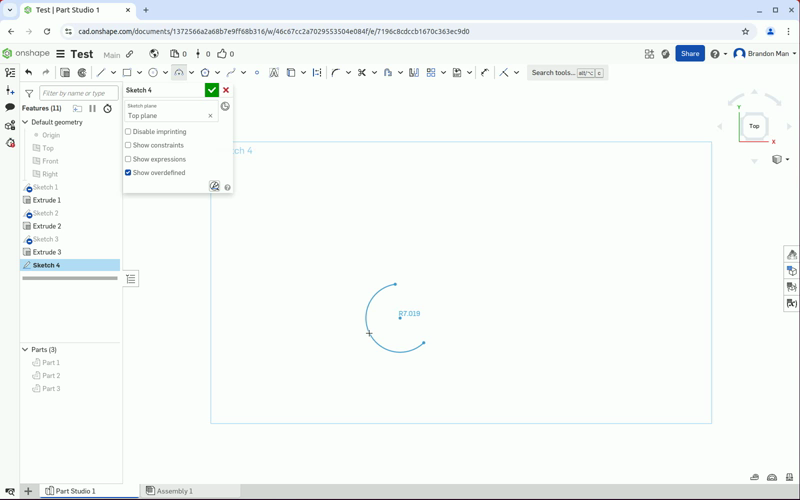
key_up(shift)
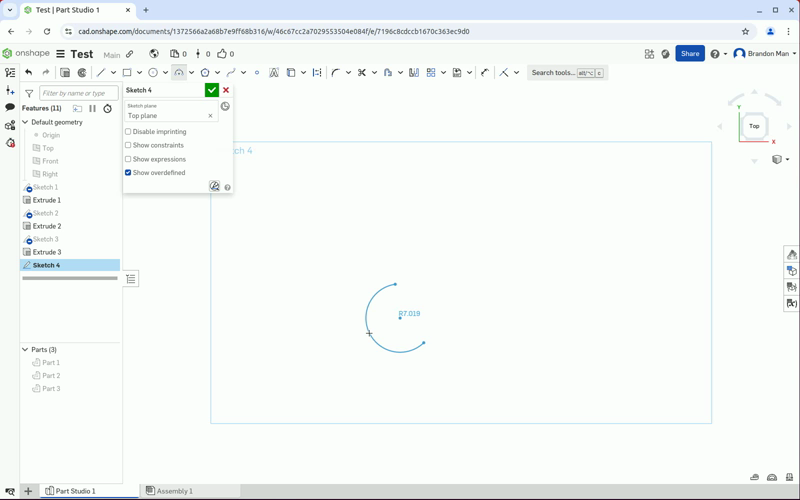
mouse_move(423, 342)
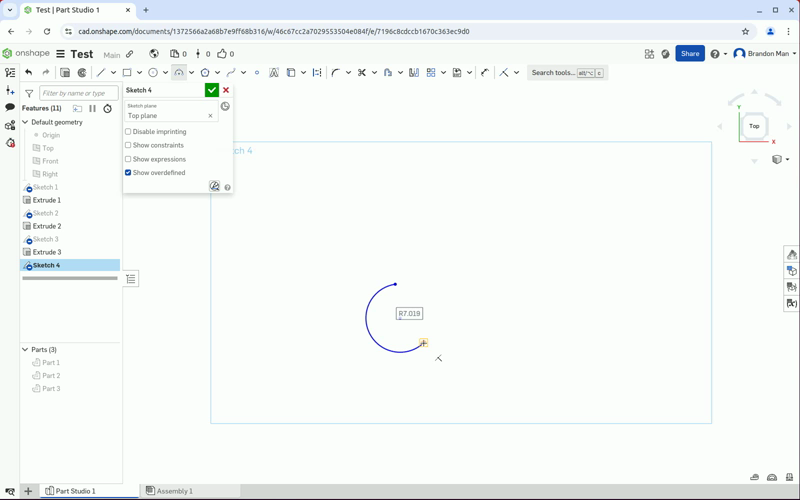
click(423, 342)
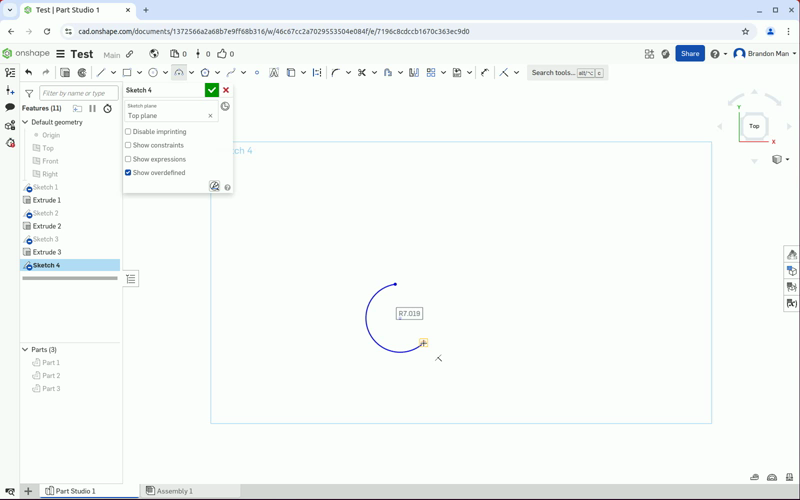
key_down(shift)
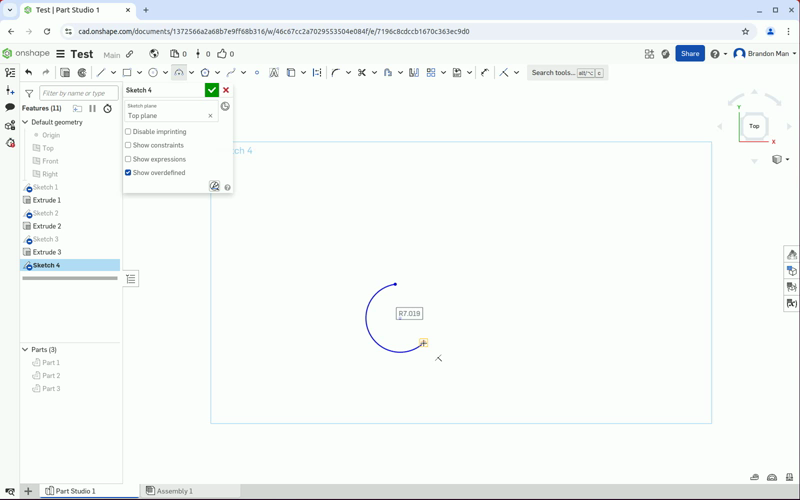
mouse_move(493, 339)
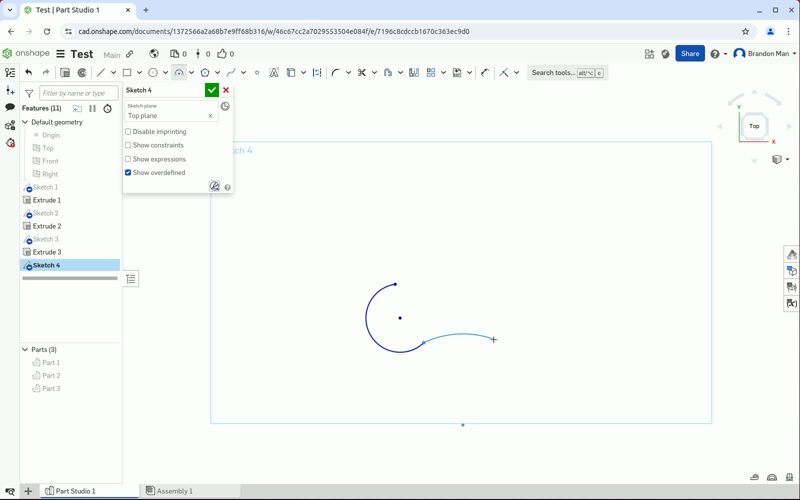
click(493, 339)
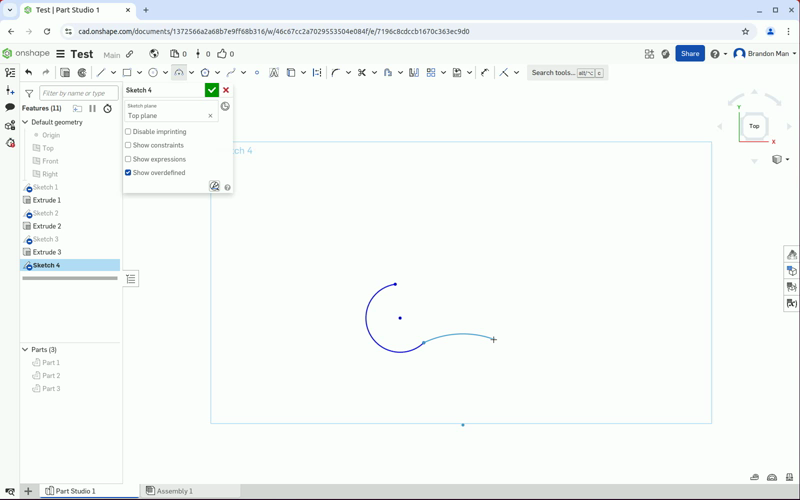
mouse_move(458, 330)
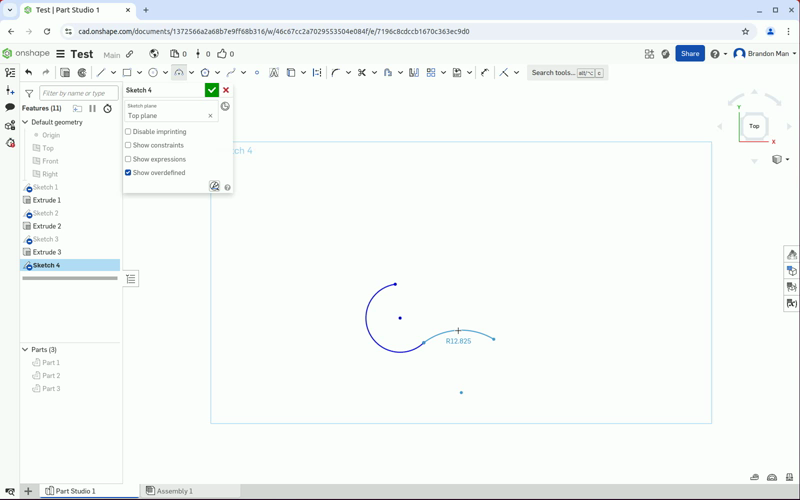
click(458, 330)
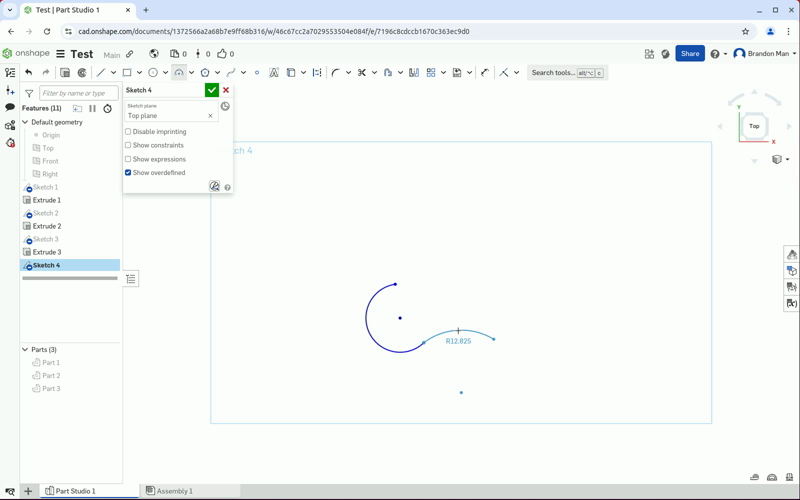
key_up(shift)
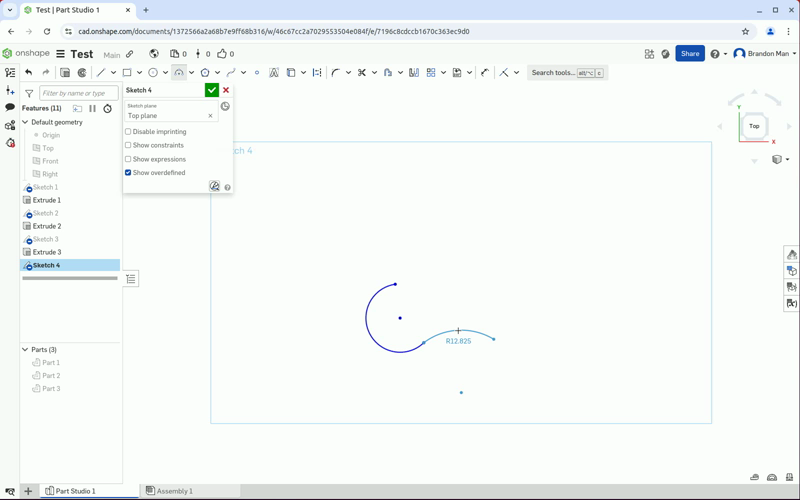
mouse_move(493, 339)
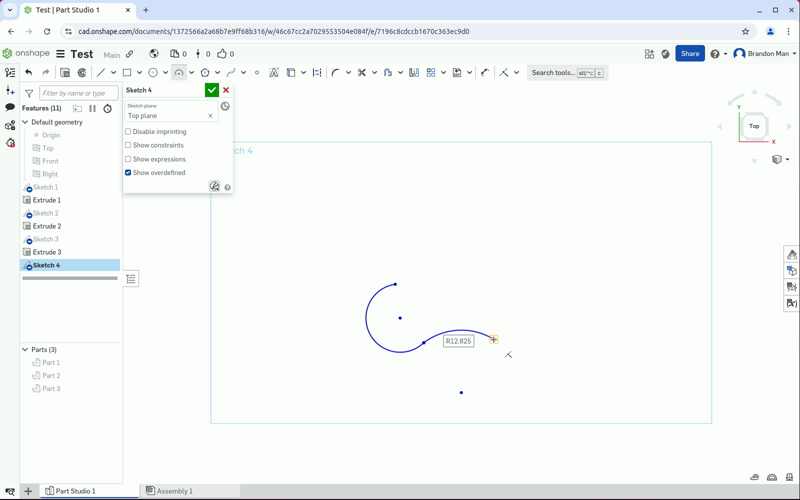
click(493, 339)
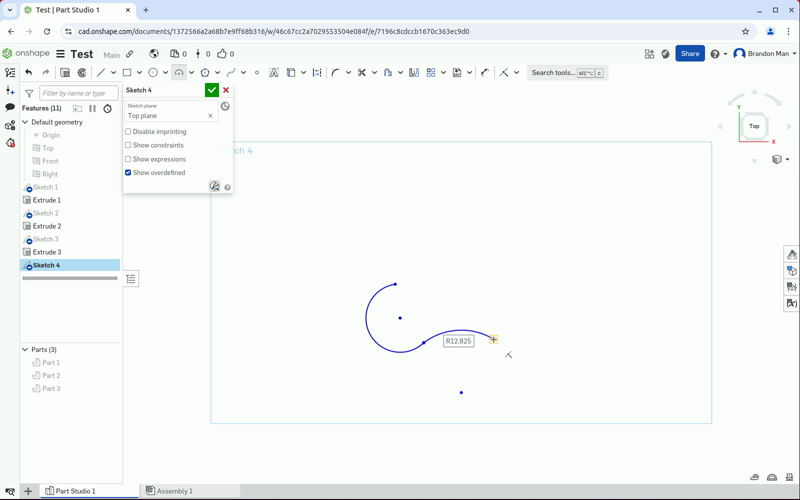
key_down(shift)
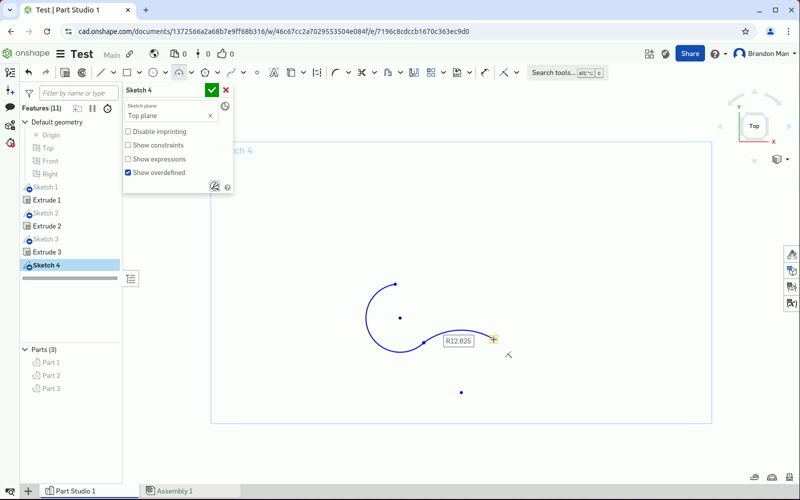
mouse_move(528, 285)
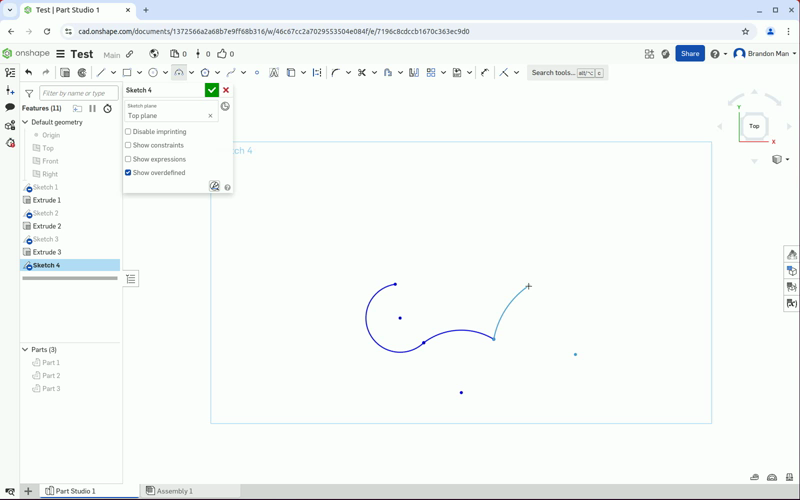
click(528, 285)
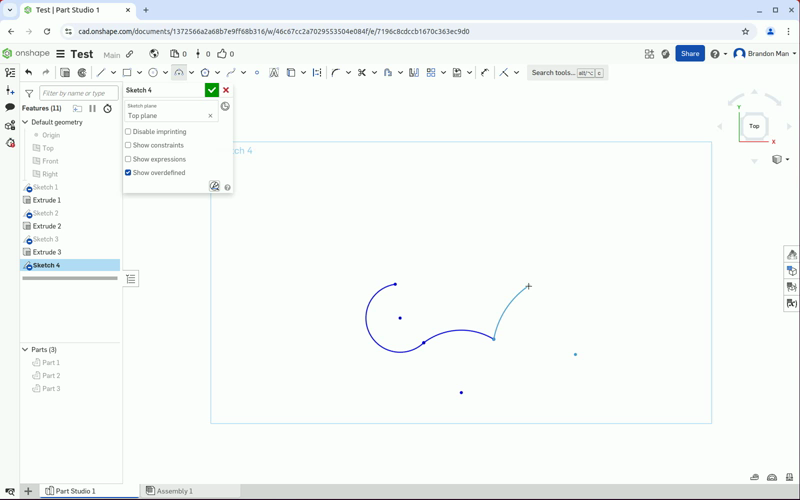
mouse_move(547, 336)
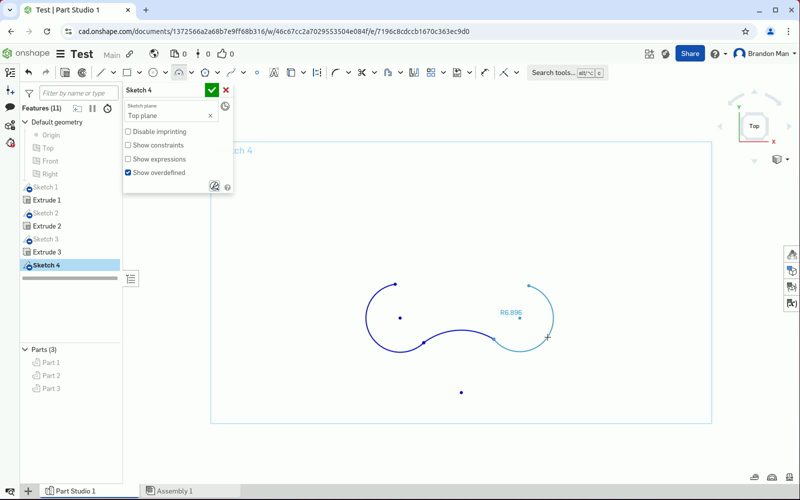
click(547, 336)
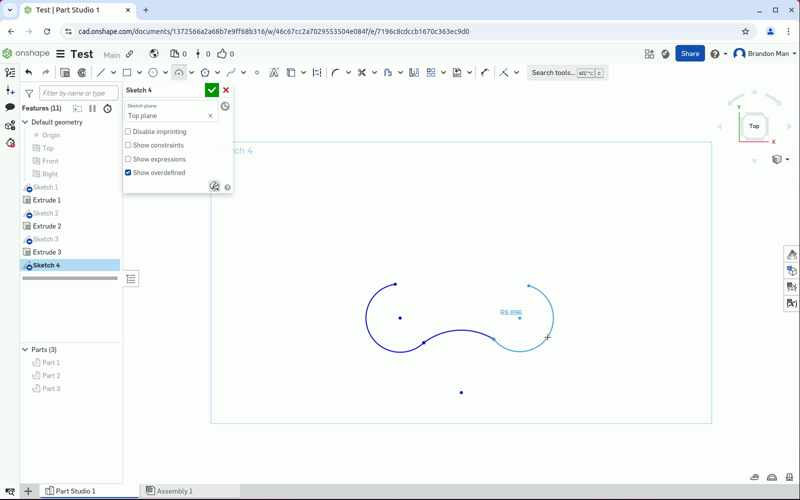
key_up(shift)
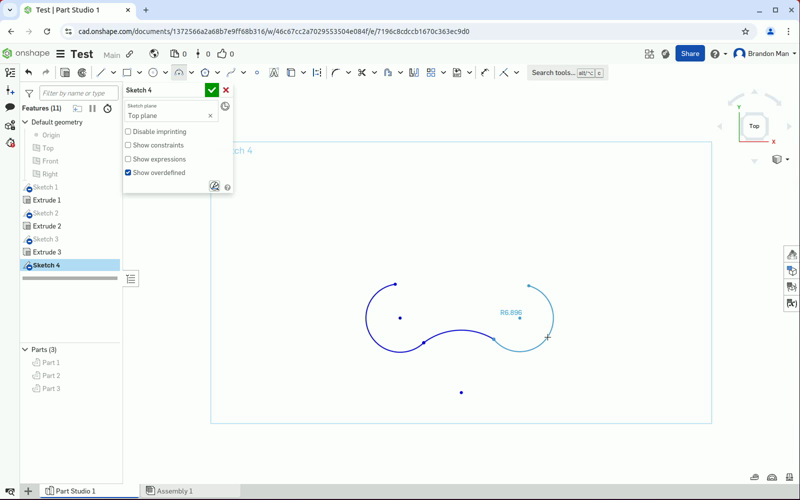
mouse_move(528, 285)
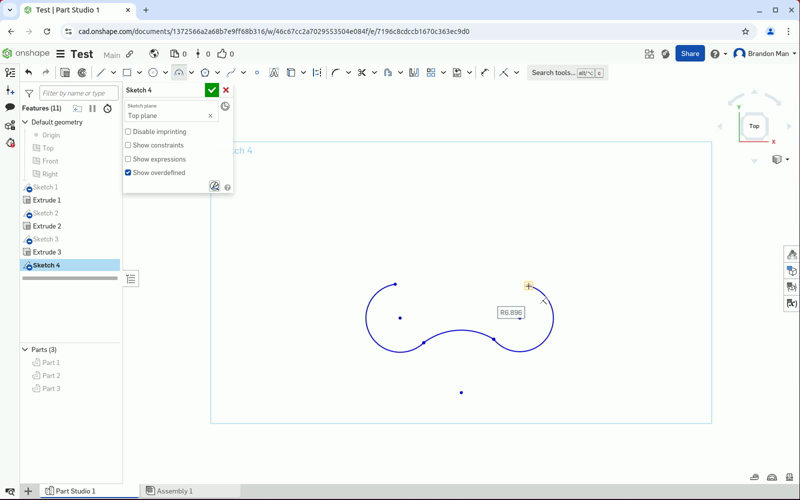
click(528, 285)
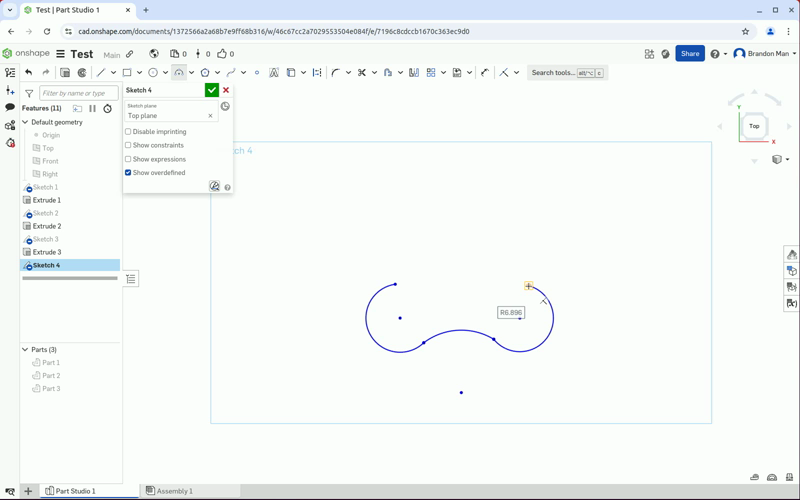
key_down(shift)
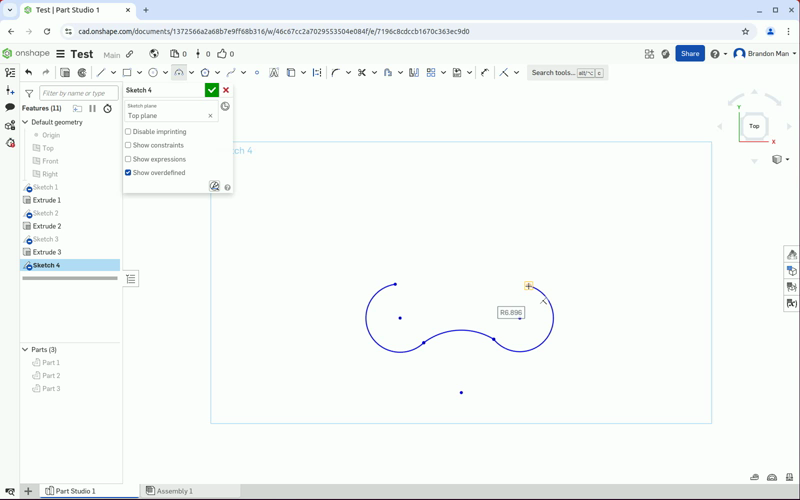
mouse_move(492, 225)
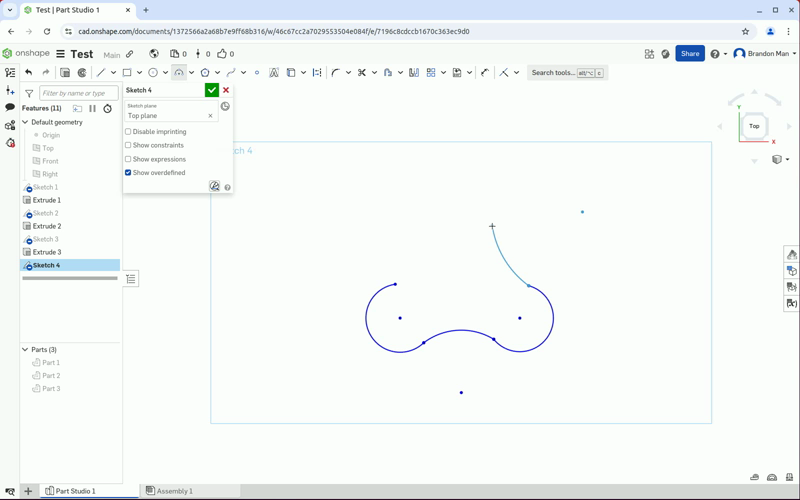
click(492, 225)
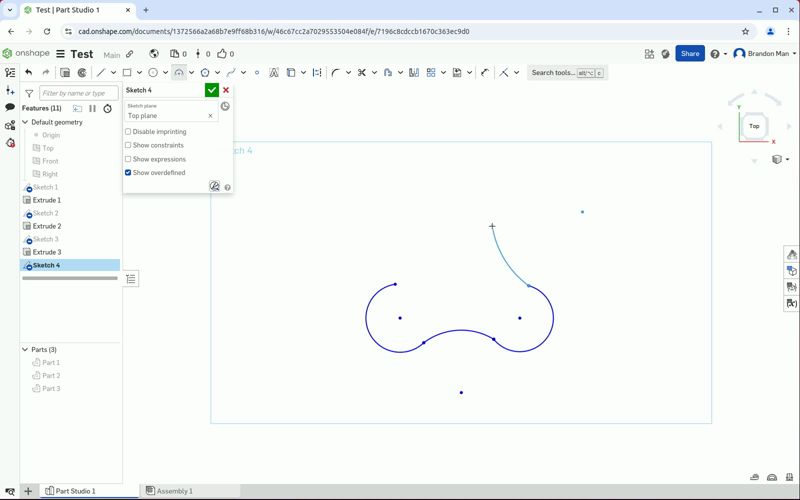
mouse_move(501, 261)
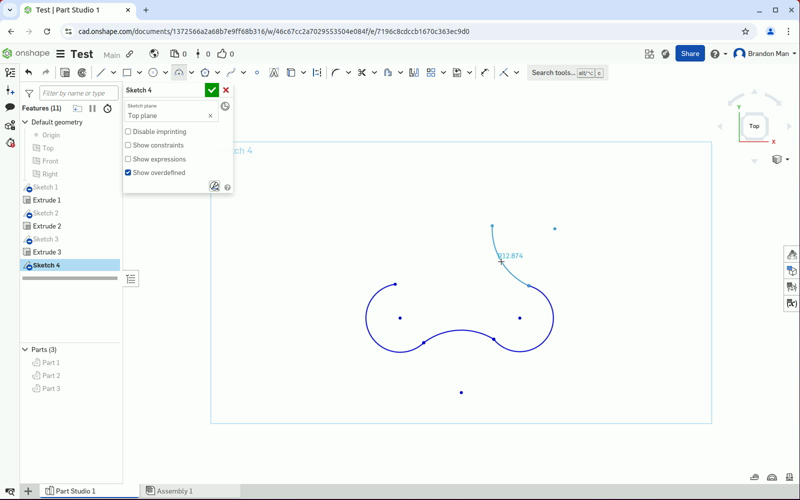
click(501, 261)
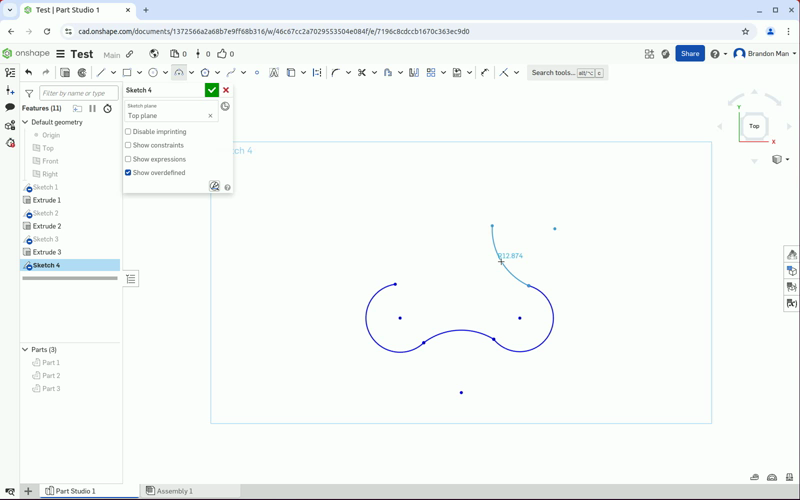
key_up(shift)
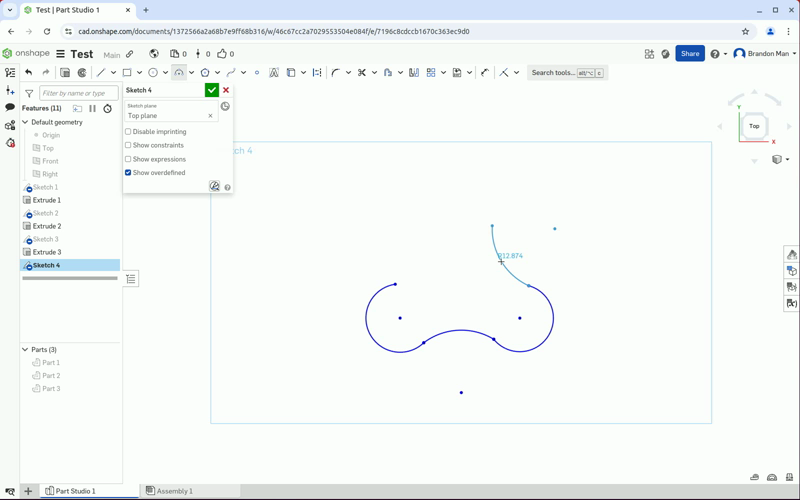
mouse_move(492, 225)
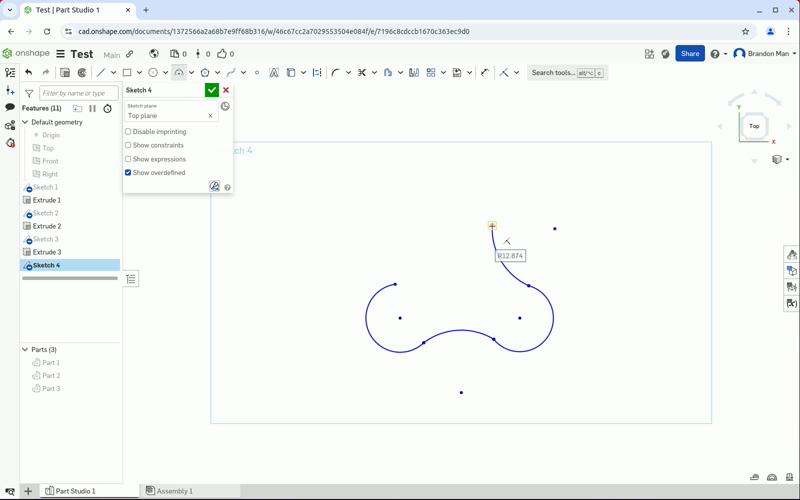
click(492, 225)
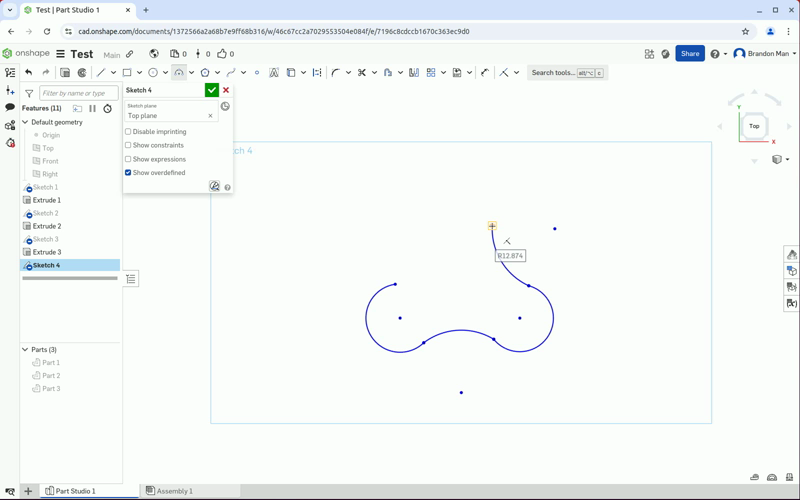
key_down(shift)
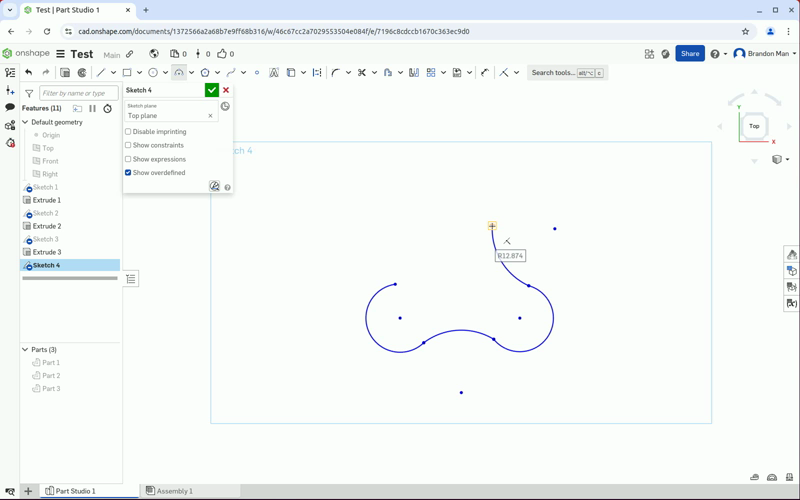
mouse_move(426, 222)
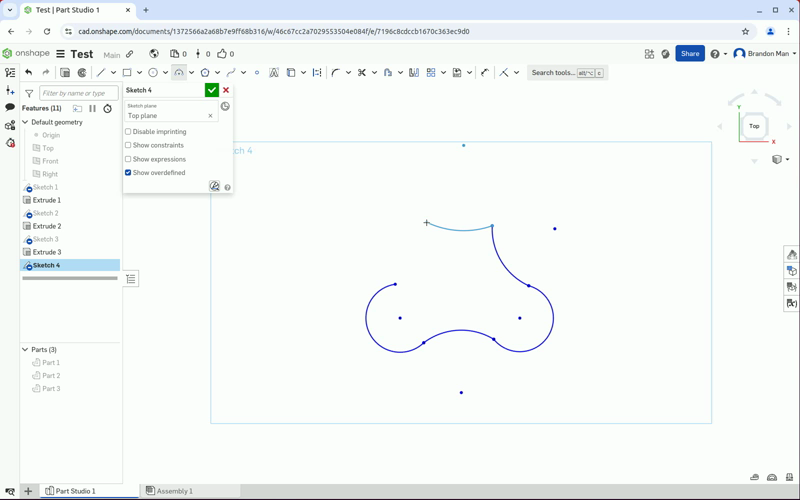
click(426, 222)
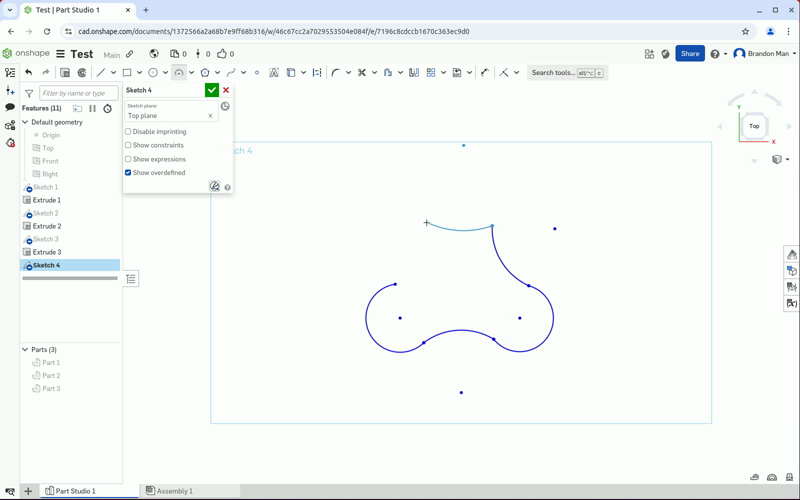
mouse_move(461, 179)
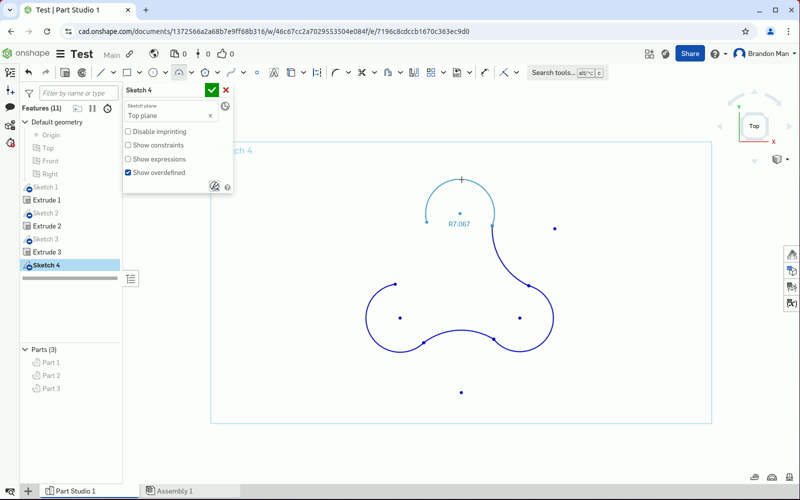
click(461, 179)
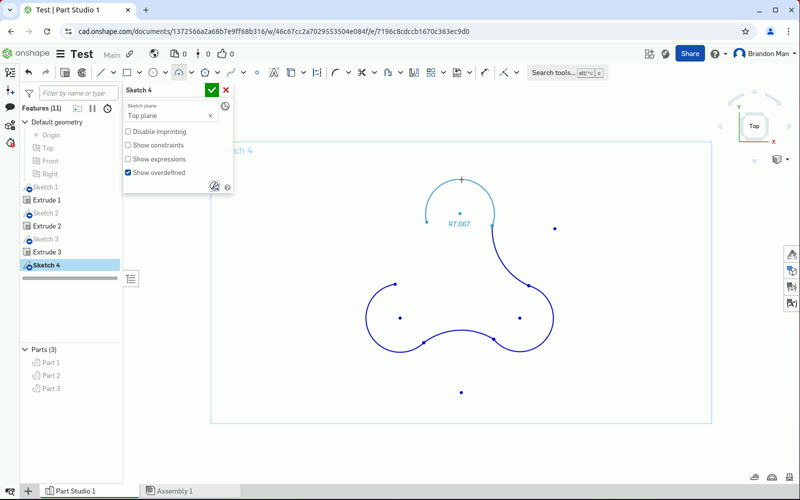
key_up(shift)
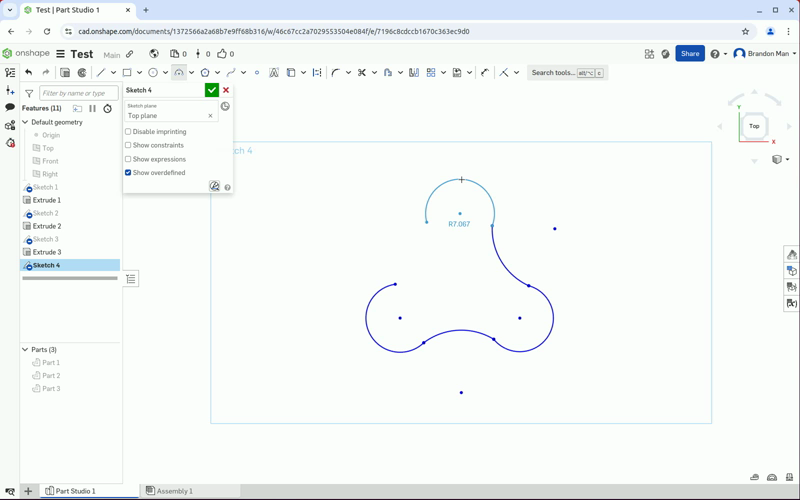
mouse_move(426, 222)
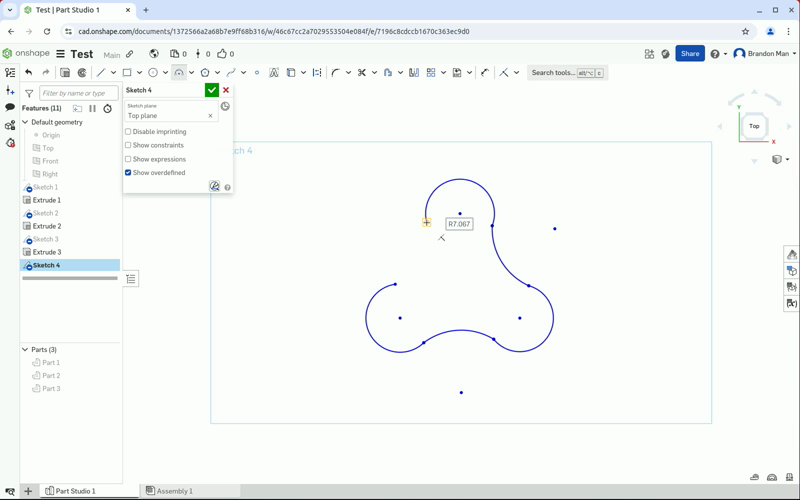
click(426, 222)
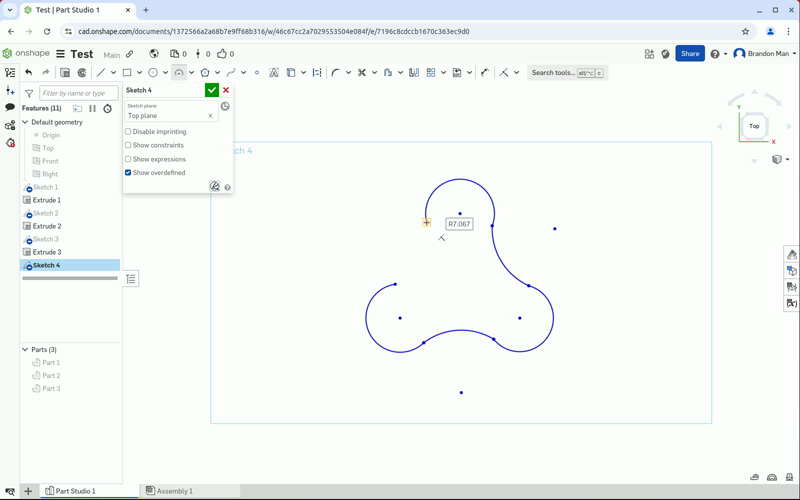
mouse_move(395, 284)
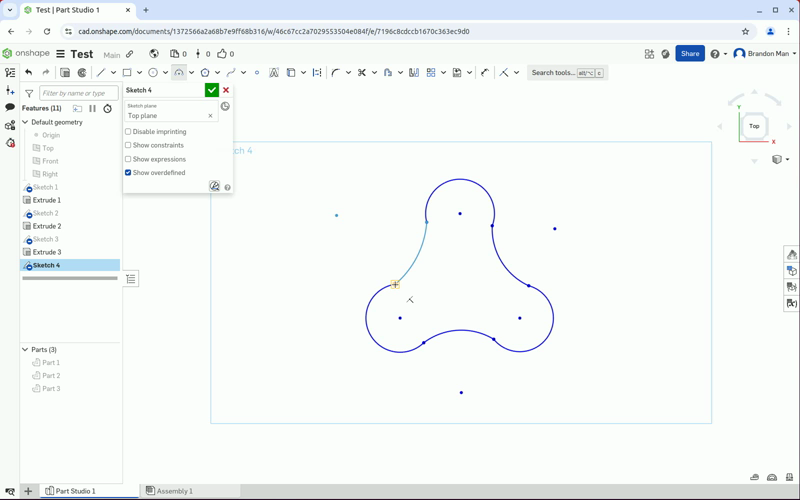
click(395, 284)
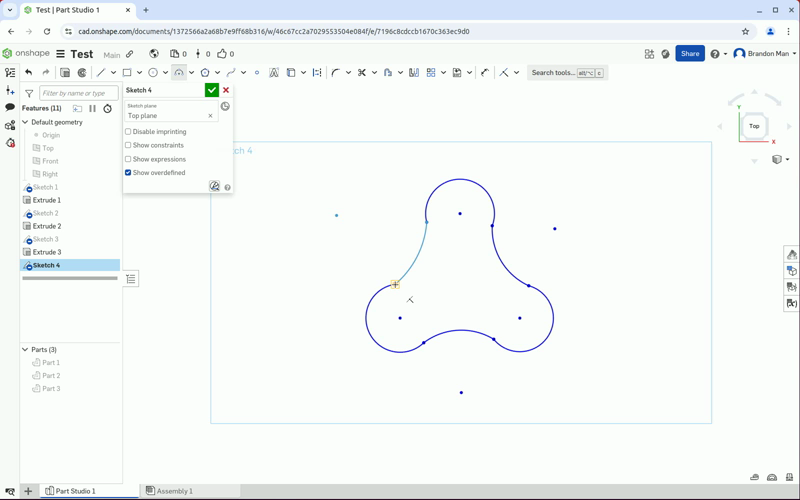
key_down(shift)
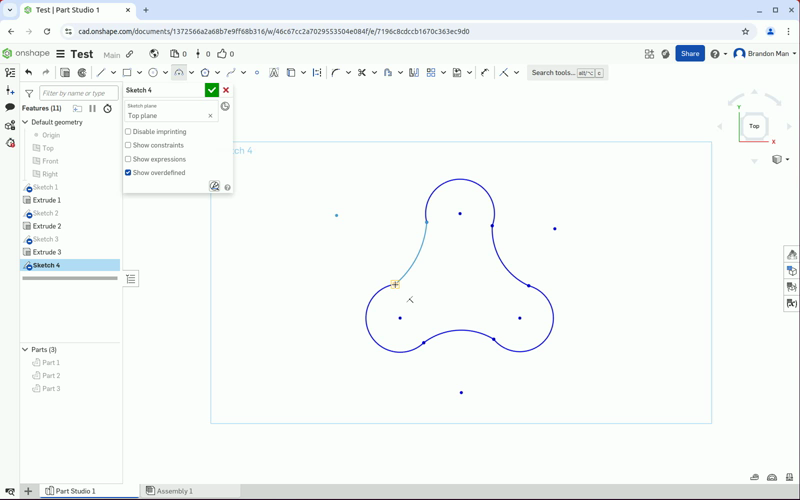
mouse_move(420, 258)
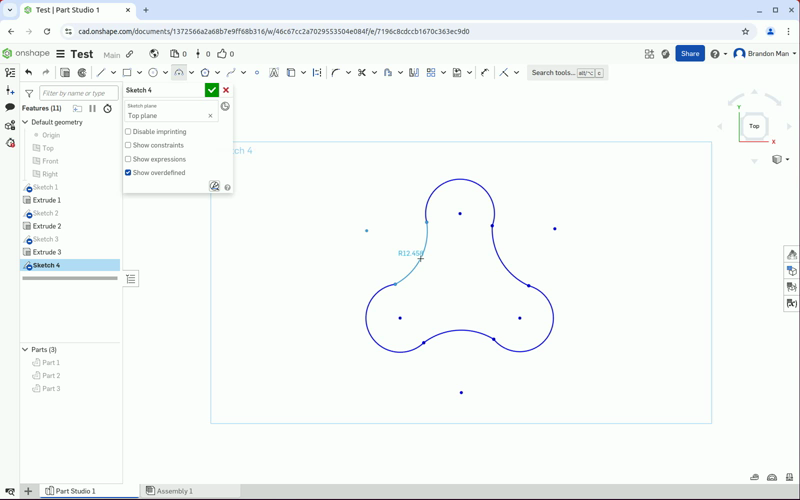
click(420, 258)
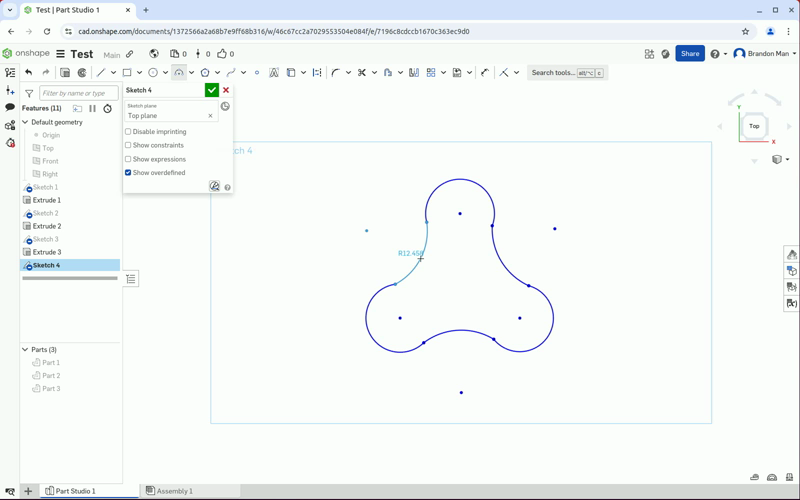
key_up(shift)
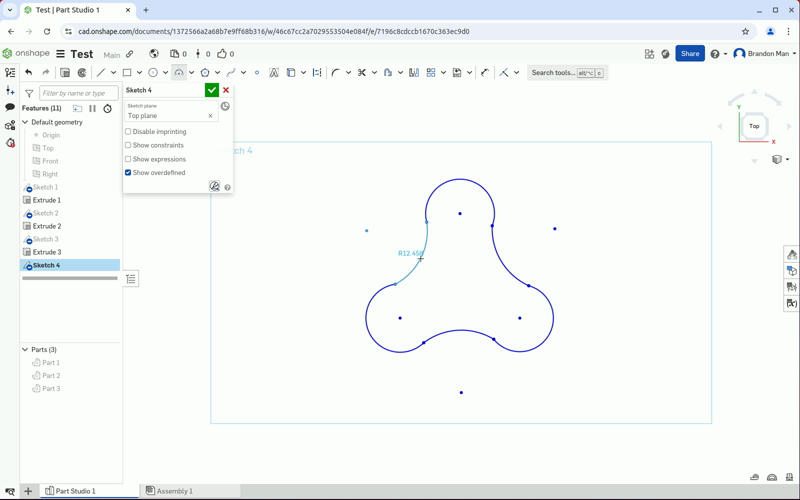
key(esc)
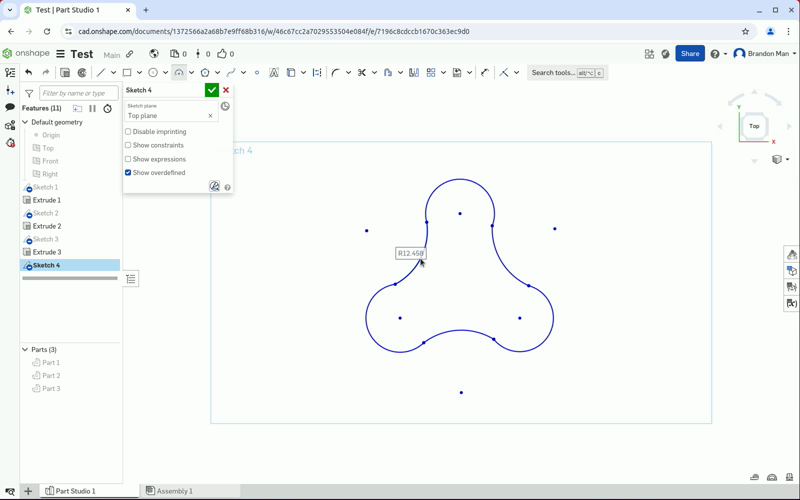
key(c)
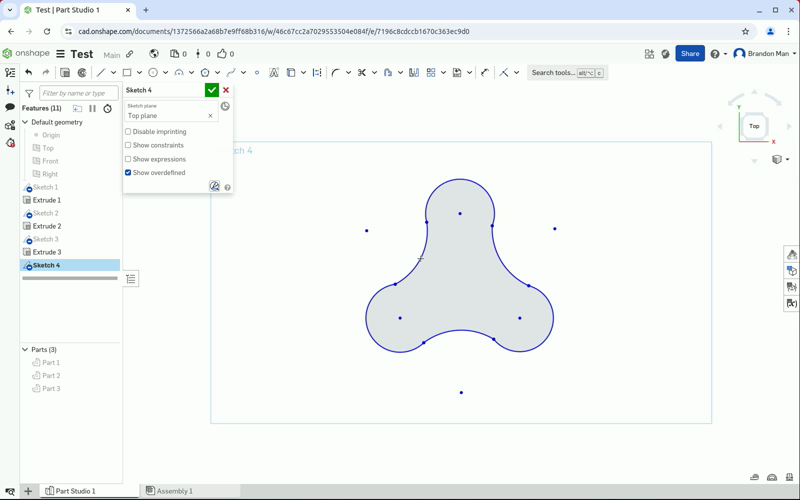
key_down(shift)
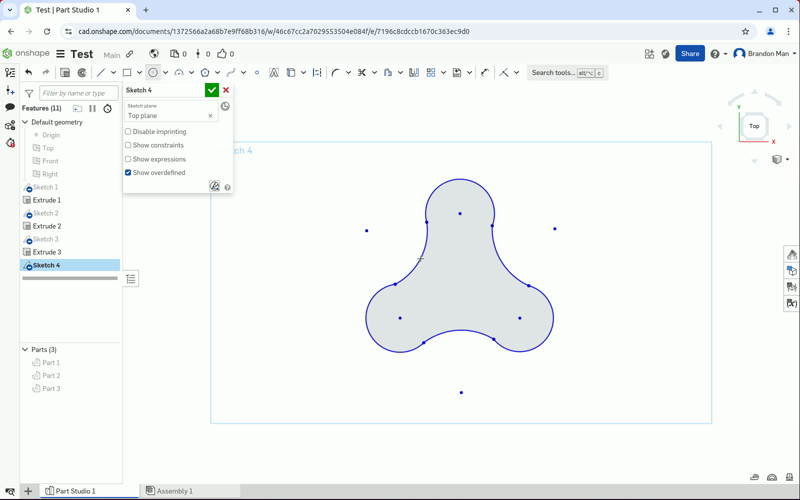
mouse_move(400, 317)
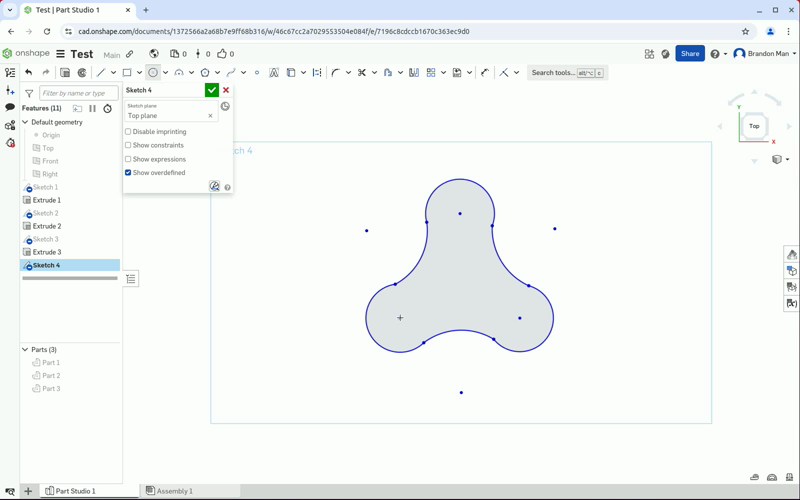
scroll(6)
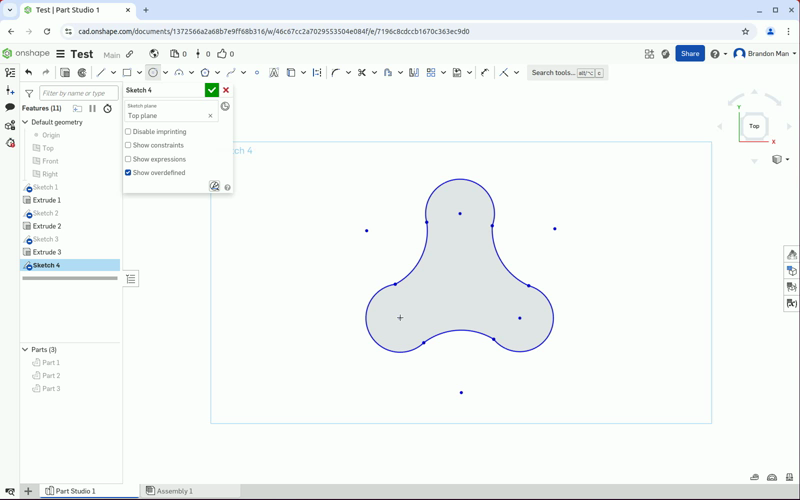
scroll(6)
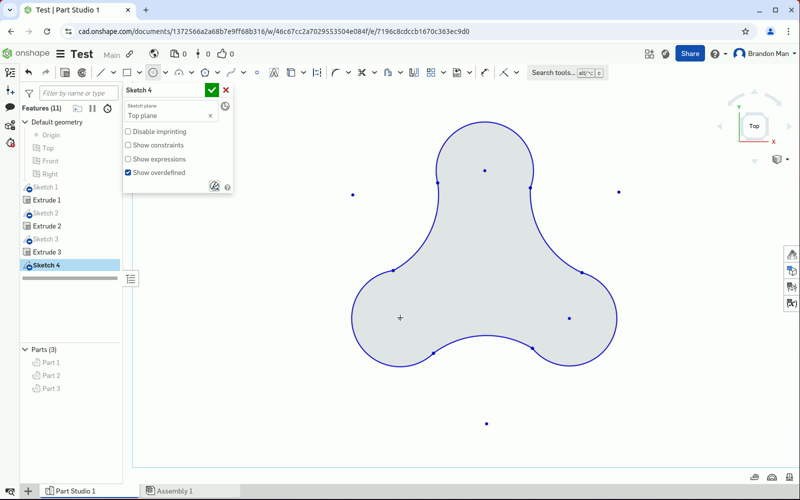
scroll(6)
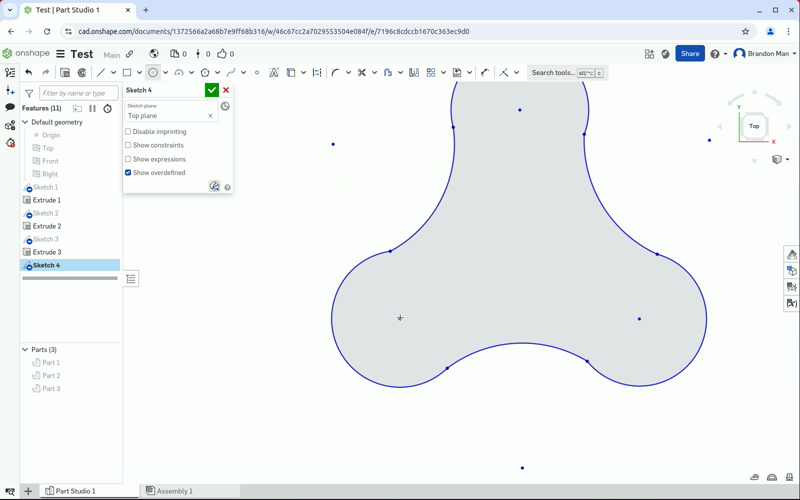
scroll(6)
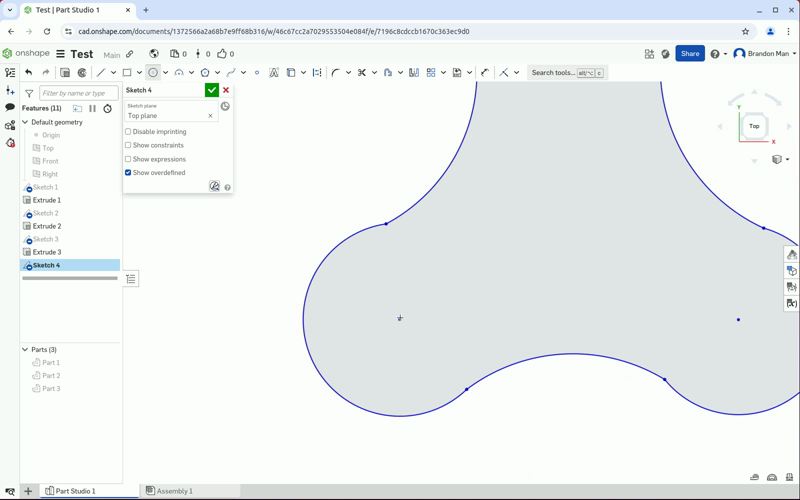
scroll(6)
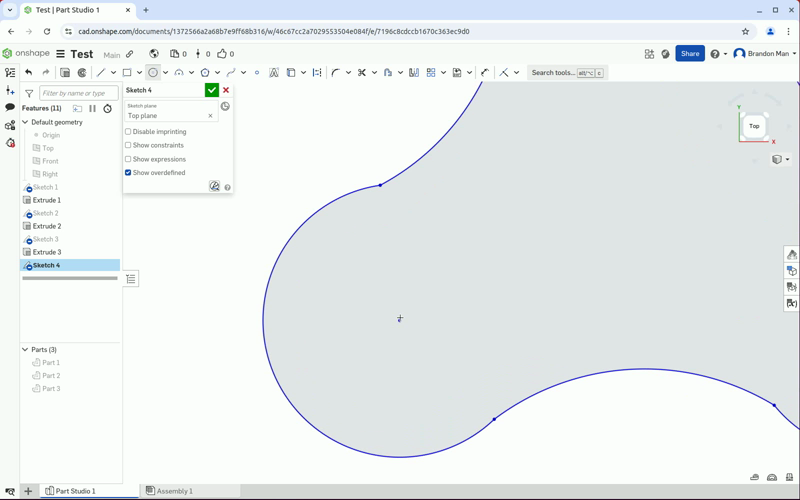
scroll(6)
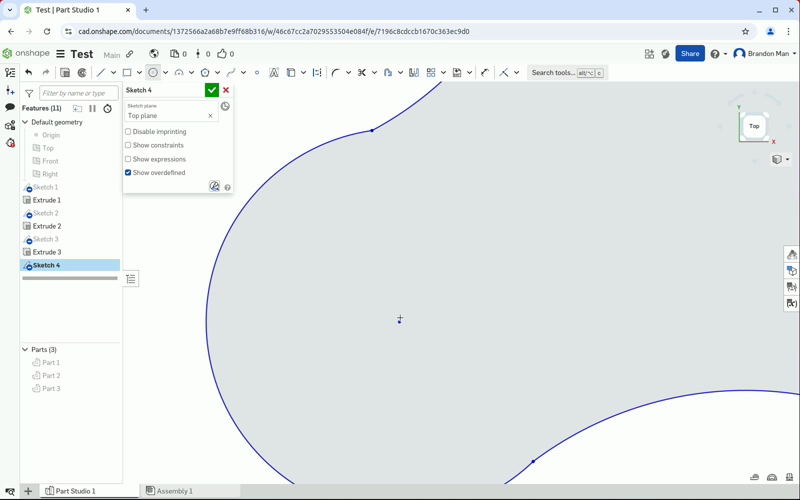
scroll(6)
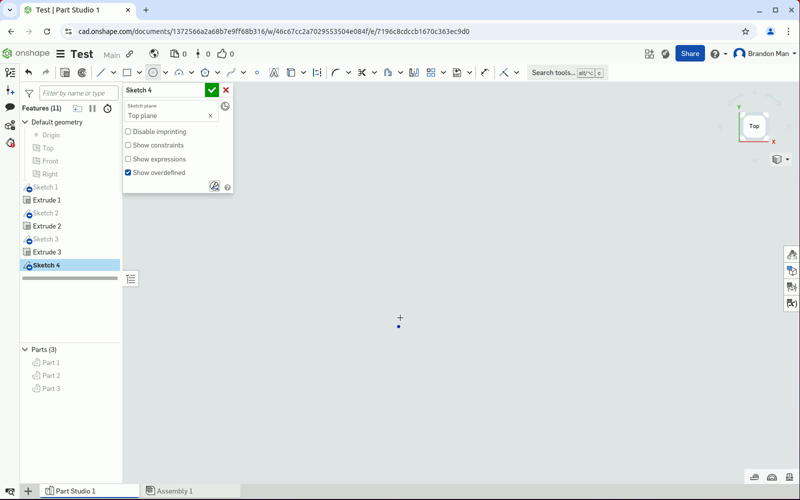
click(400, 317)
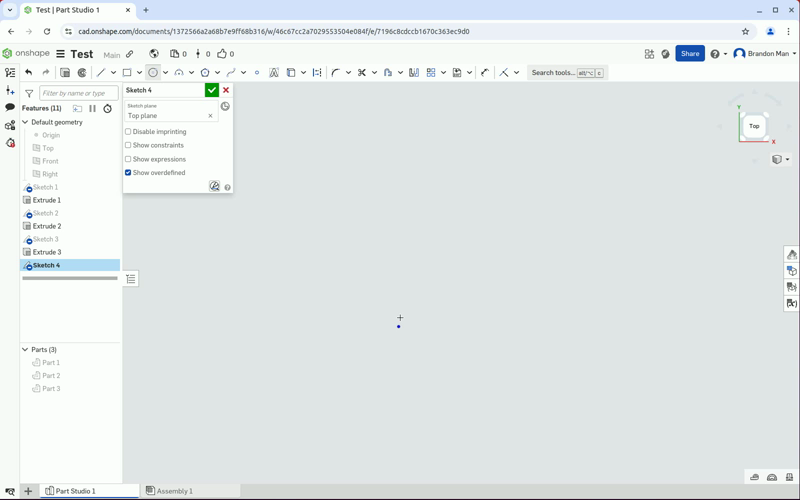
scroll(-6)
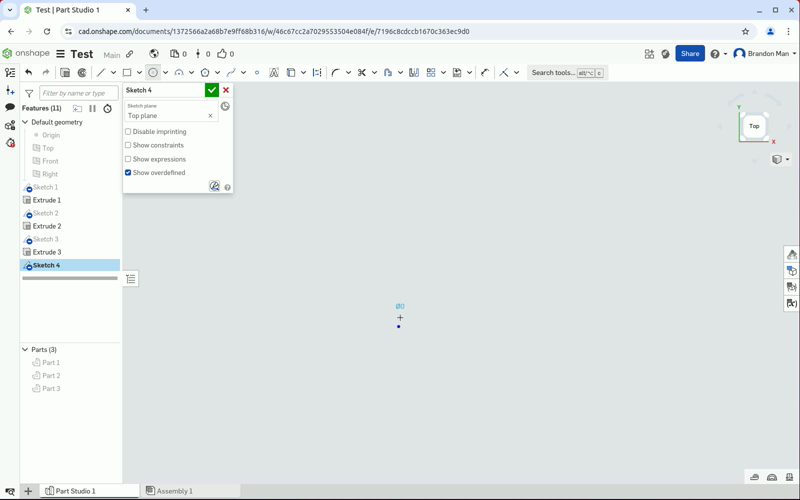
scroll(-6)
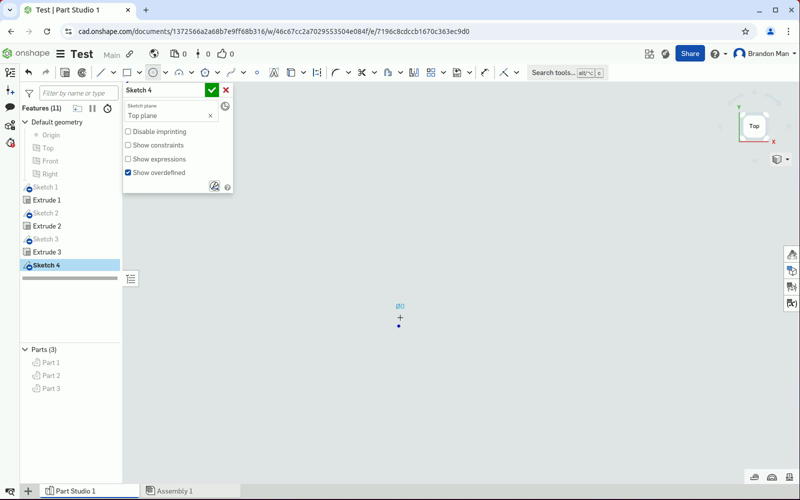
scroll(-6)
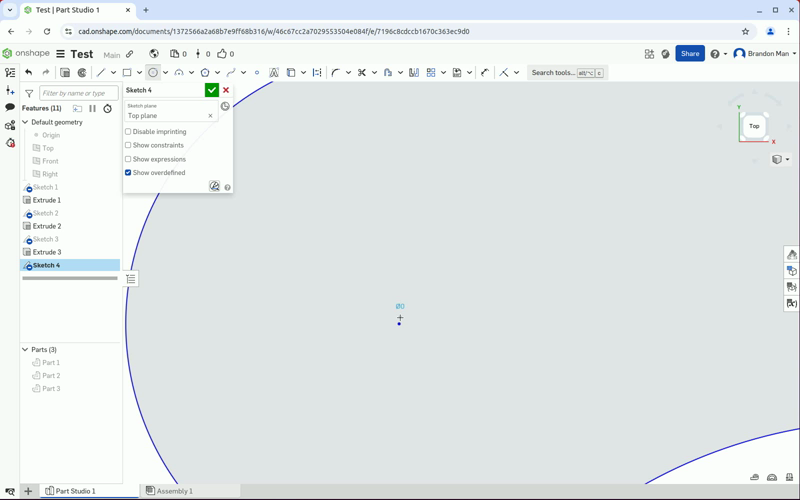
scroll(-6)
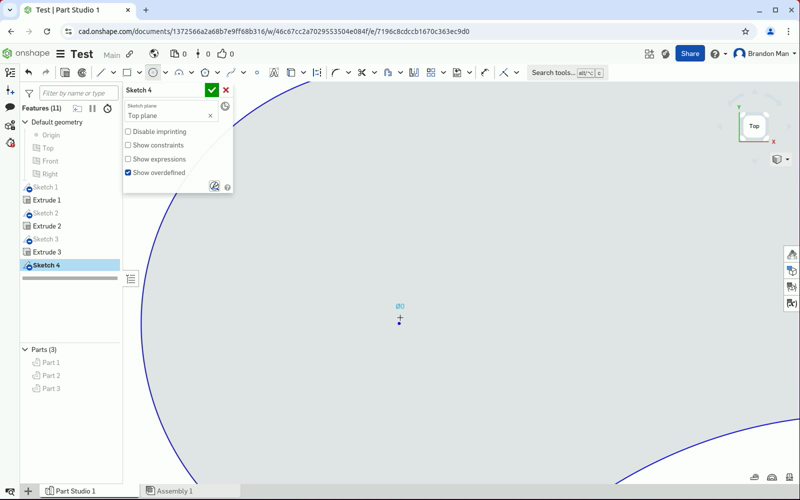
scroll(-6)
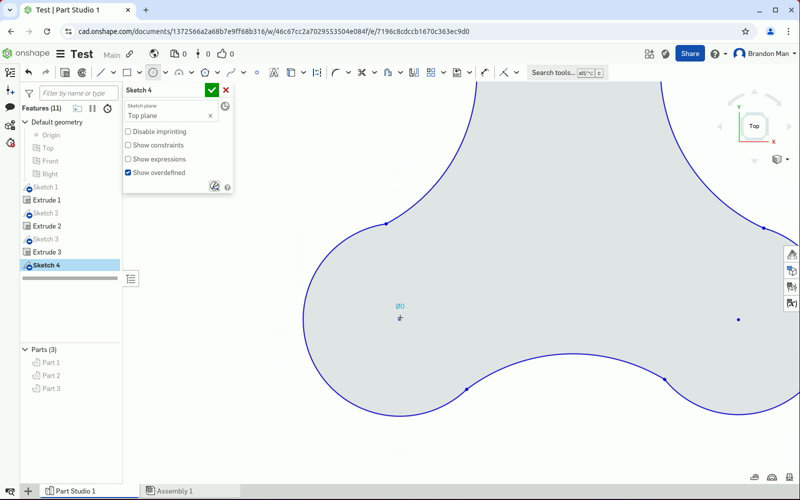
scroll(-6)
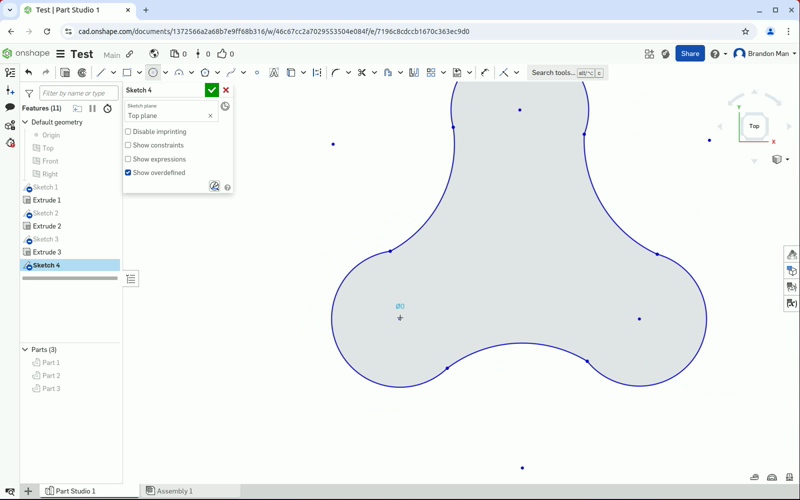
scroll(-6)
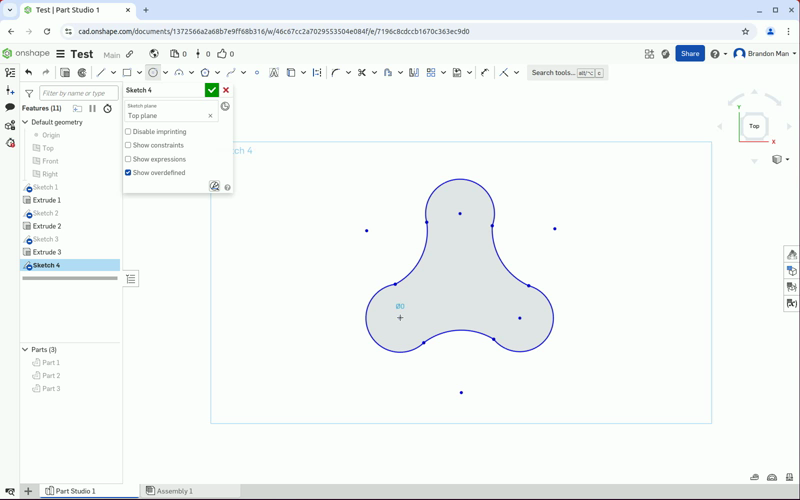
key_up(shift)
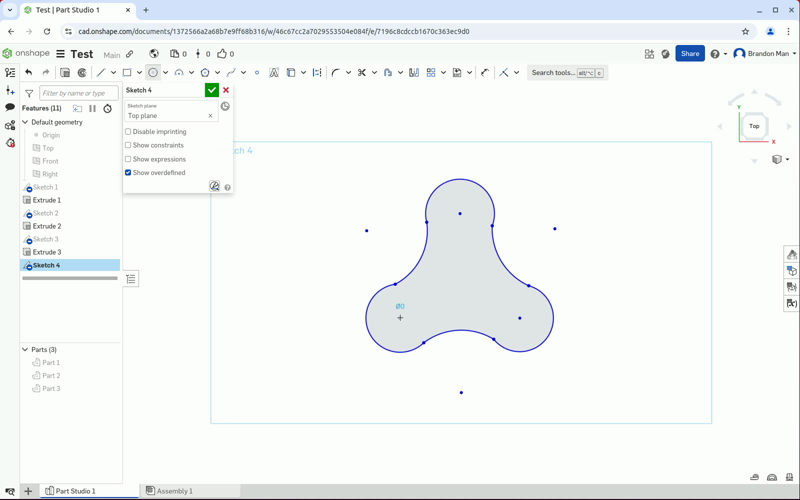
mouse_move(428, 317)
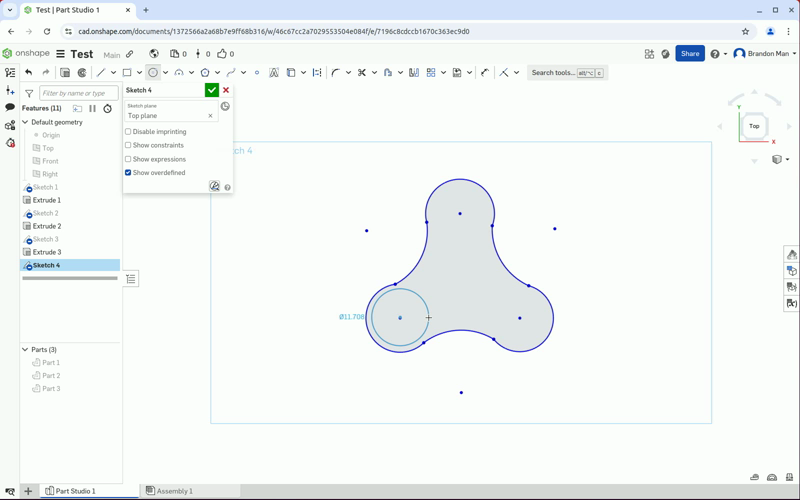
click(428, 317)
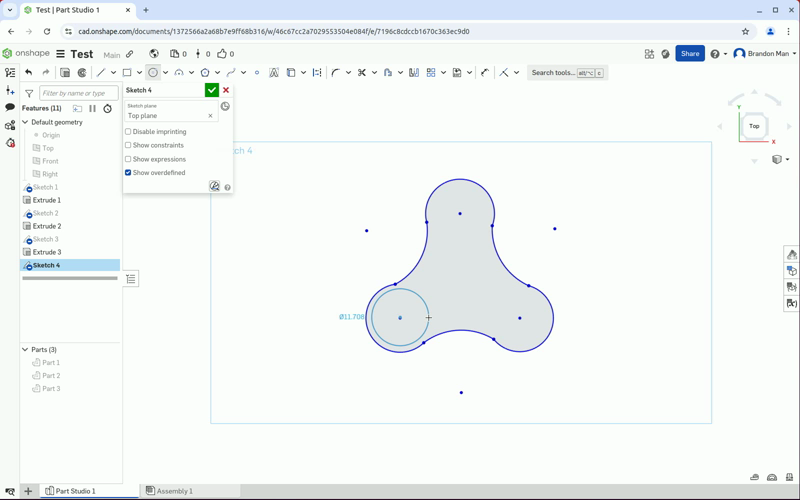
key(esc)
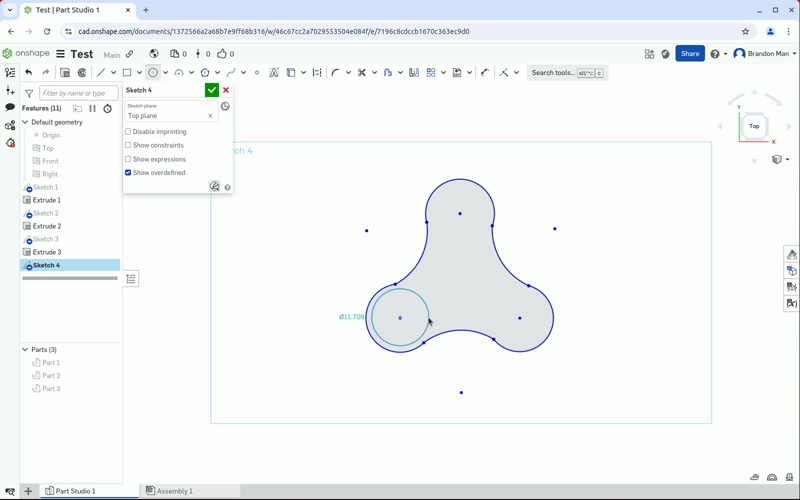
key(c)
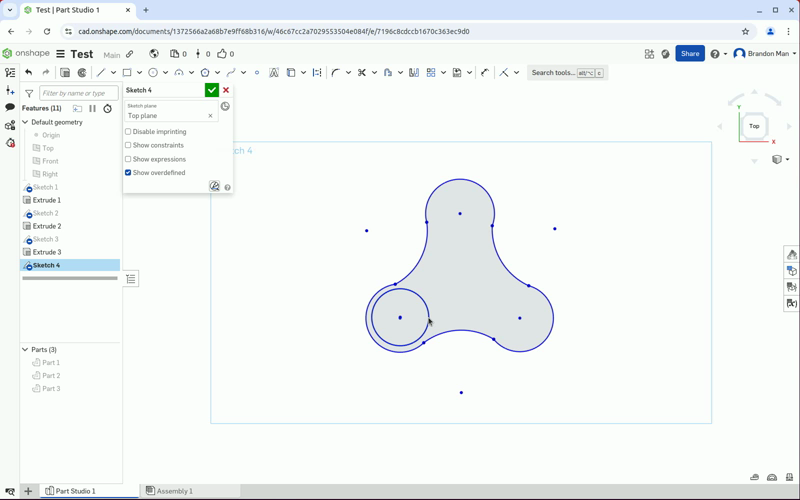
key_down(shift)
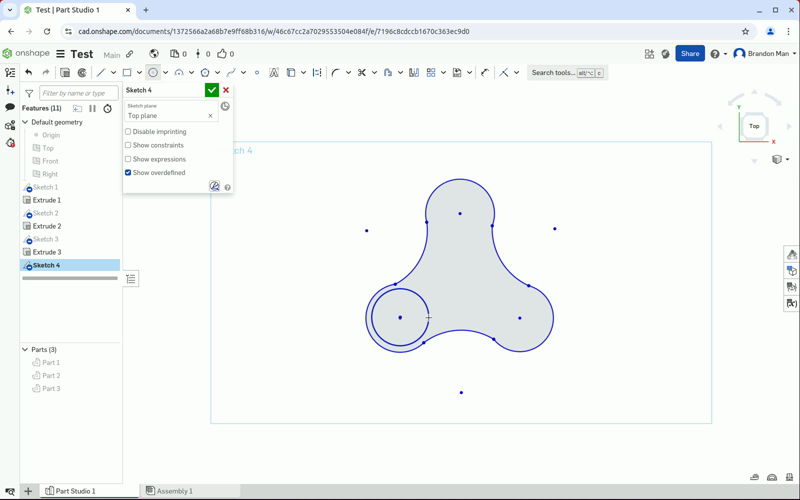
mouse_move(460, 282)
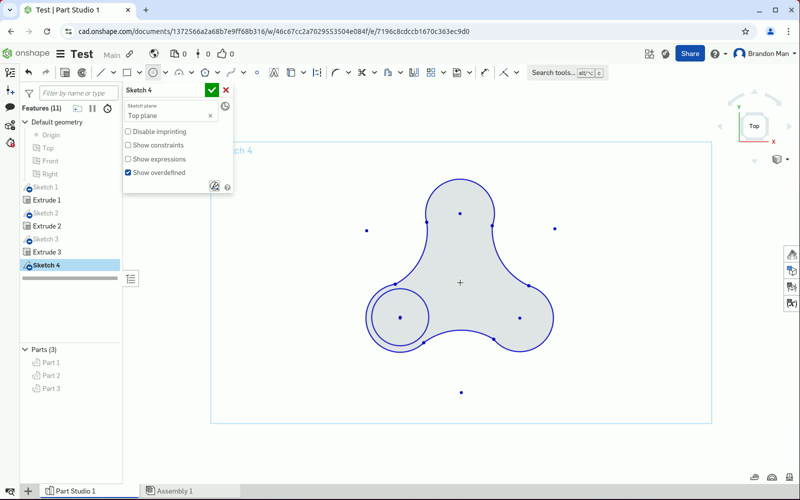
click(460, 282)
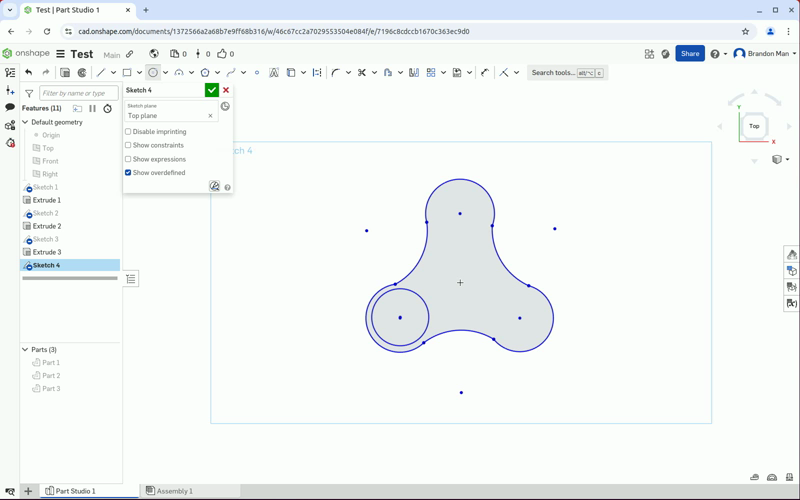
key_up(shift)
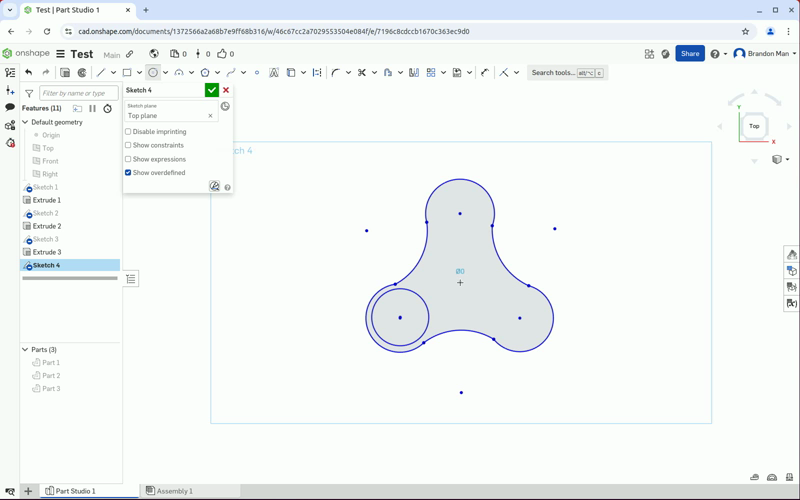
mouse_move(493, 282)
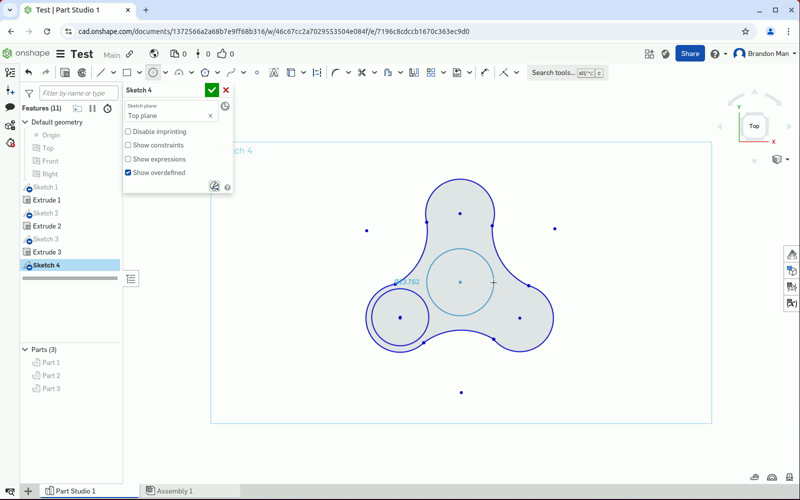
click(493, 282)
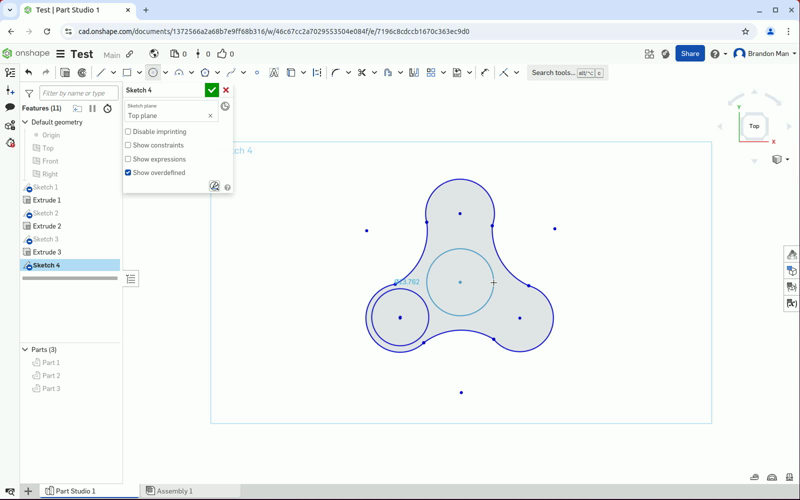
key(esc)
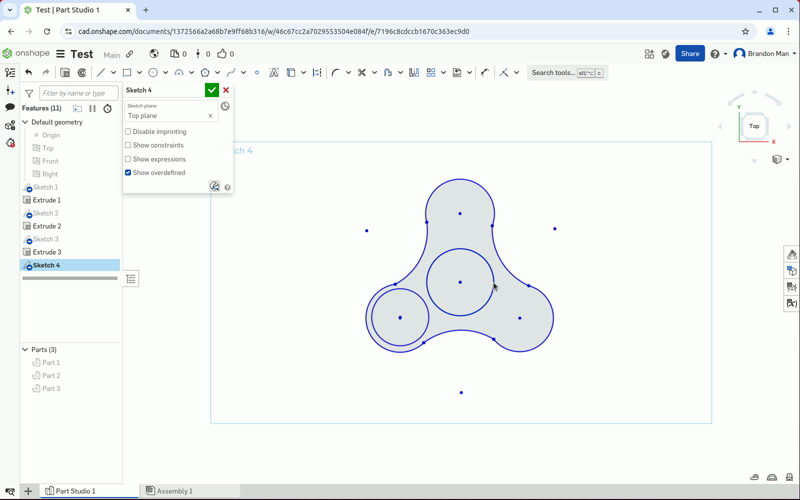
key(c)
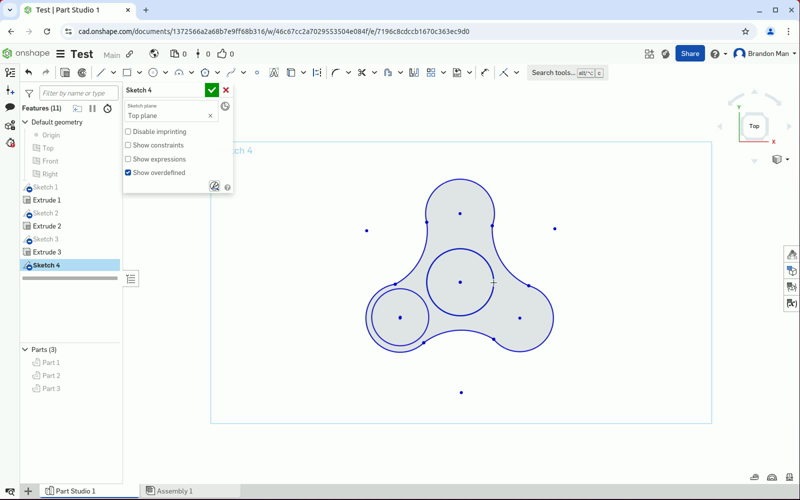
key_down(shift)
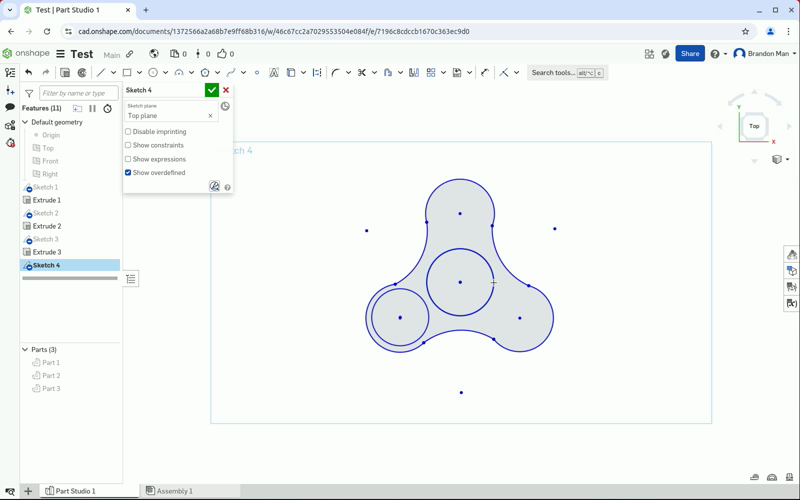
mouse_move(460, 213)
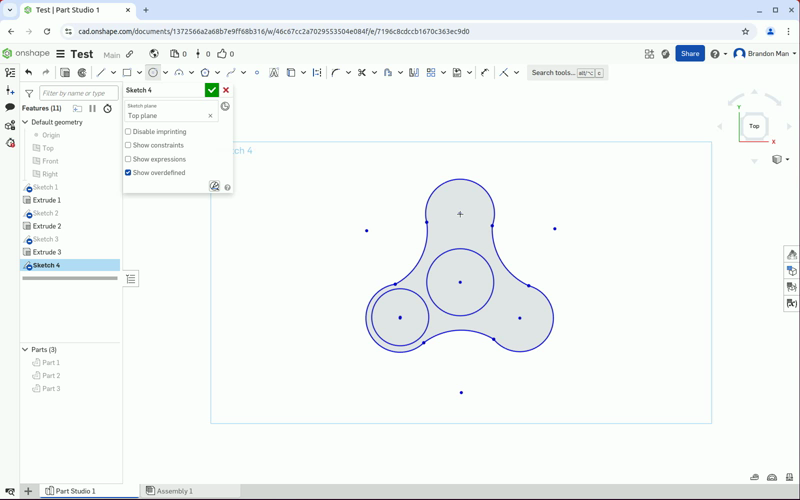
click(460, 213)
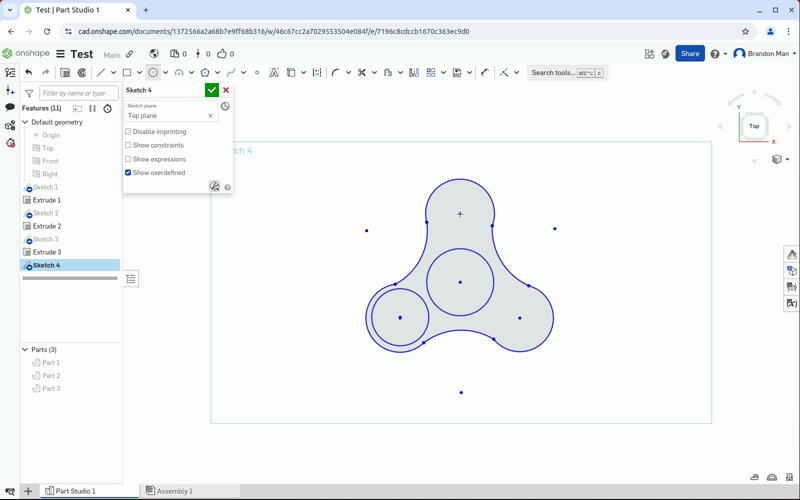
key_up(shift)
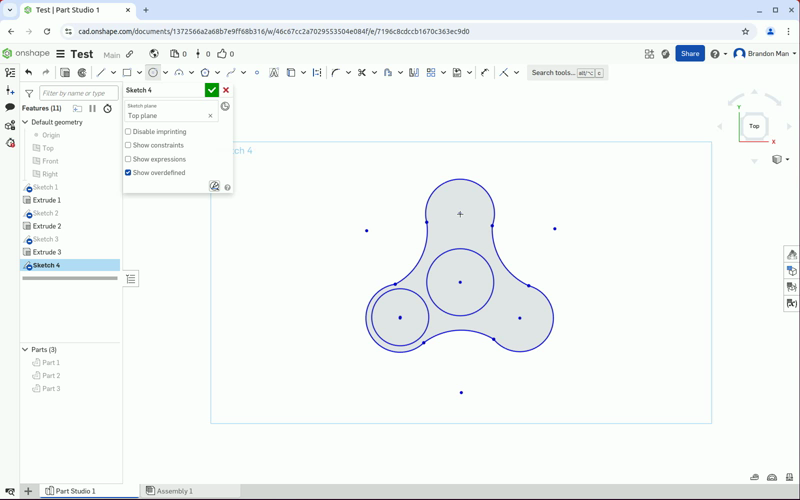
mouse_move(488, 213)
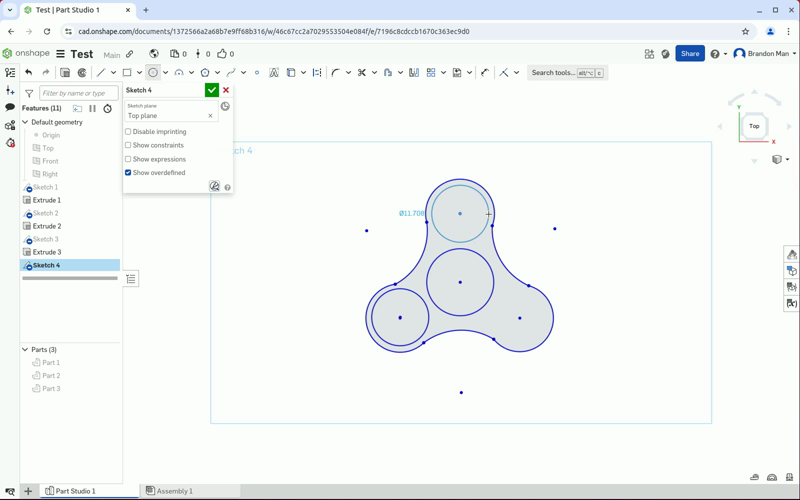
click(488, 213)
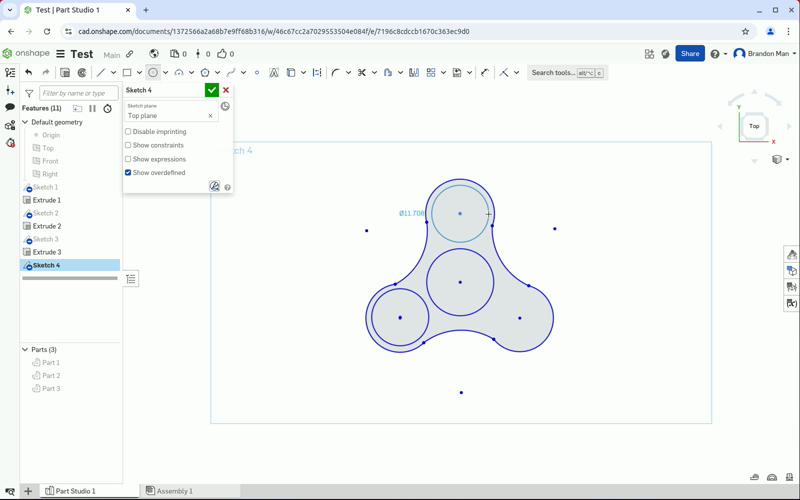
key(esc)
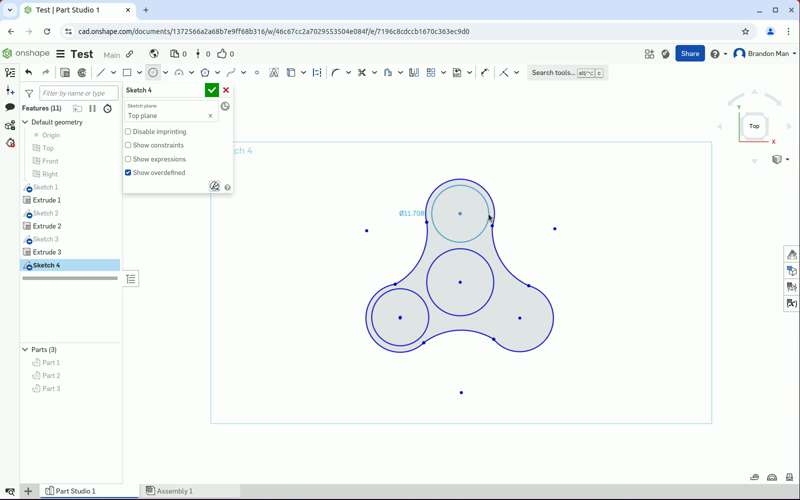
key(c)
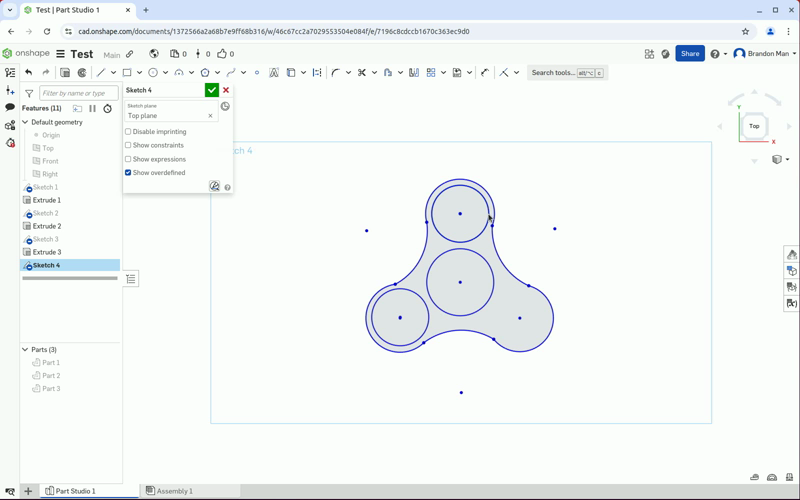
key_down(shift)
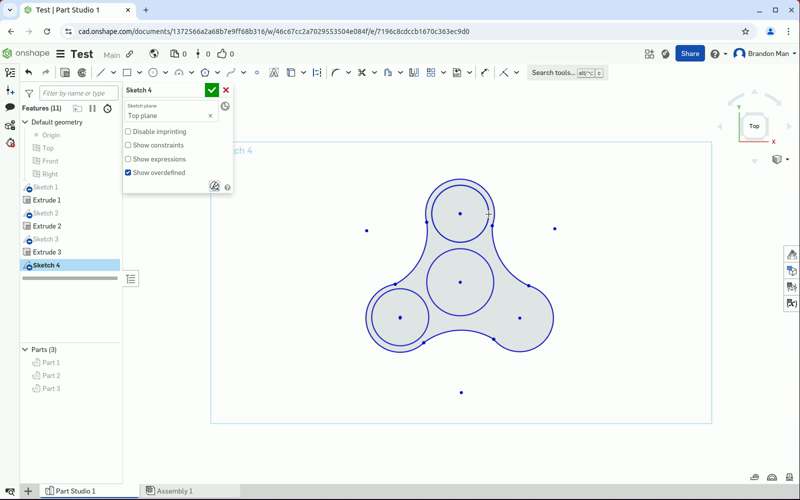
mouse_move(520, 317)
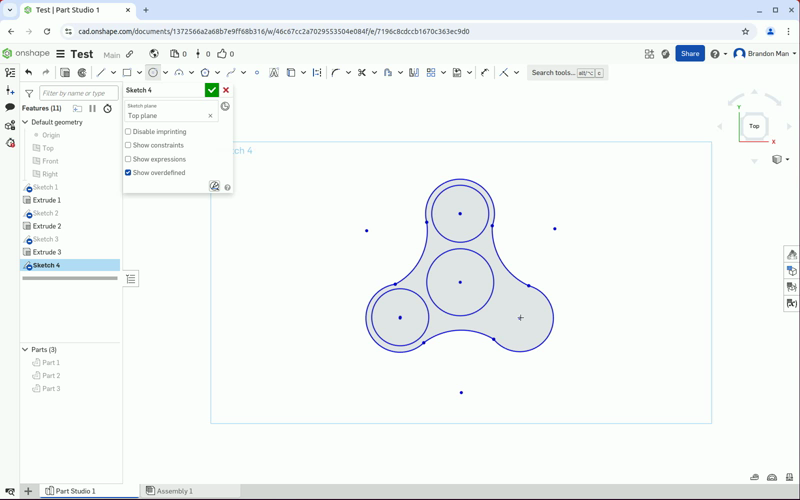
scroll(6)
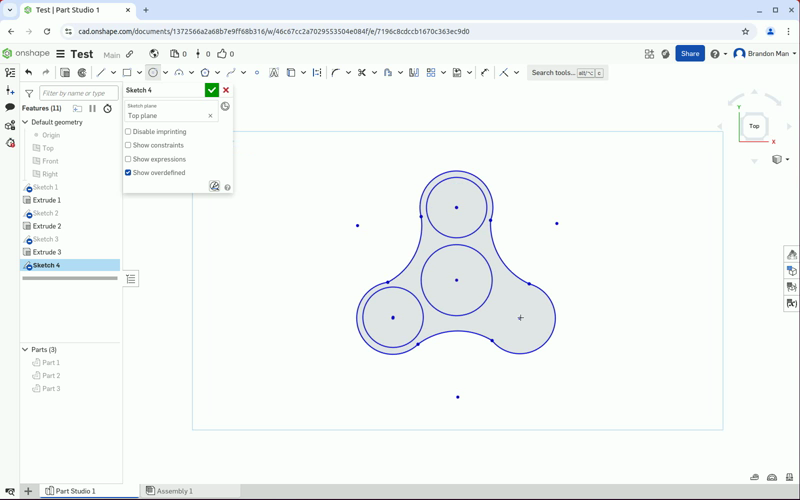
scroll(6)
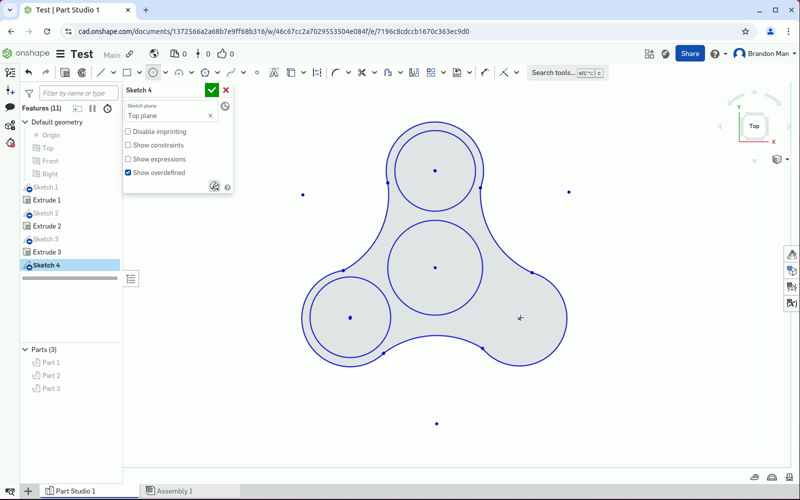
scroll(6)
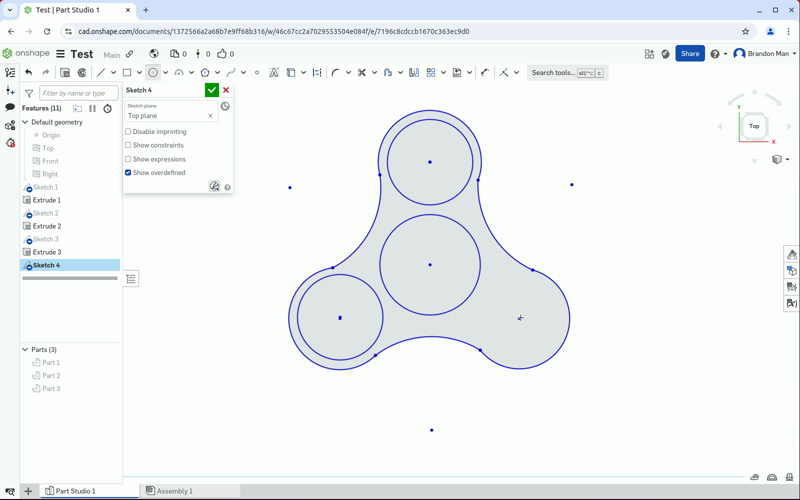
scroll(6)
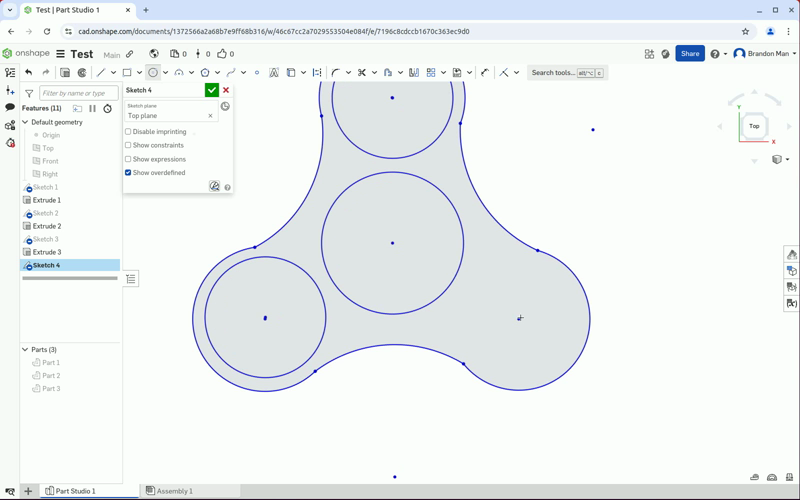
scroll(6)
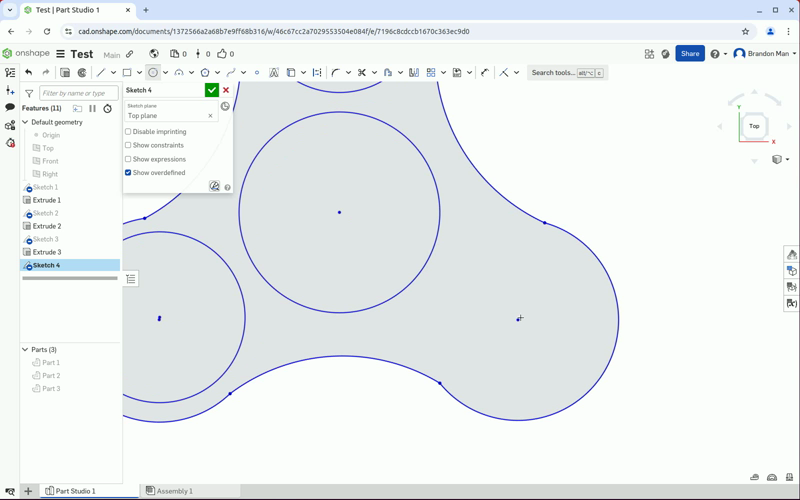
scroll(6)
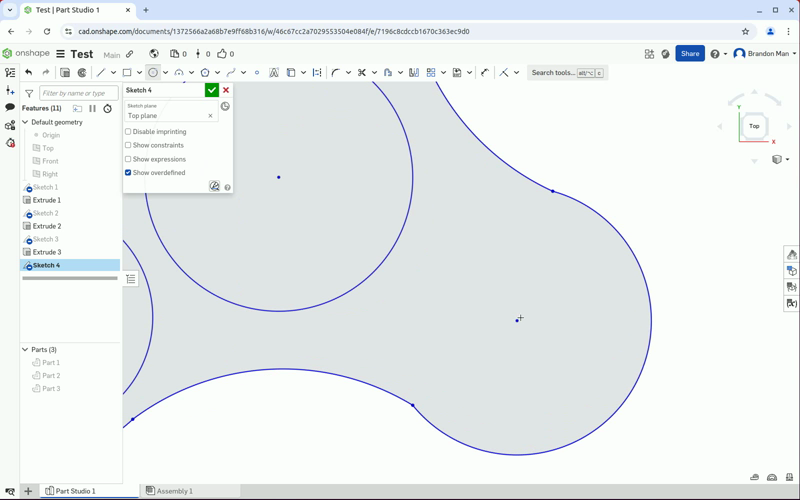
scroll(6)
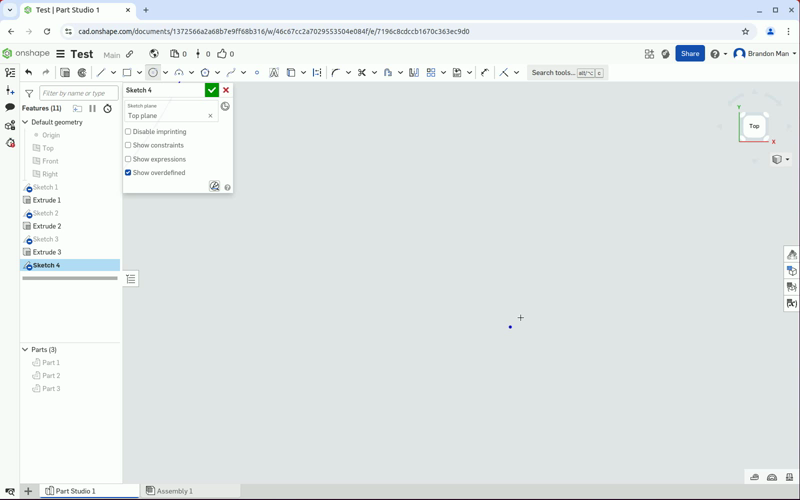
click(520, 317)
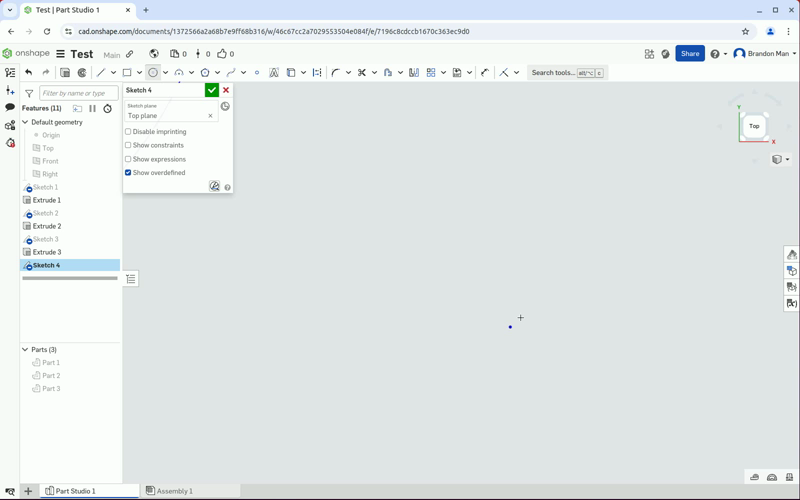
scroll(-6)
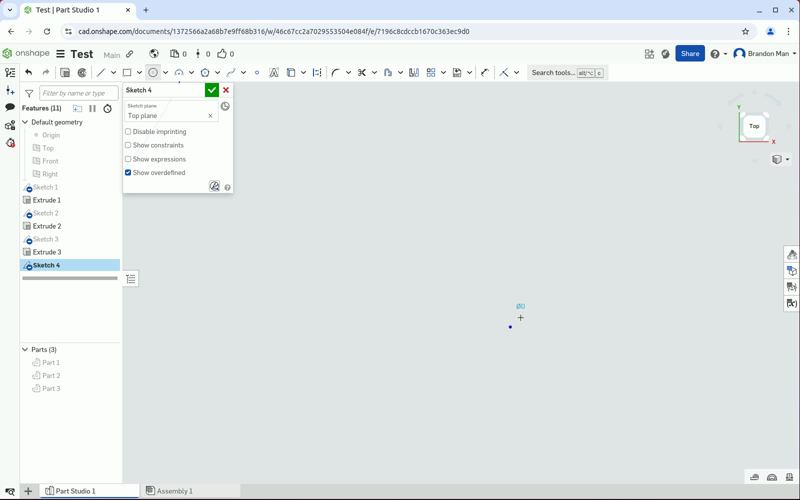
scroll(-6)
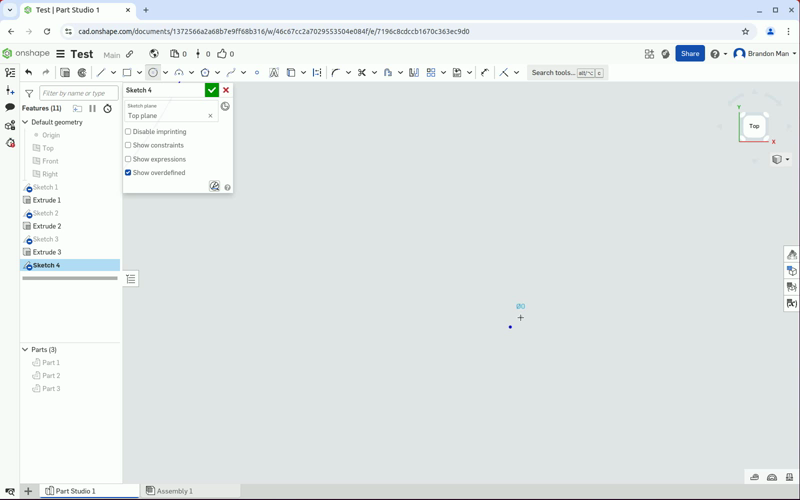
scroll(-6)
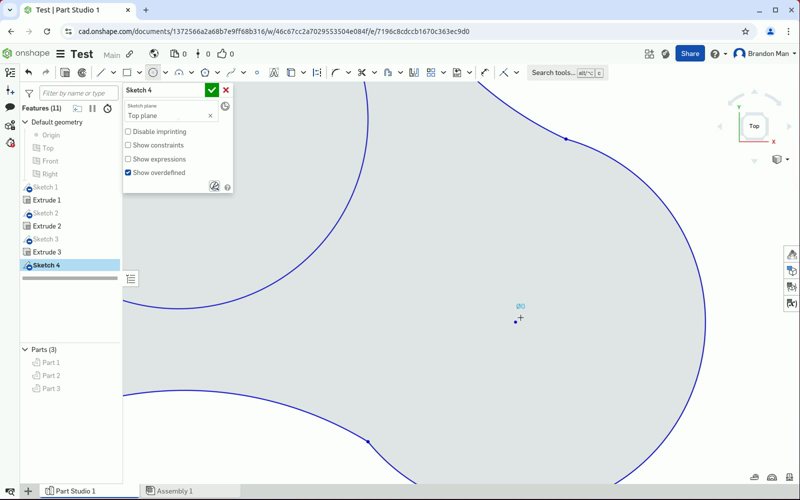
scroll(-6)
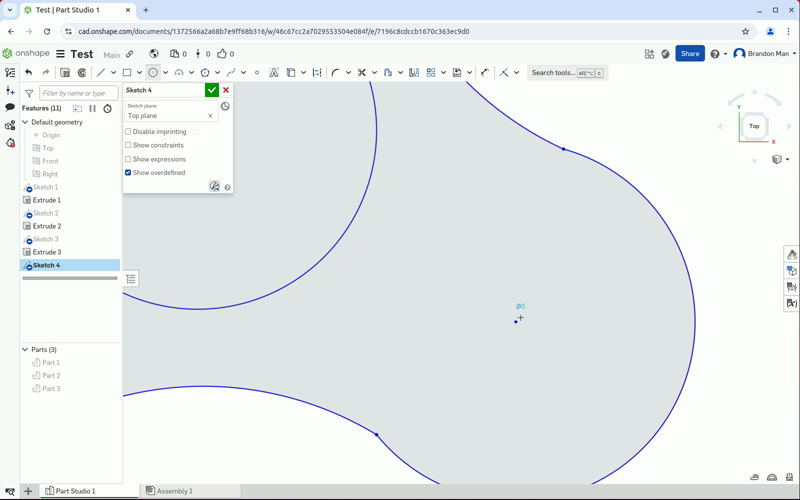
scroll(-6)
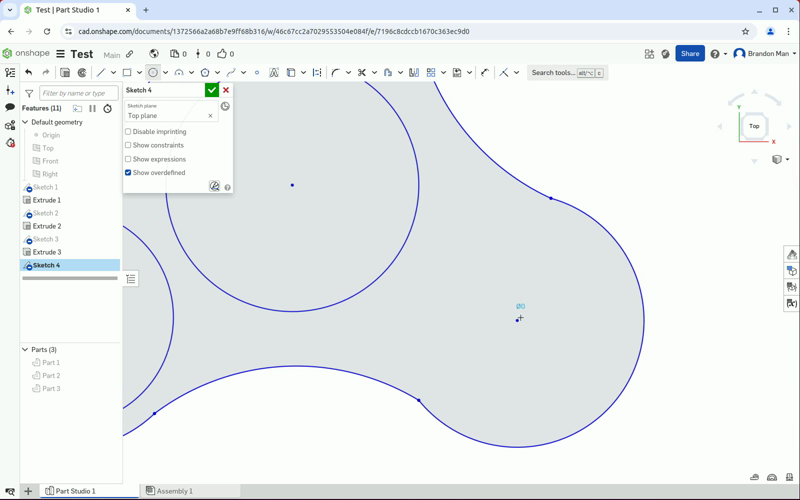
scroll(-6)
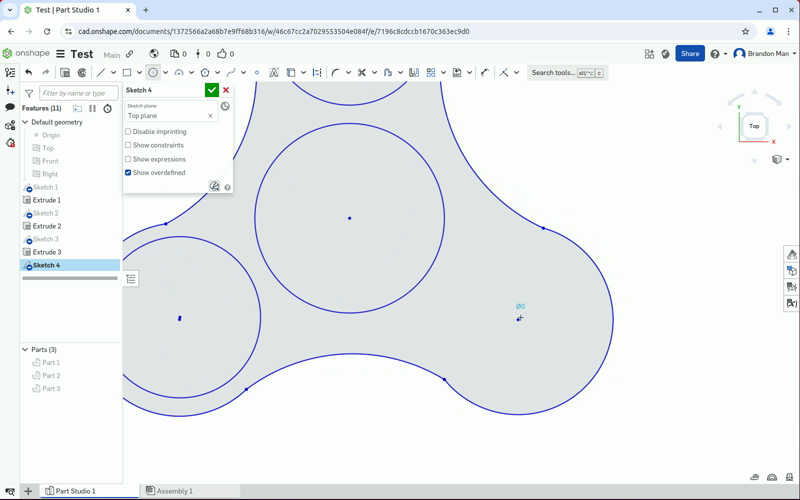
scroll(-6)
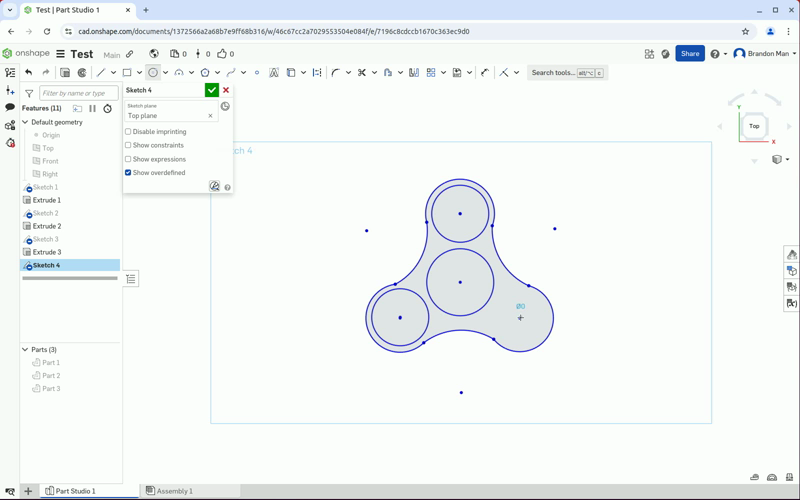
key_up(shift)
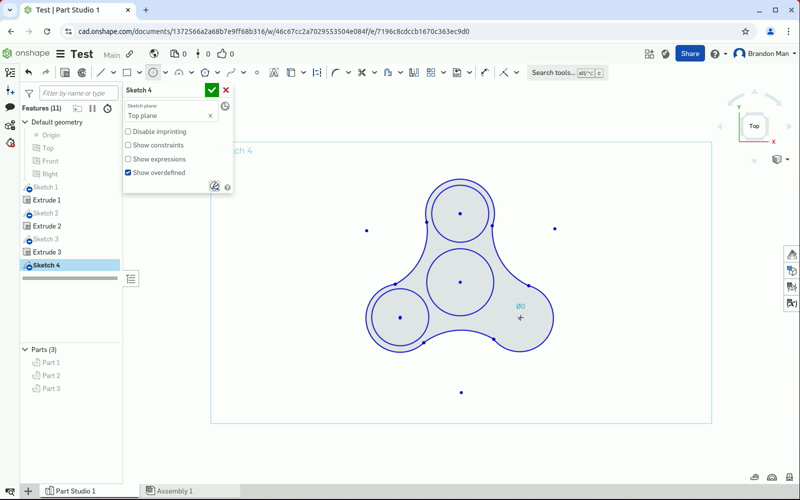
mouse_move(549, 317)
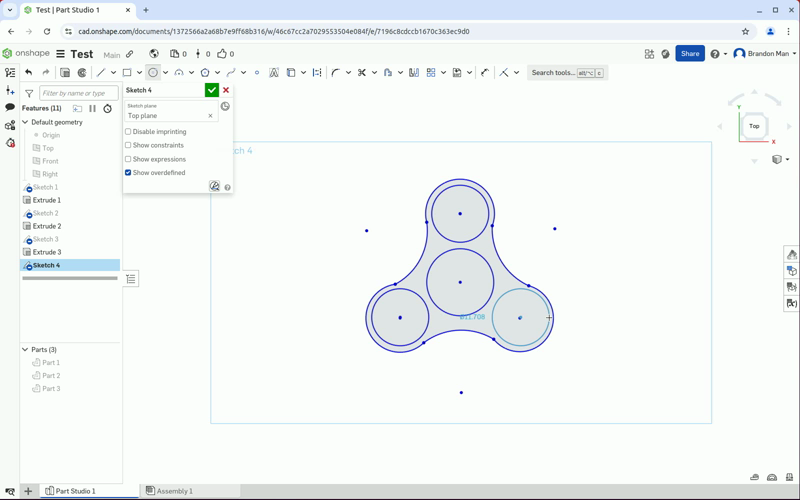
click(549, 317)
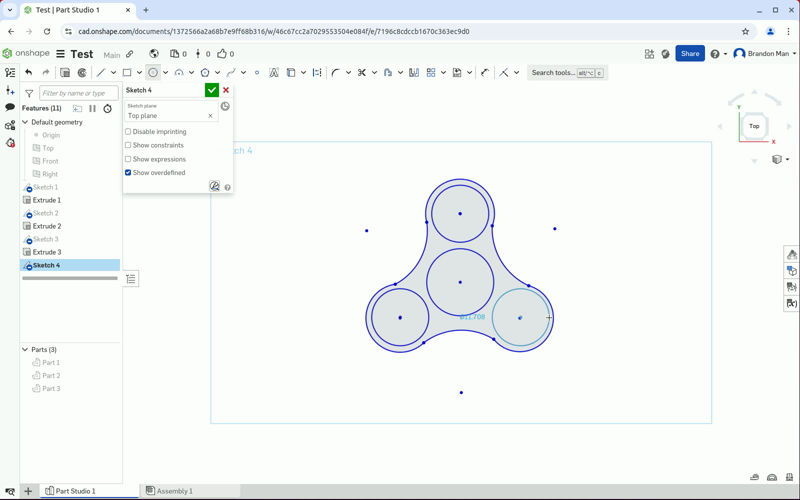
key(esc)
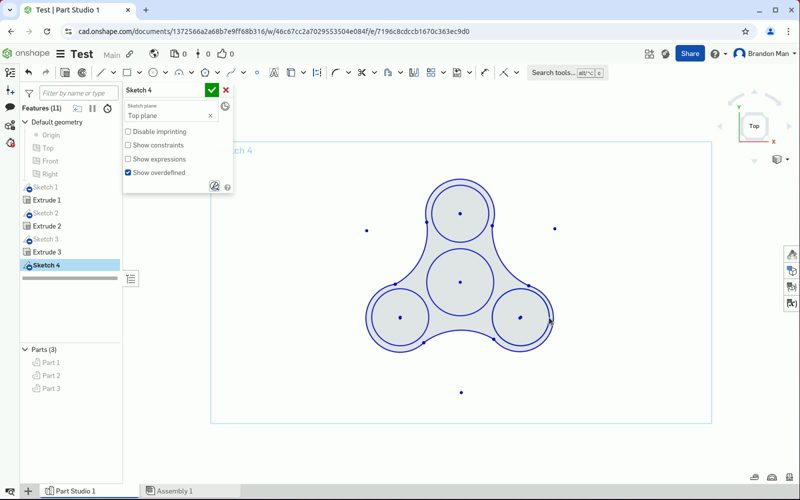
mouse_move(482, 321)
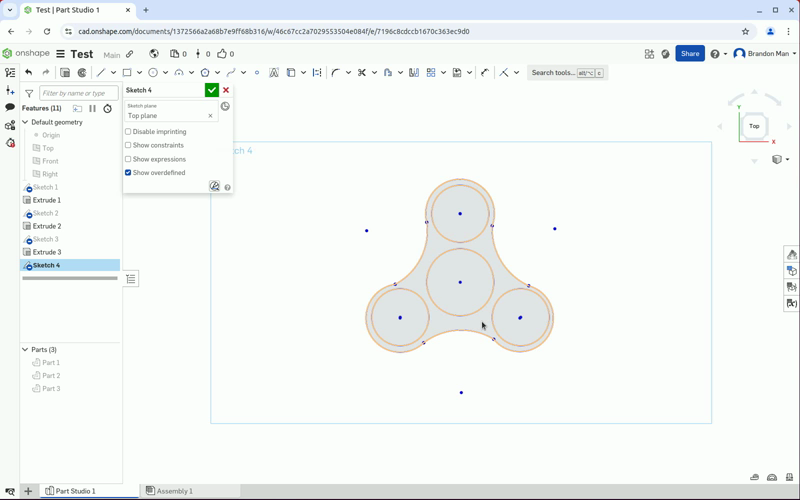
click(482, 321)
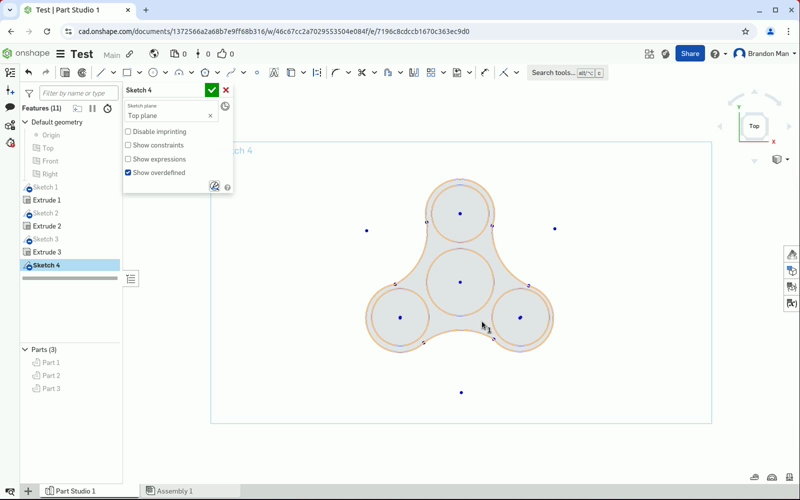
mouse_move(73, 352)
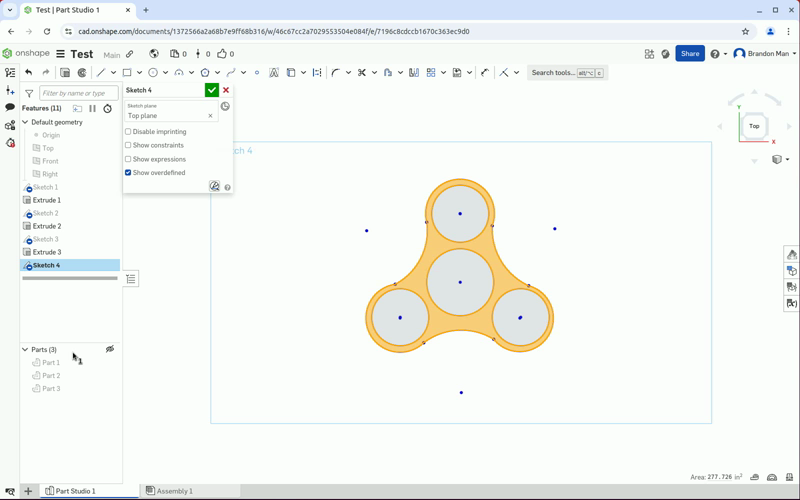
key(shift+y)
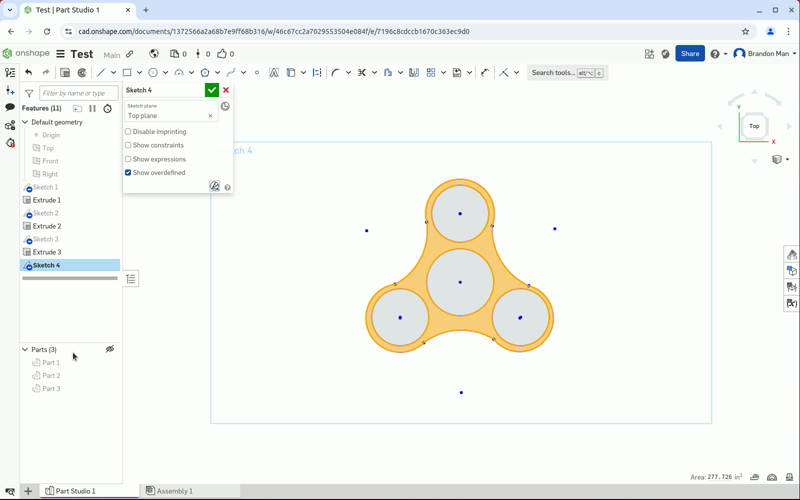
key(shift+e)
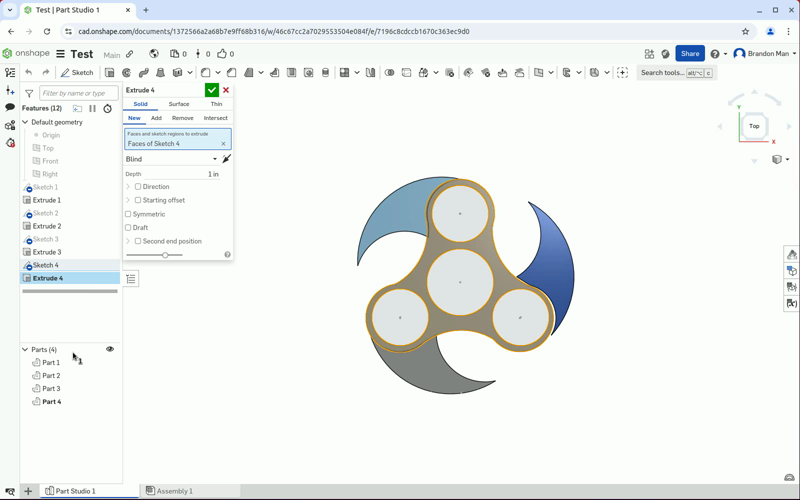
mouse_move(143, 106)
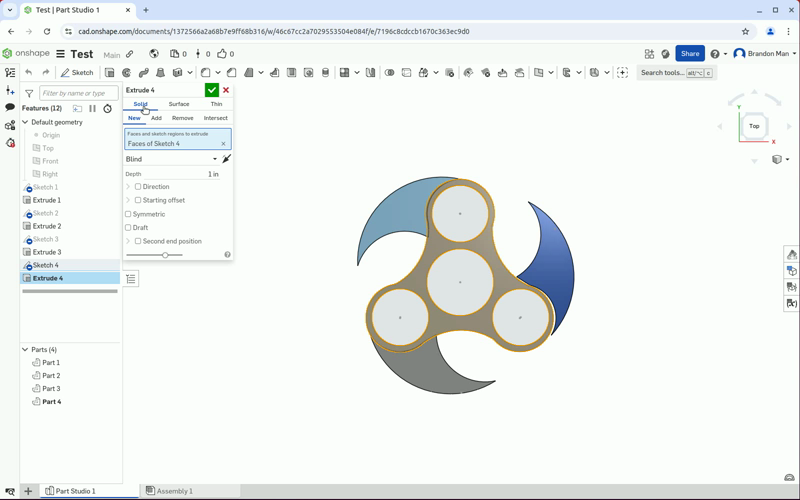
click(143, 106)
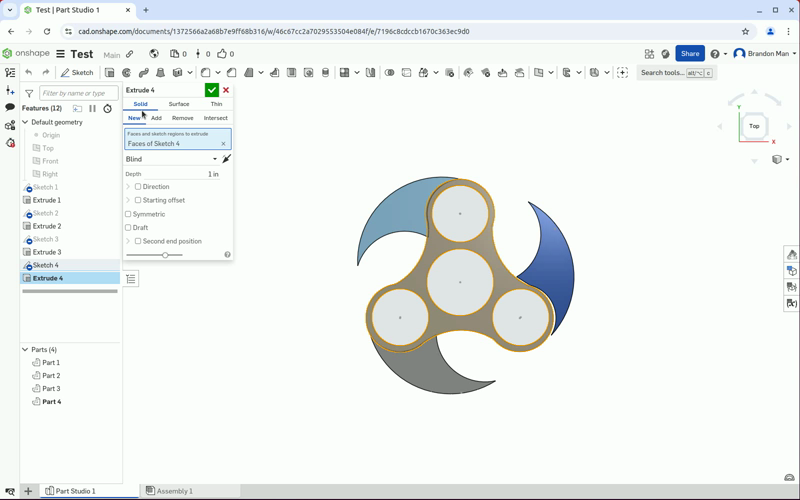
mouse_move(137, 120)
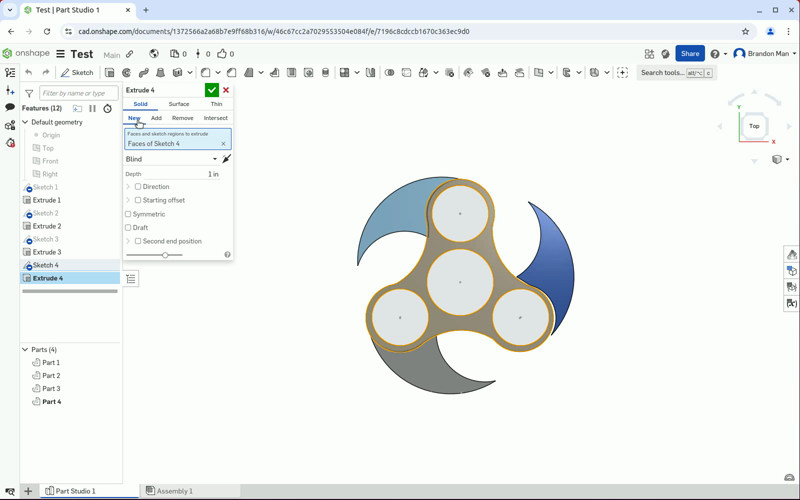
click(137, 120)
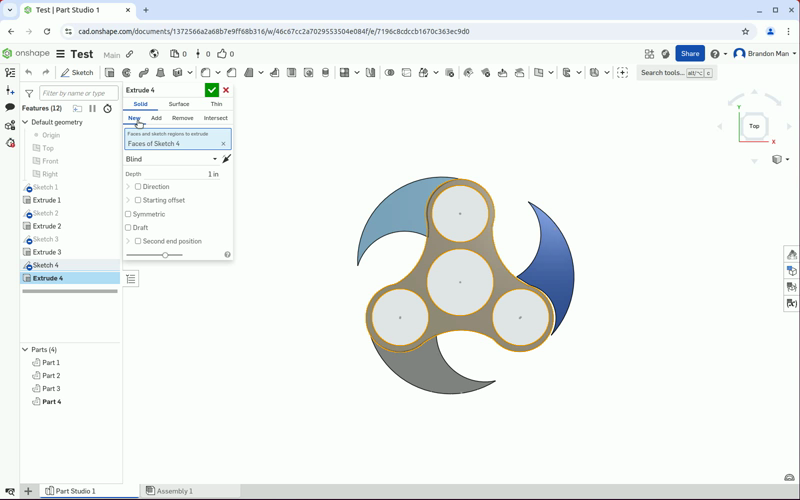
key(tab, 4)
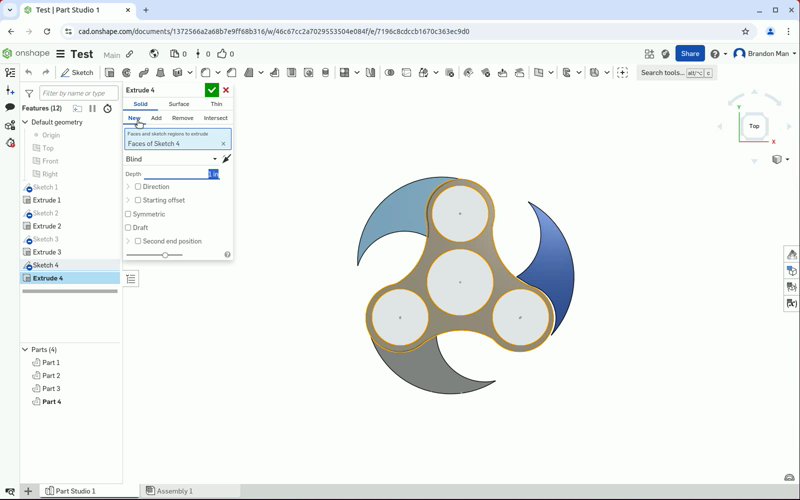
text(3.611)
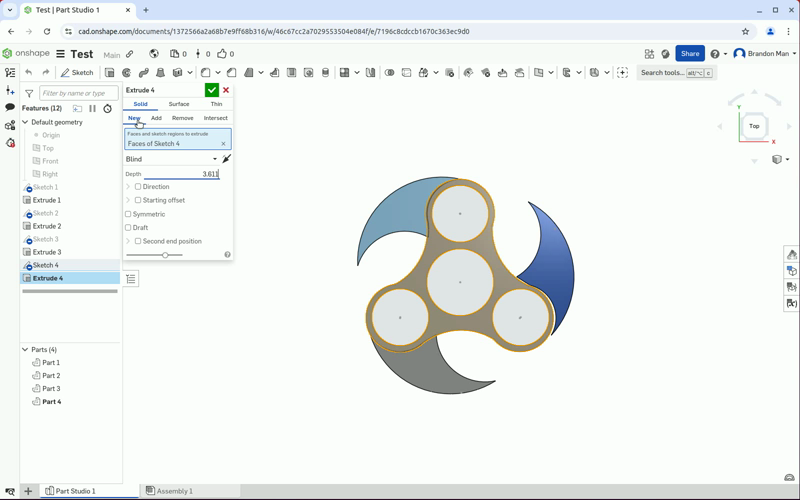
key(enter)
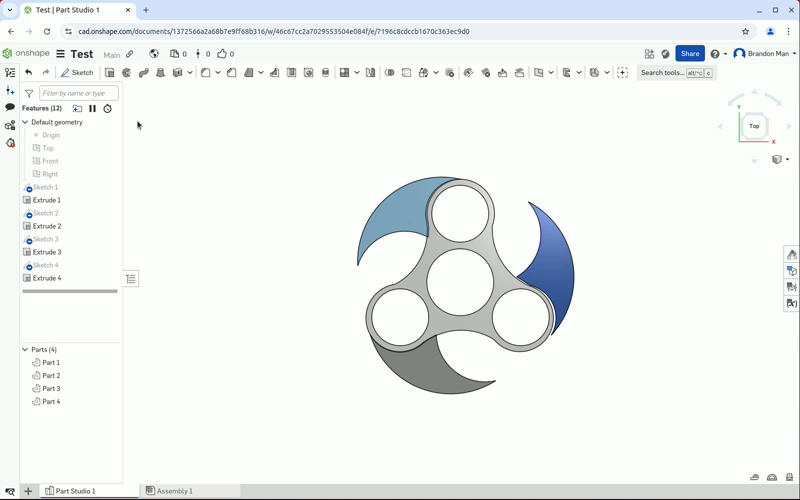
key(shift+h)
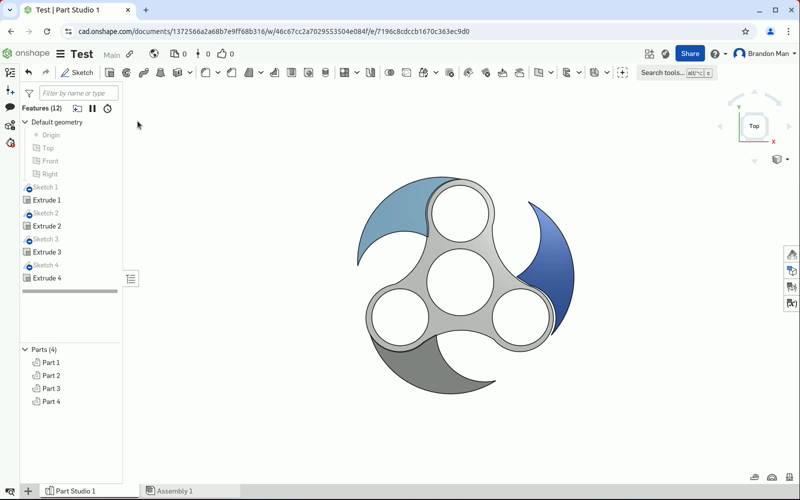
key(shift+h)
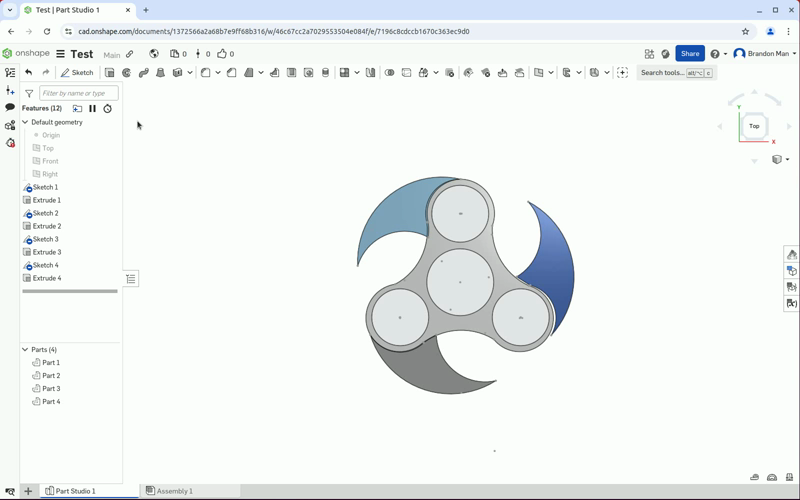
key(shift+7)
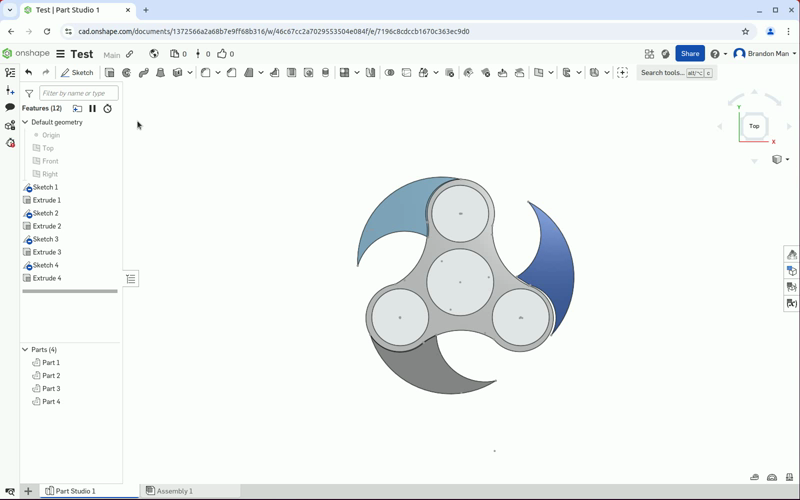
key(up, 3)
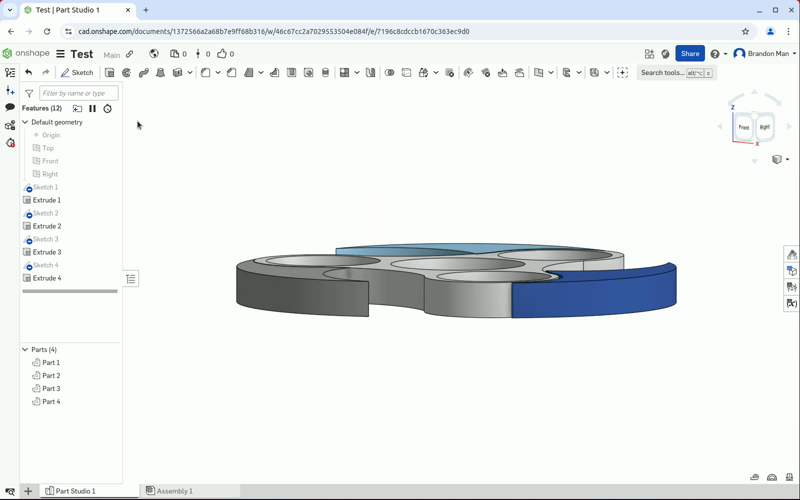
key(left, 3)
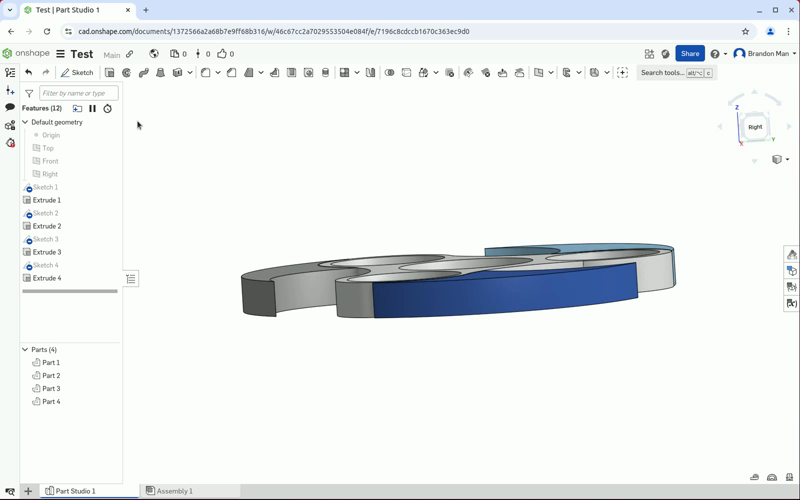
key(right, 3)
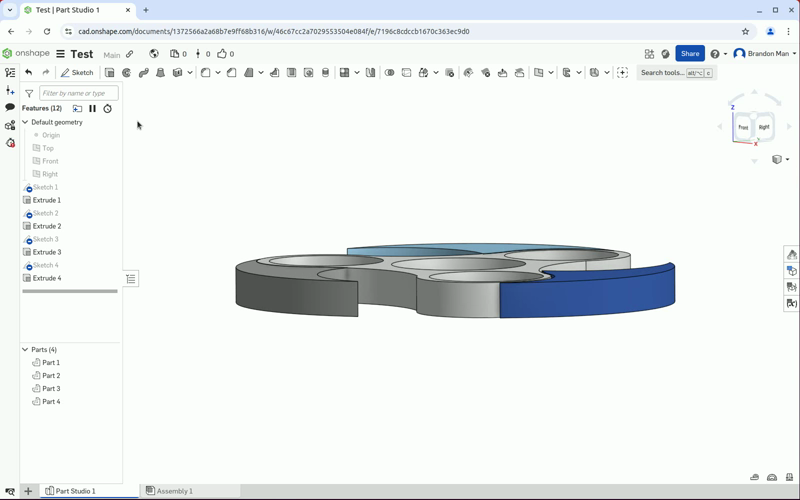
key(down, 3)
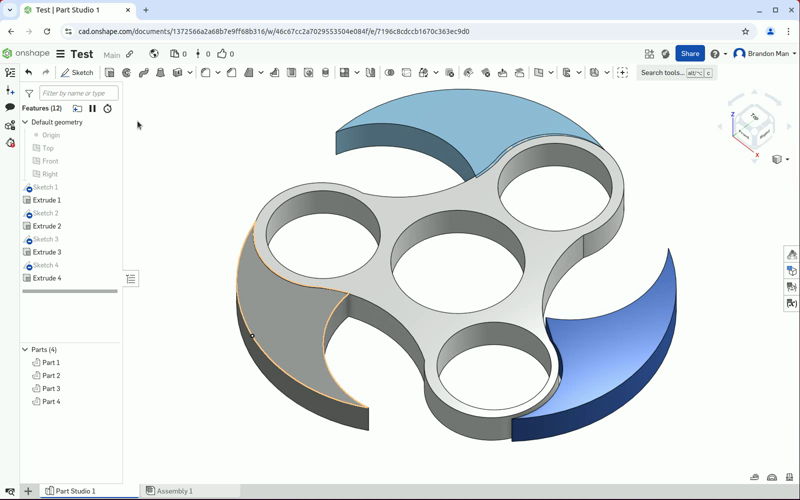
mouse_move(73, 189)
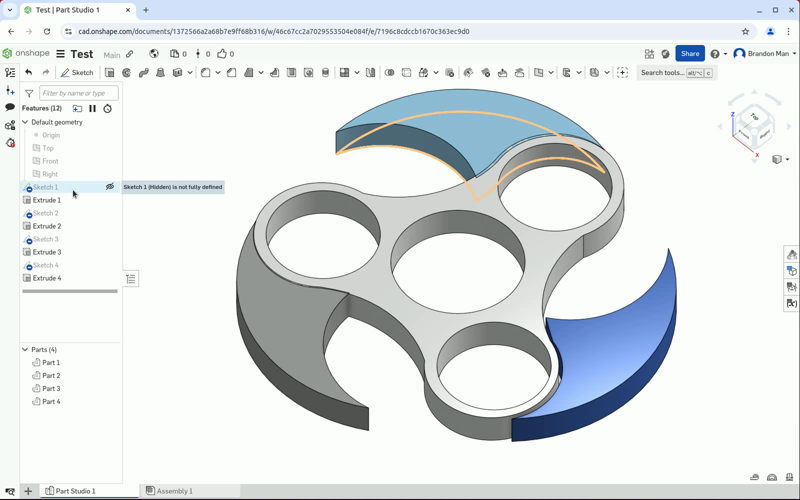
click(73, 189)